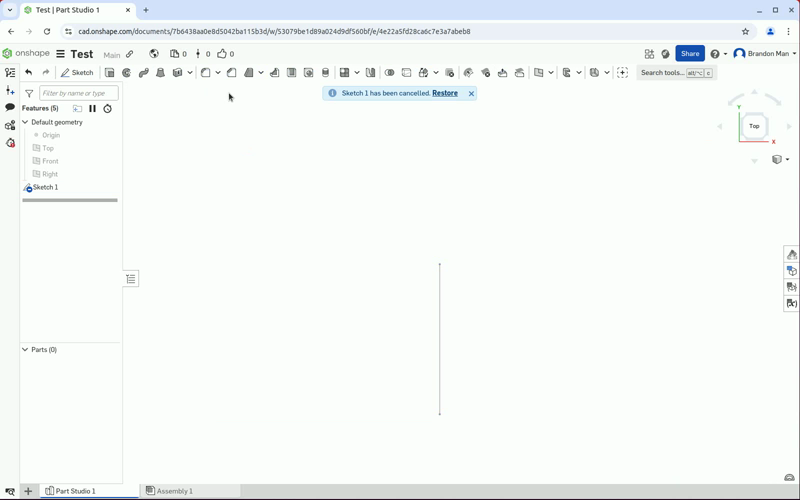
key(shift+h)
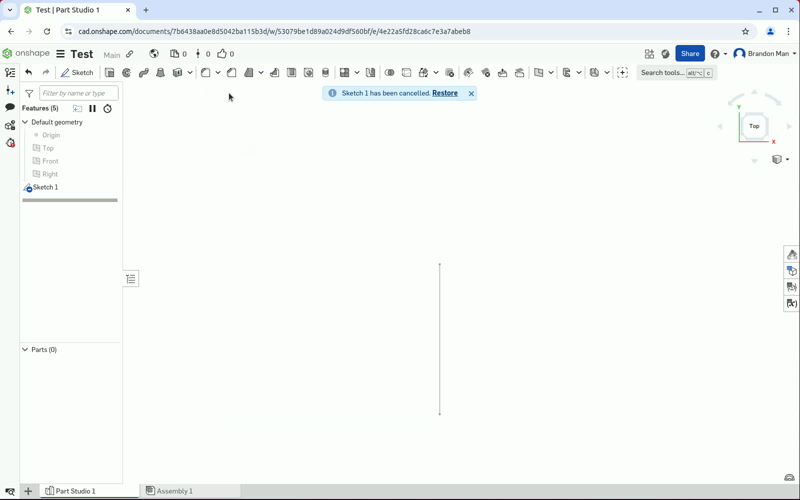
key(shift+s)
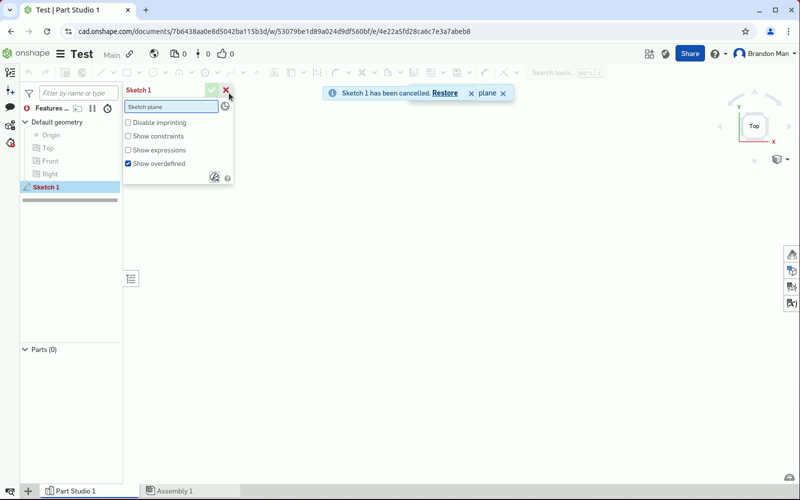
mouse_move(73, 150)
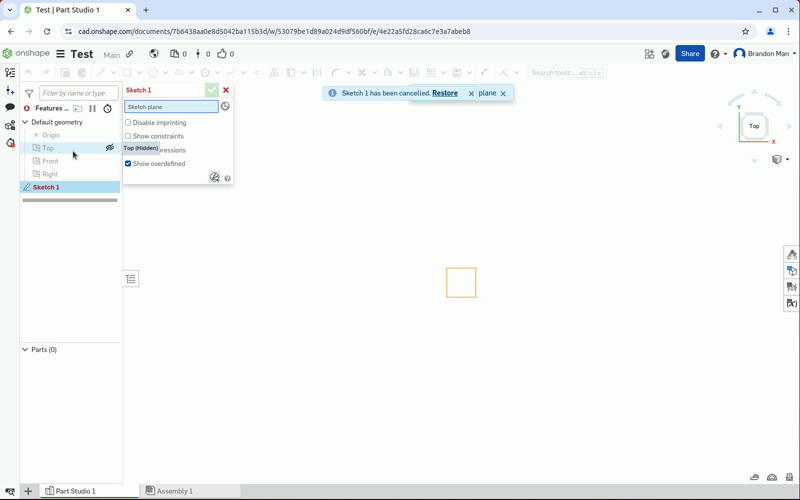
click(73, 150)
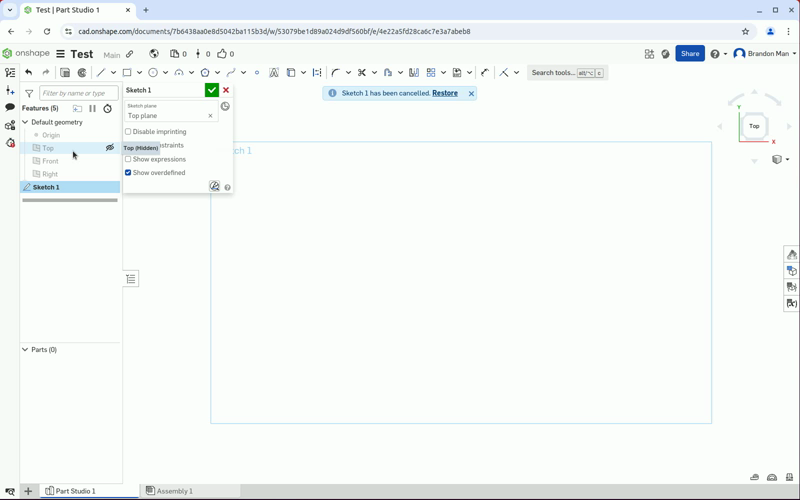
mouse_move(73, 352)
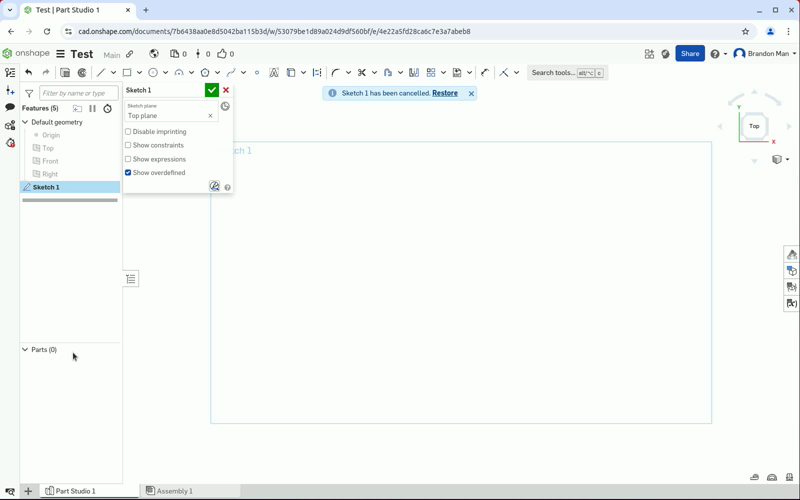
key(y)
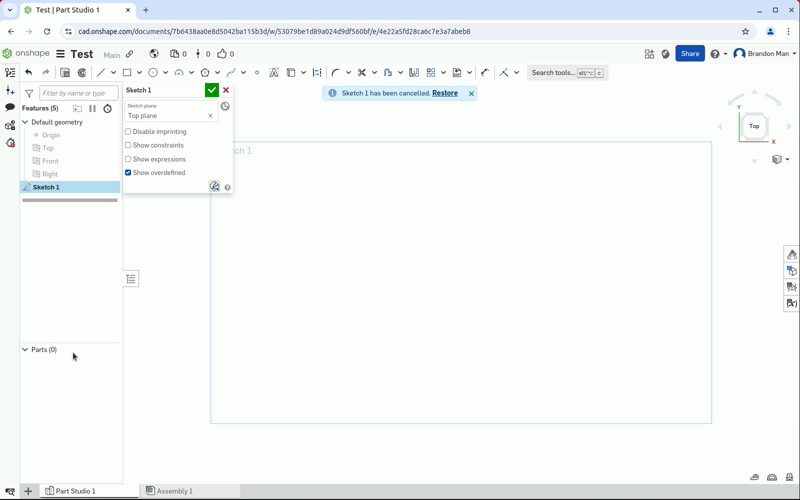
key(l)
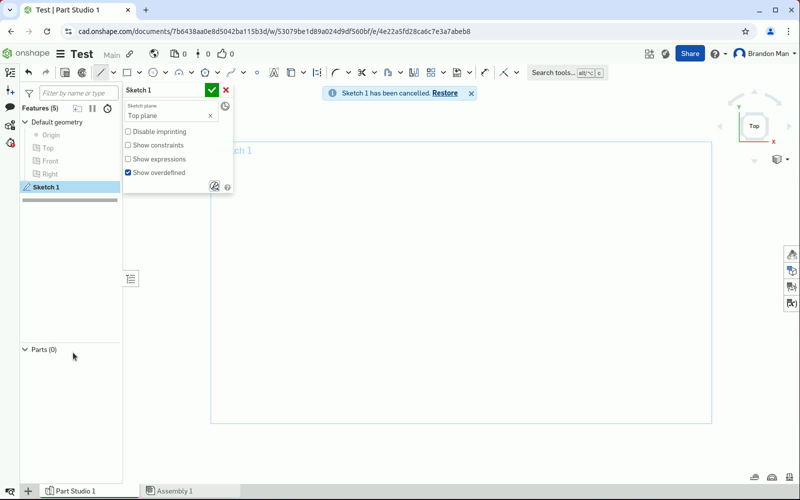
key_down(shift)
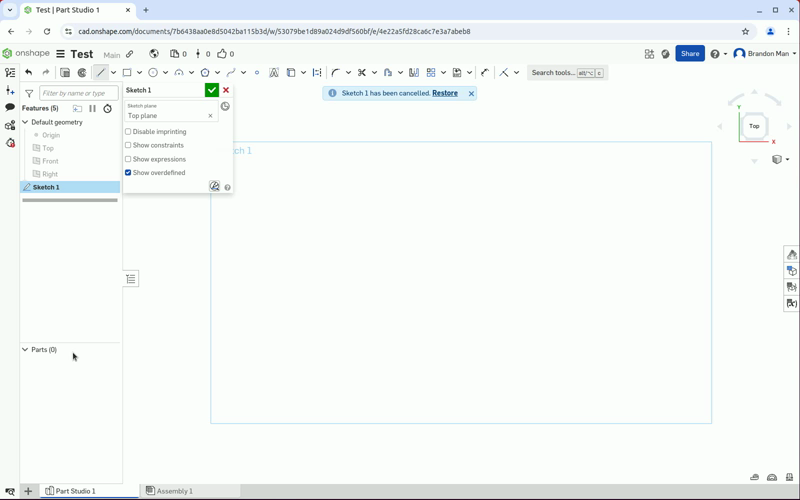
mouse_move(424, 282)
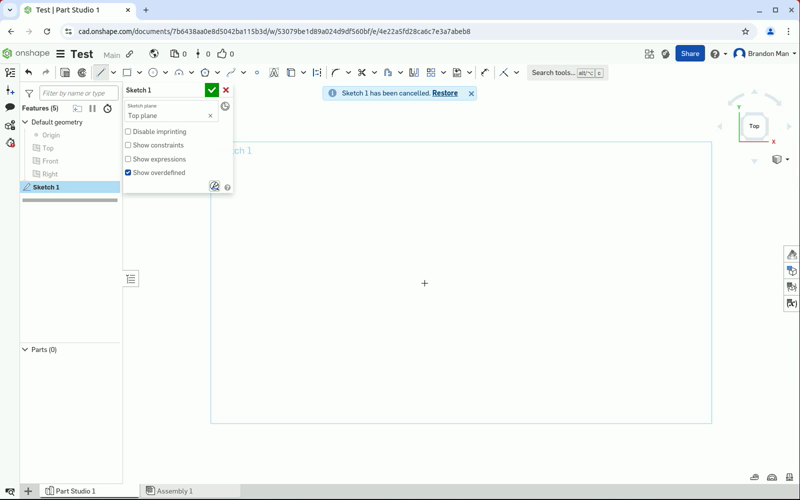
click(424, 282)
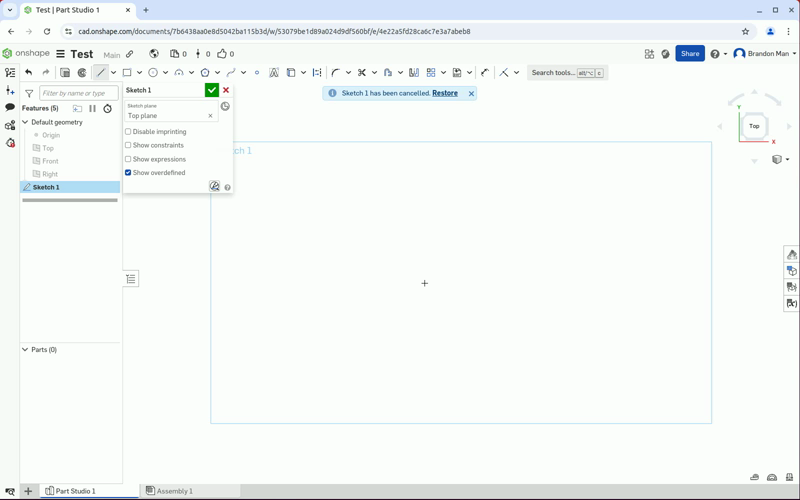
key_up(shift)
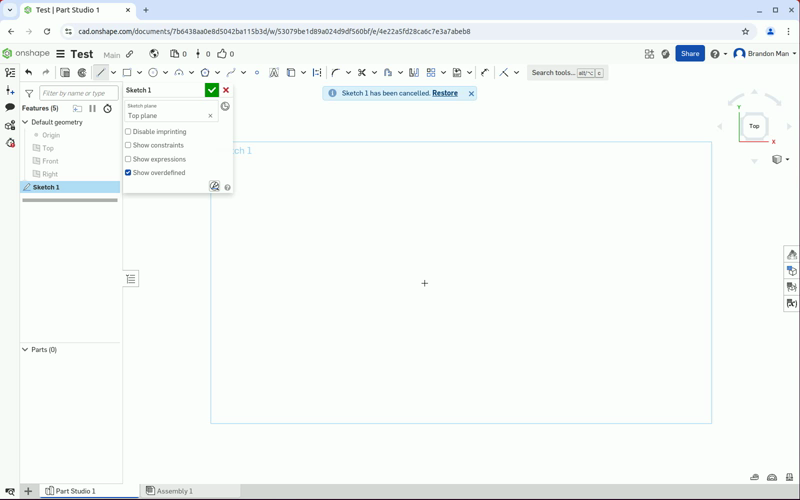
key_down(shift)
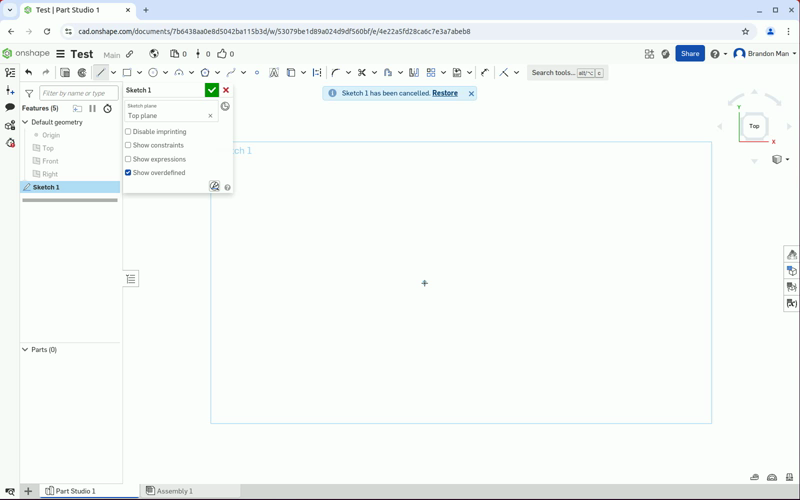
mouse_move(498, 282)
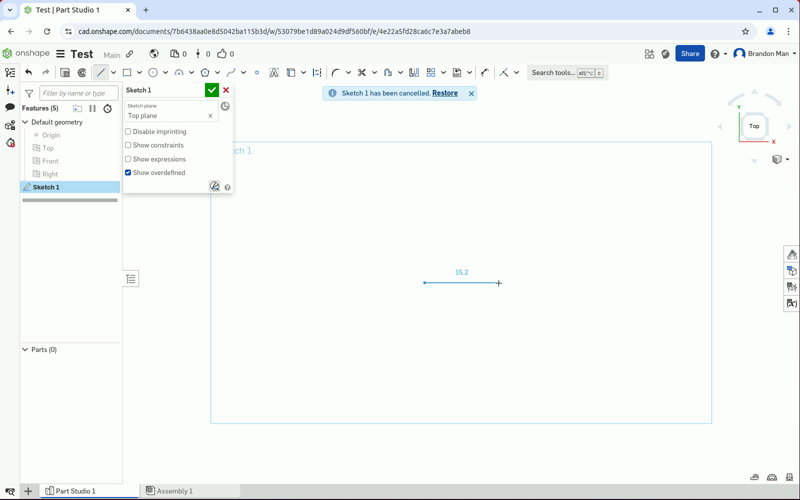
click(498, 282)
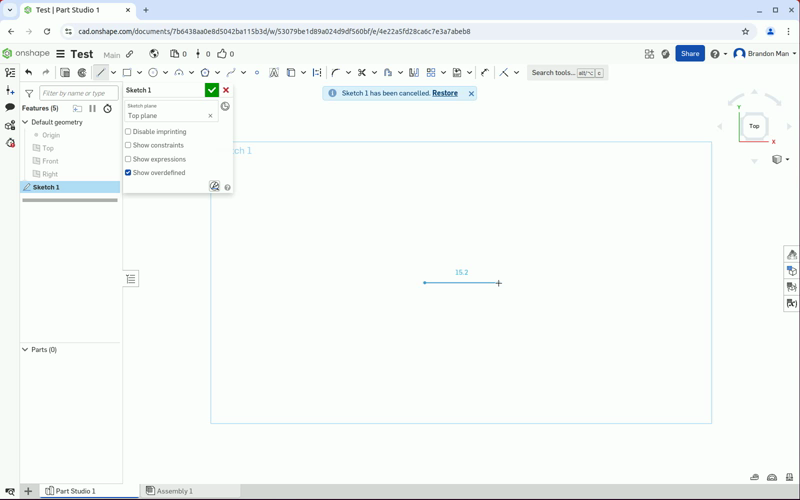
key_up(shift)
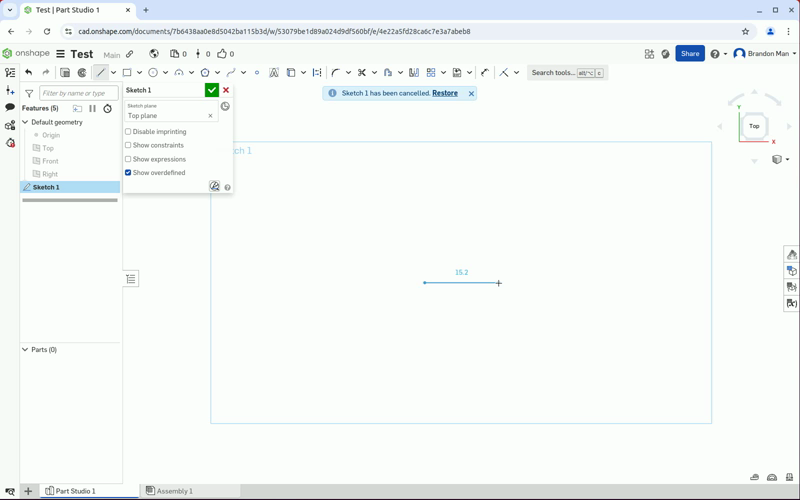
key_down(shift)
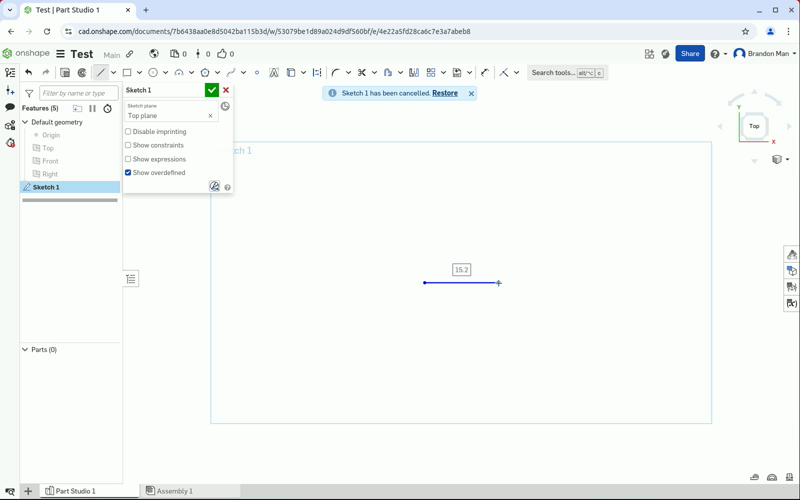
mouse_move(528, 282)
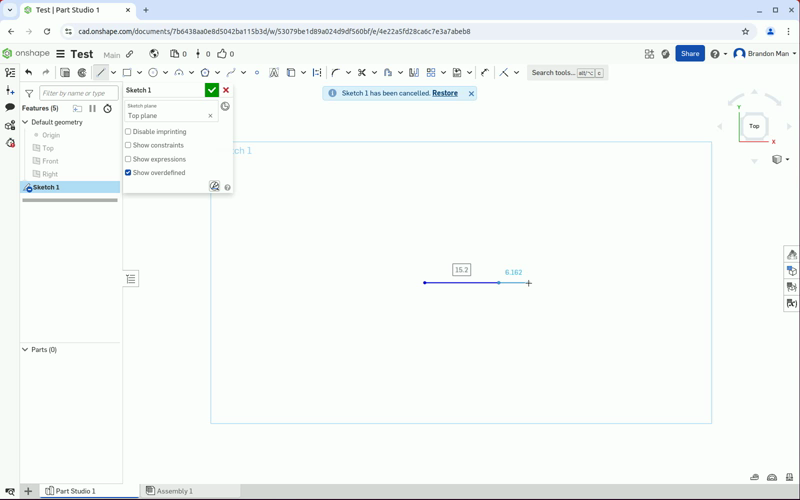
mouse_move(498, 238)
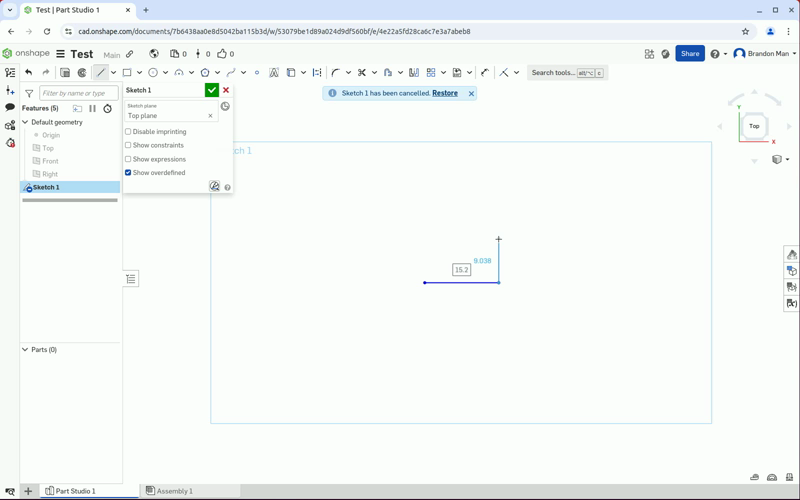
click(498, 238)
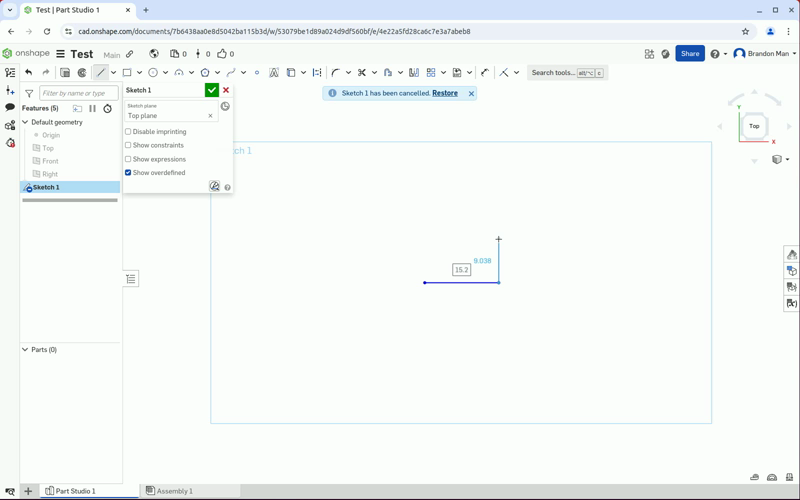
key_up(shift)
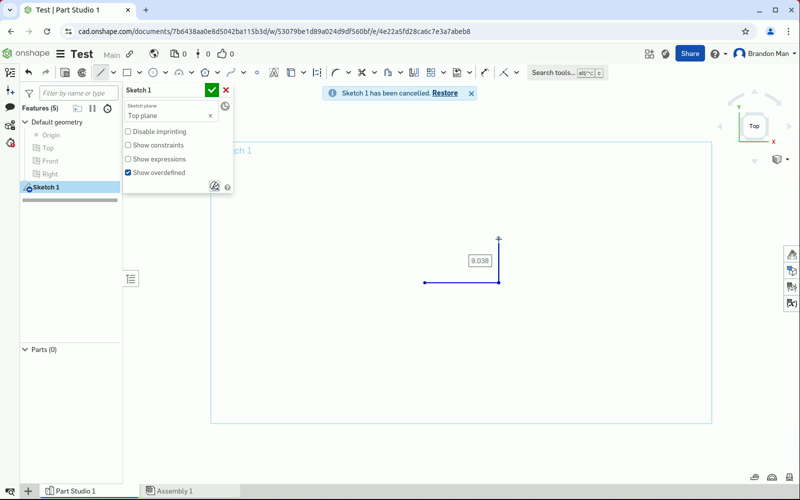
key_down(shift)
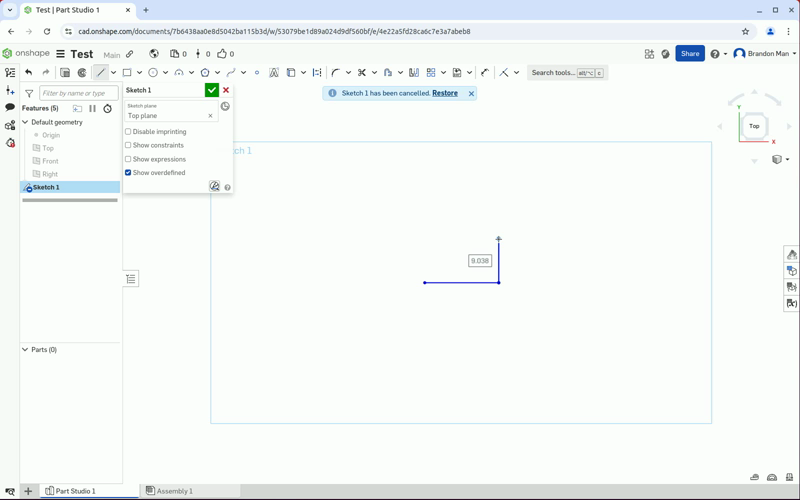
mouse_move(424, 238)
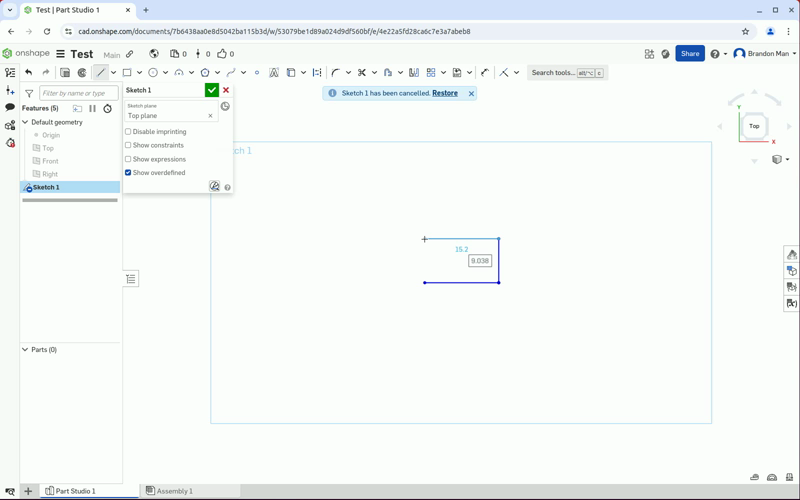
click(424, 238)
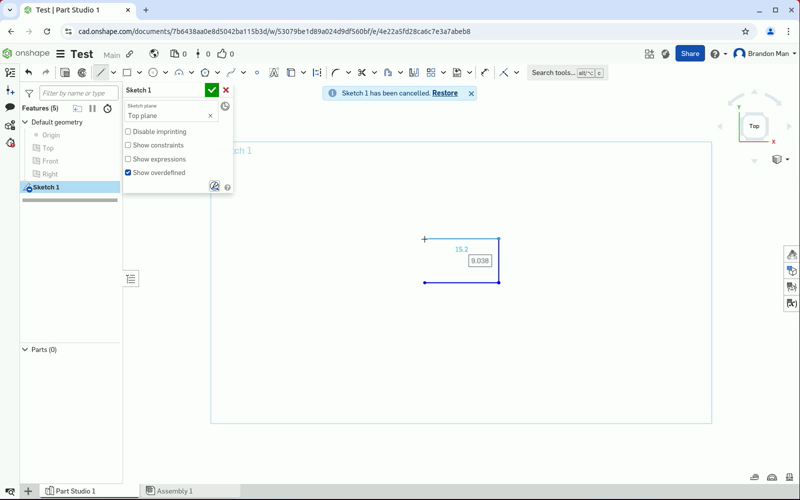
key_up(shift)
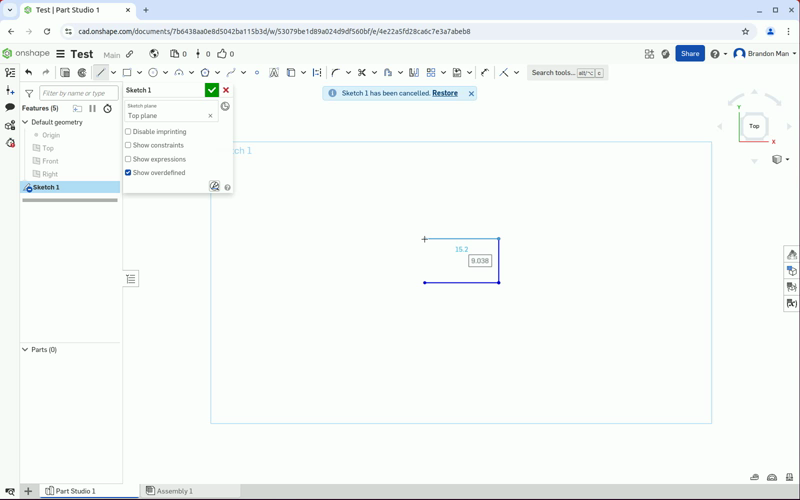
mouse_move(454, 238)
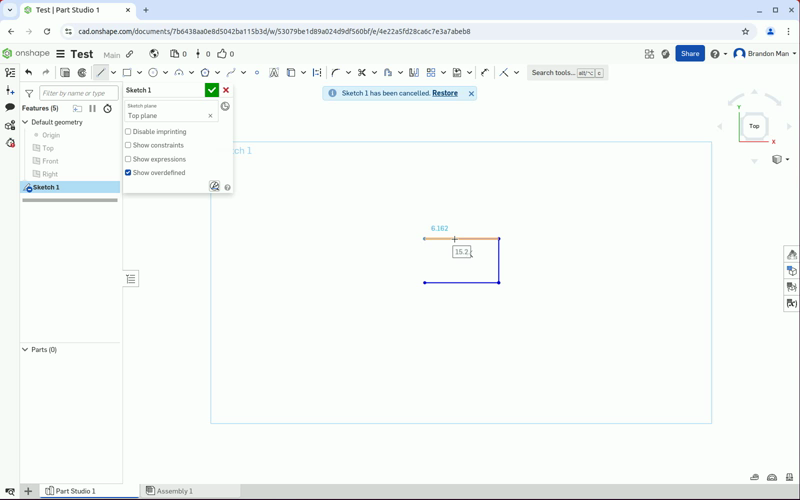
key_down(shift)
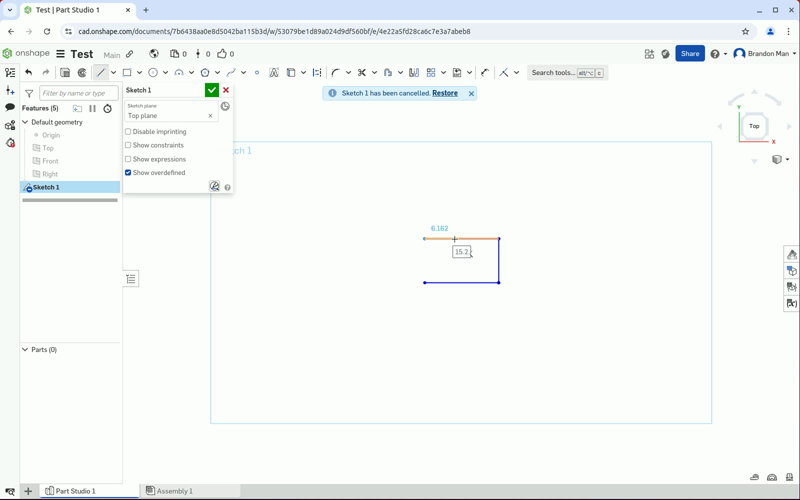
mouse_move(424, 282)
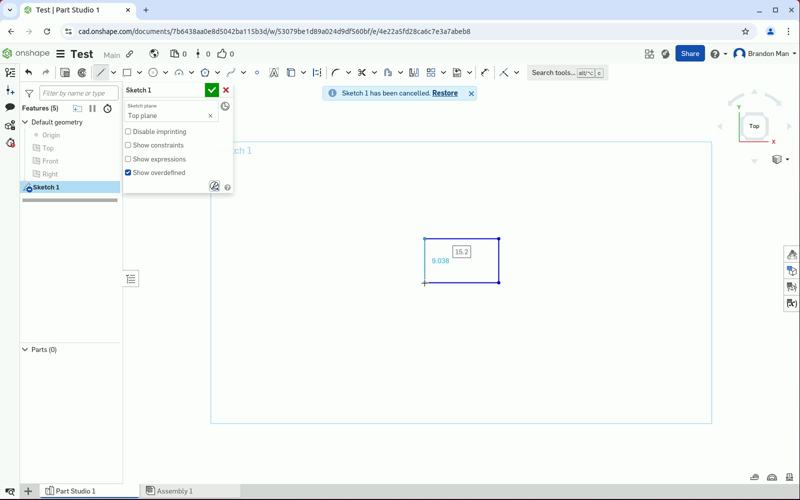
key_up(shift)
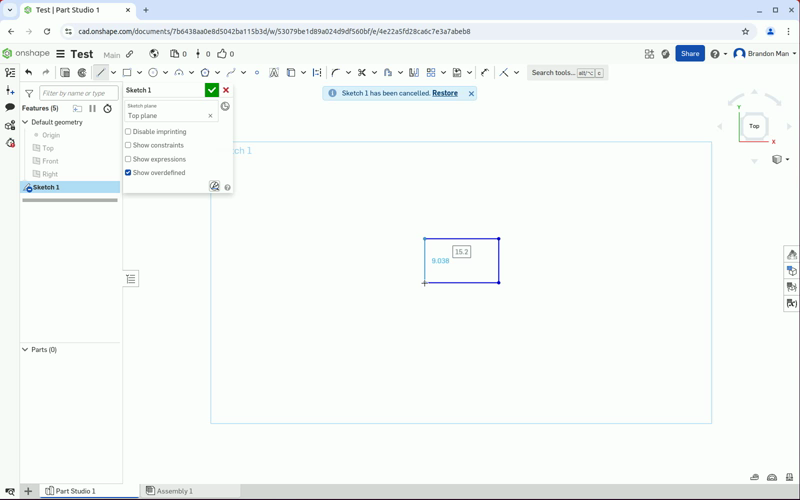
click(424, 282)
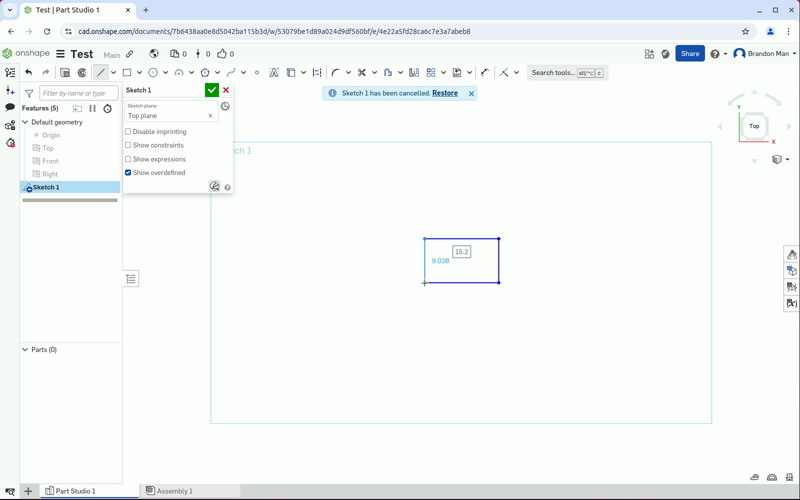
key(esc)
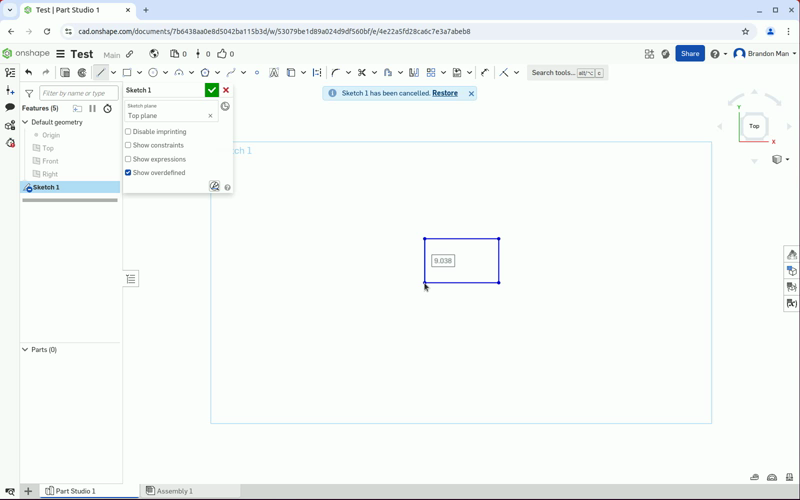
mouse_move(458, 272)
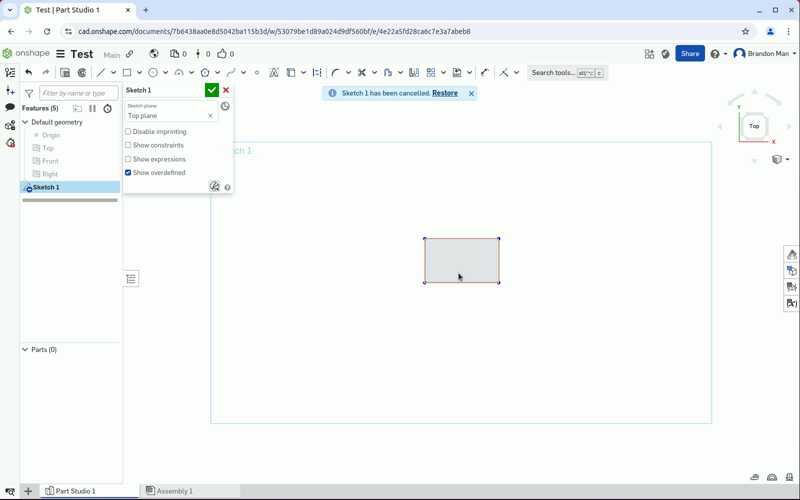
click(458, 272)
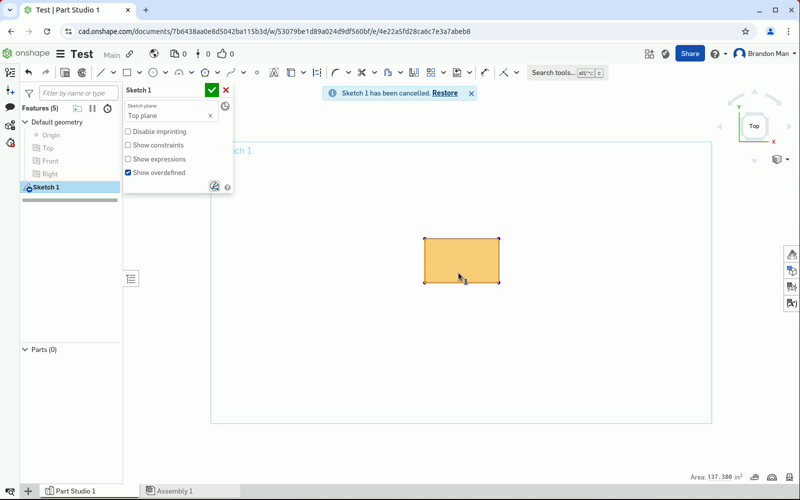
mouse_move(73, 352)
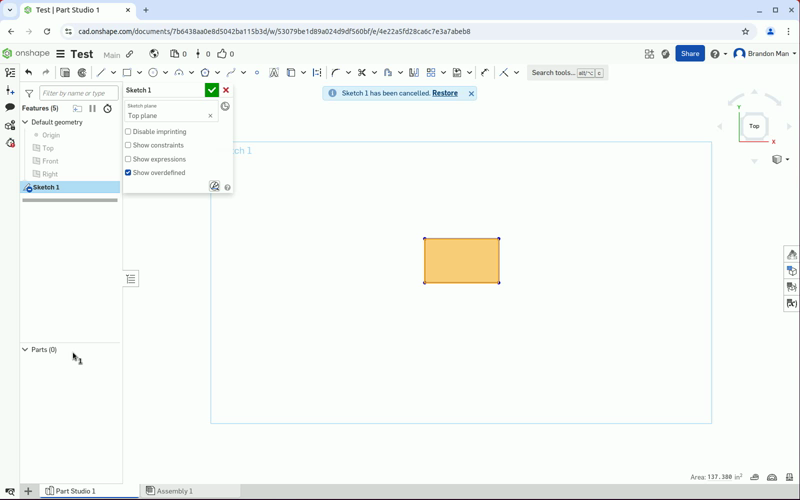
key(shift+y)
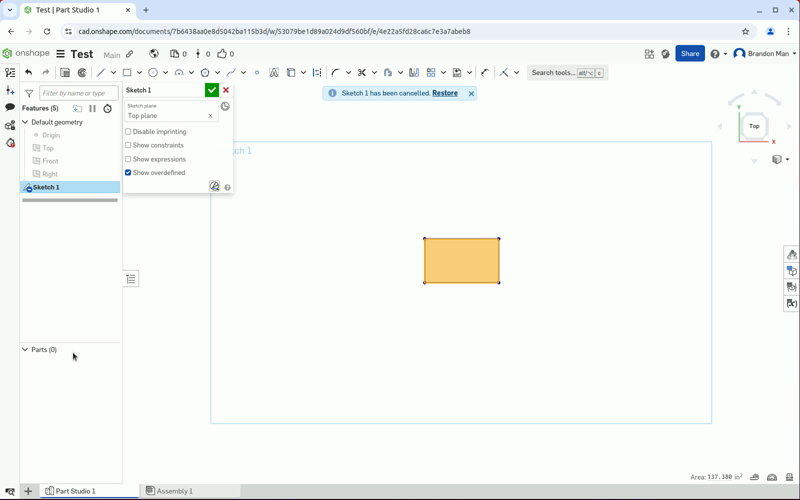
key(shift+e)
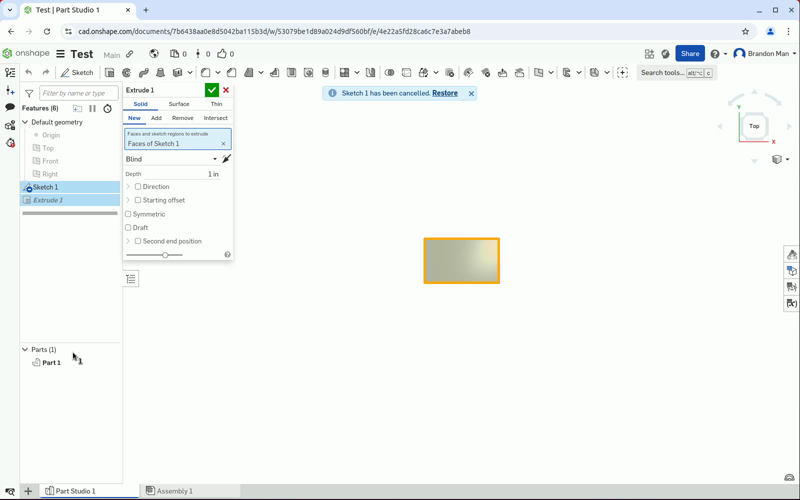
mouse_move(143, 106)
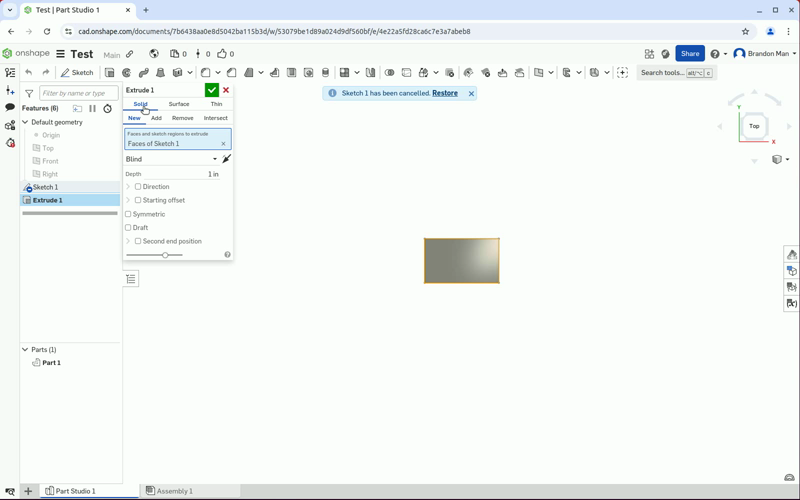
click(143, 106)
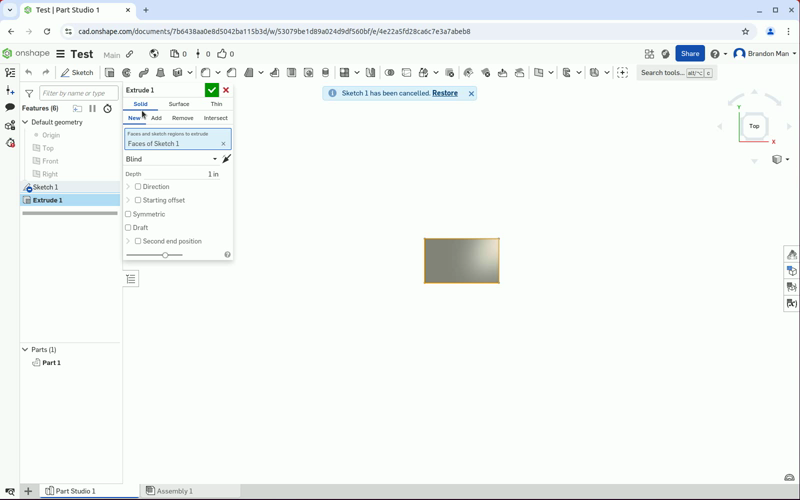
mouse_move(137, 120)
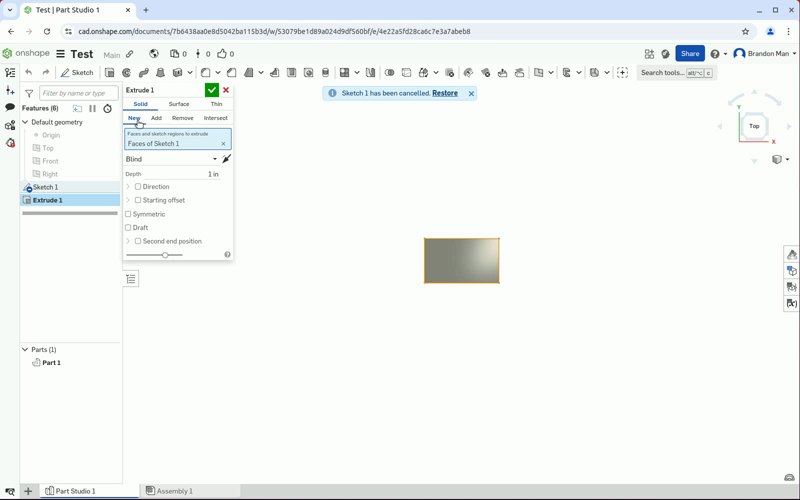
click(137, 120)
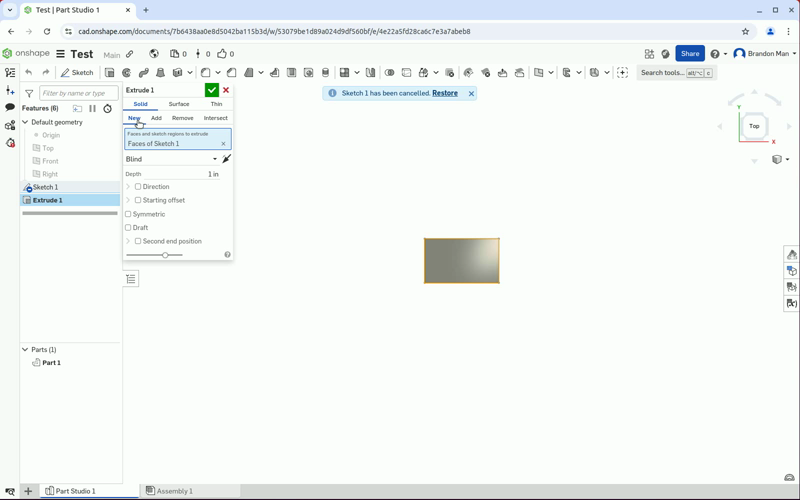
key(tab, 4)
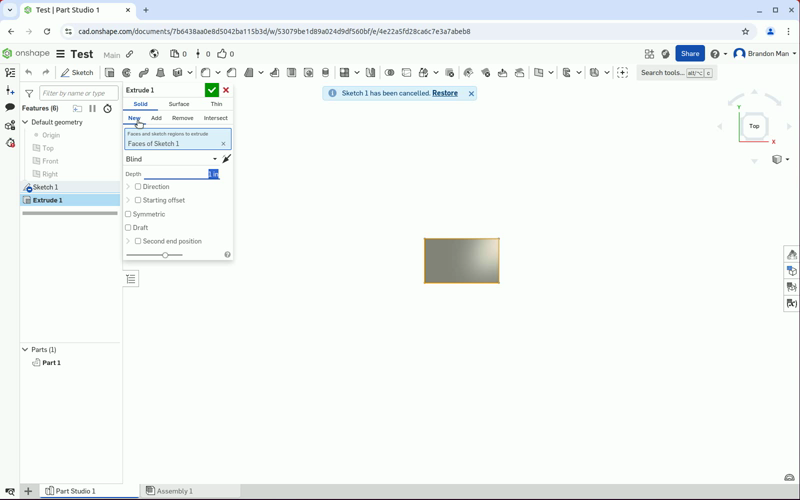
text(0.481)
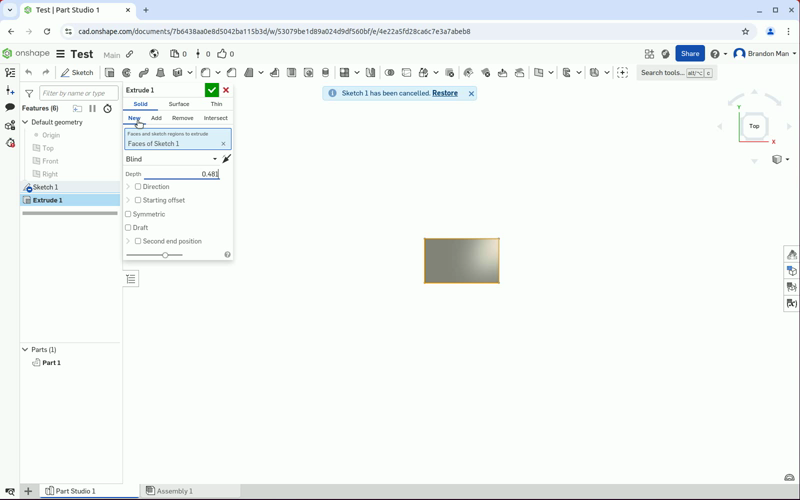
key(enter)
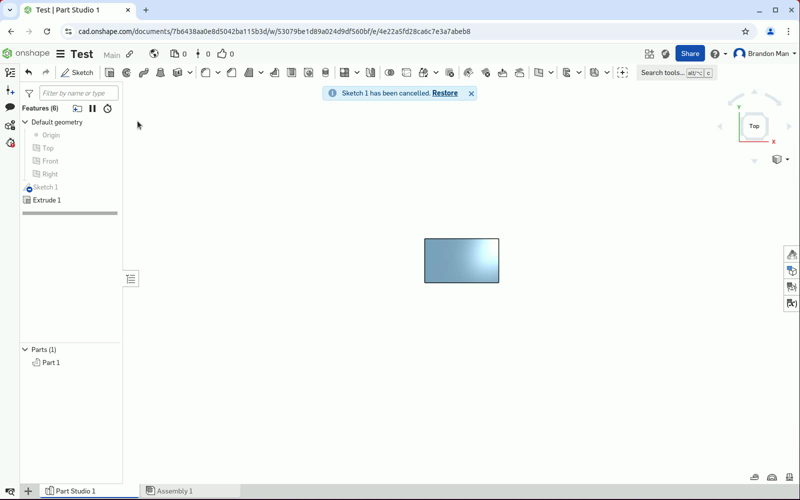
key(shift+h)
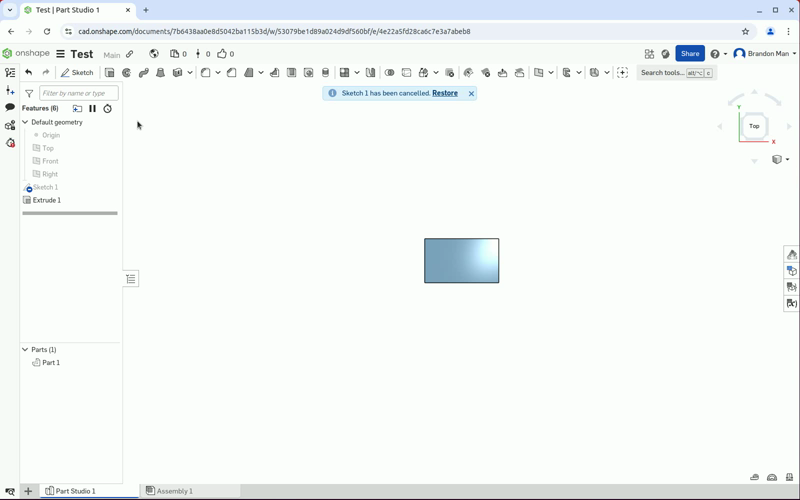
key(shift+h)
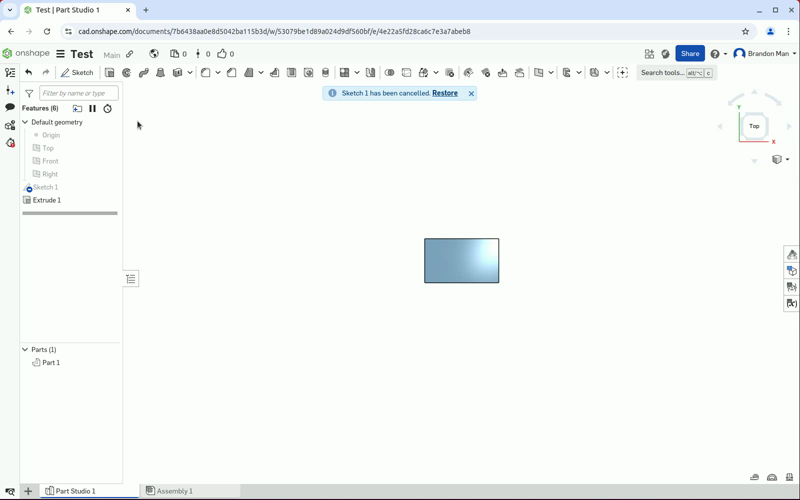
mouse_move(73, 189)
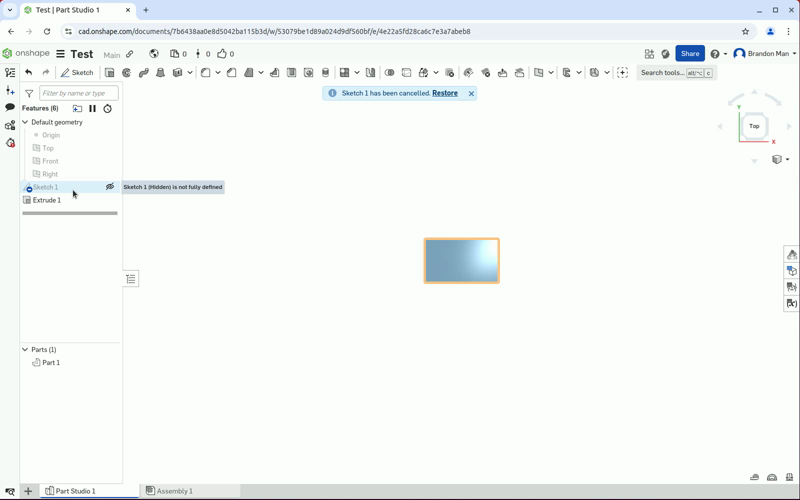
click(73, 189)
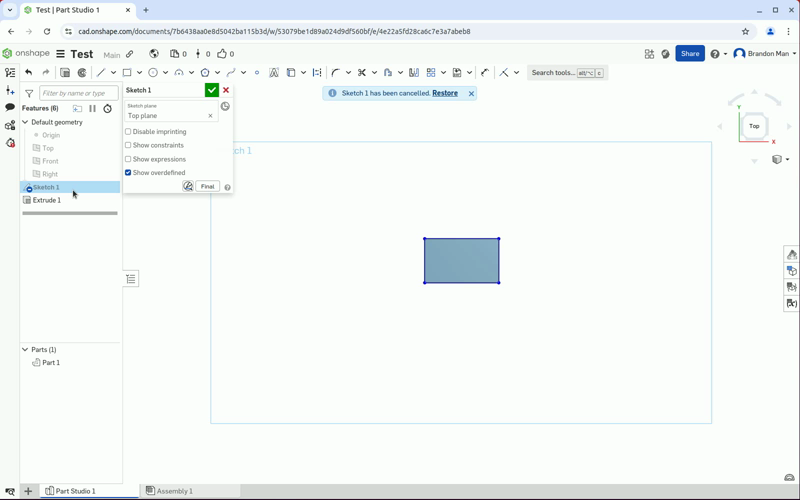
mouse_move(229, 92)
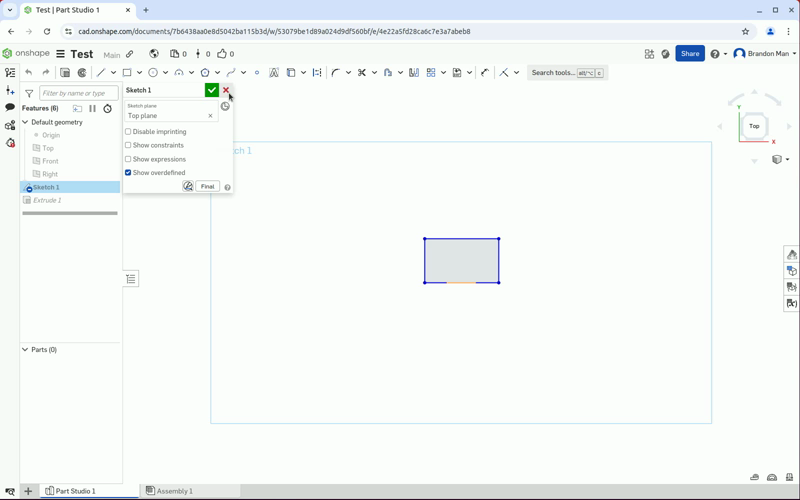
click(229, 92)
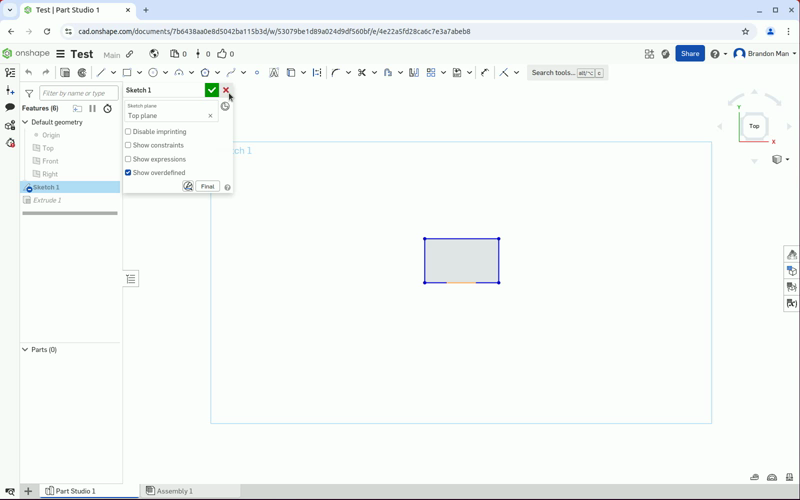
key(shift+s)
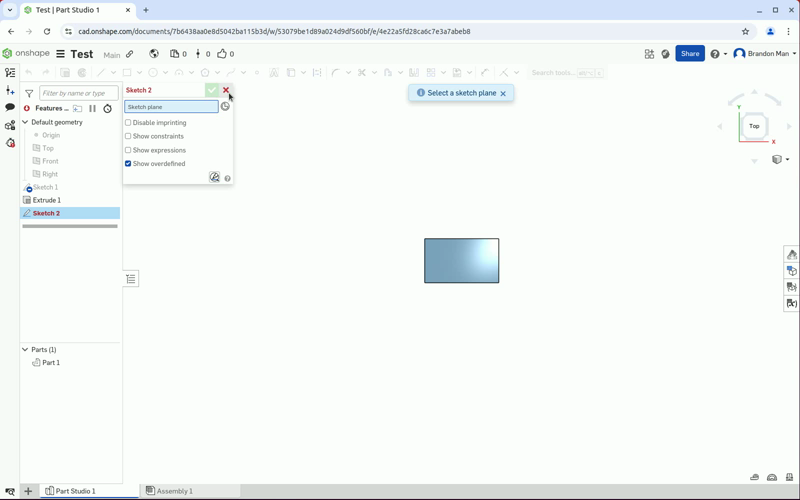
mouse_move(73, 150)
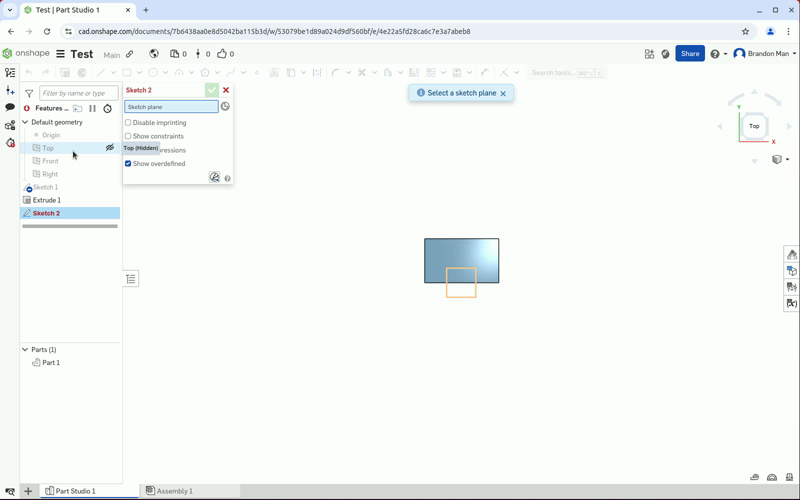
click(73, 150)
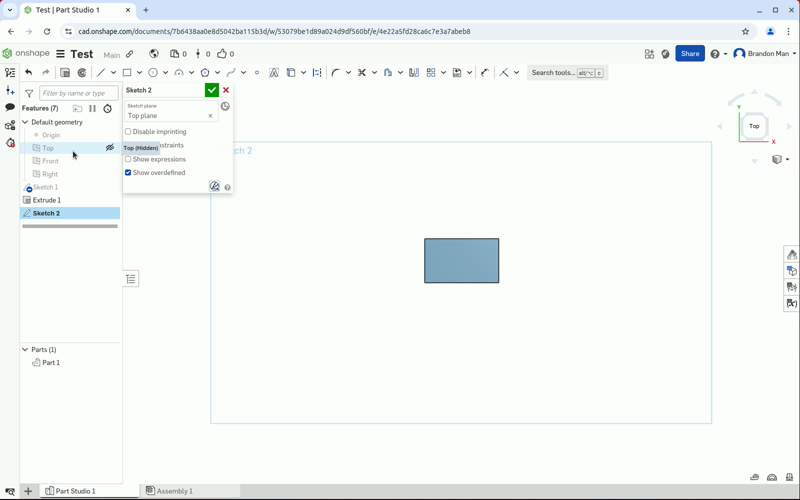
mouse_move(73, 352)
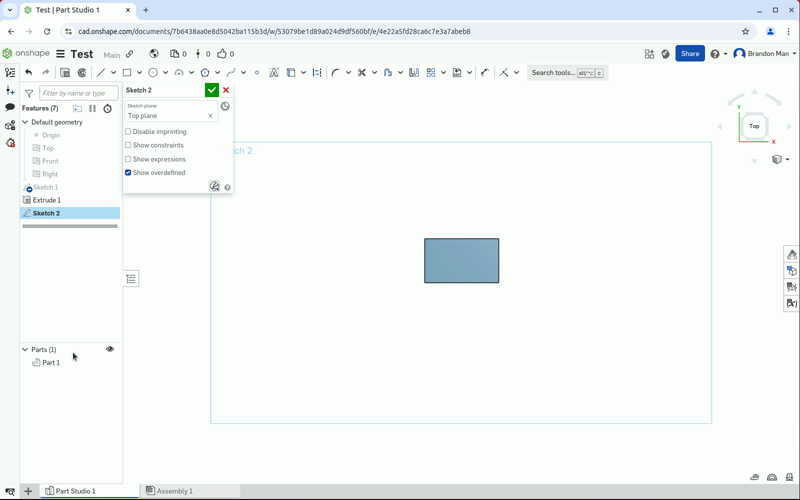
key(y)
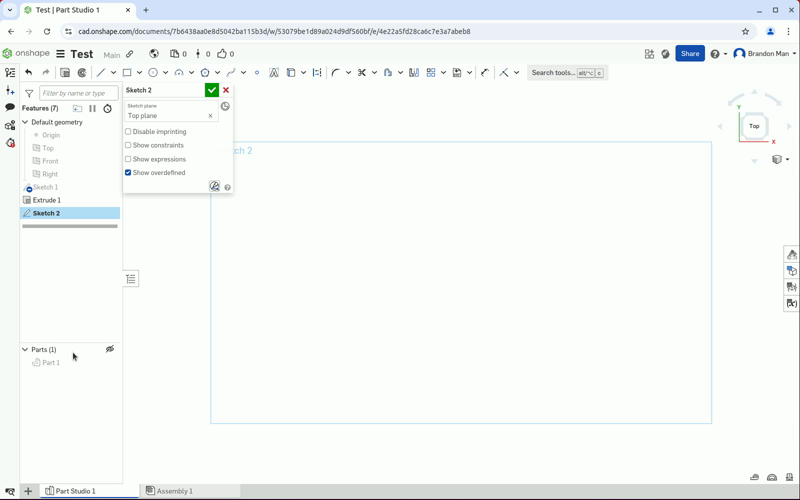
key(l)
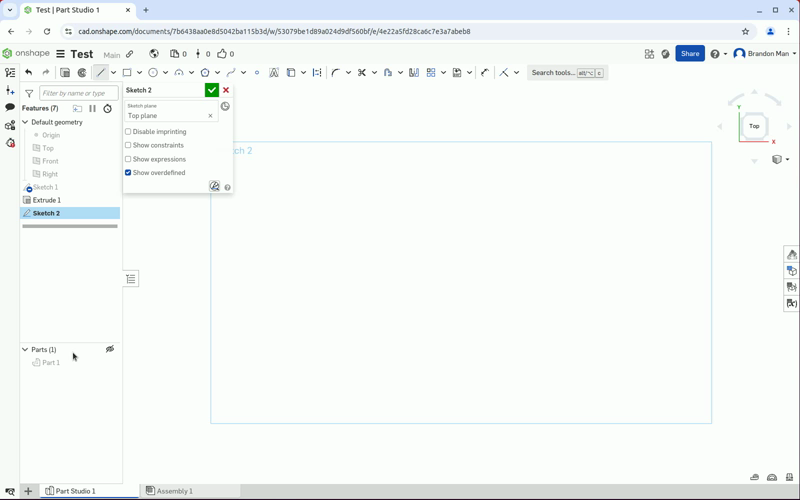
key_down(shift)
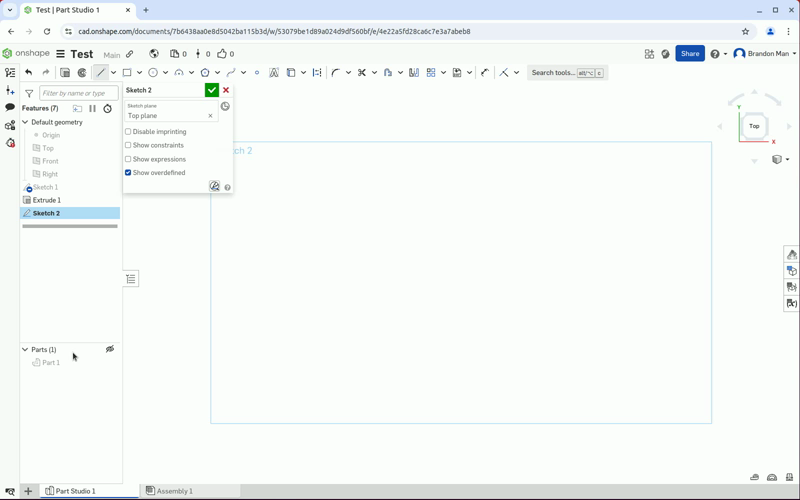
mouse_move(424, 341)
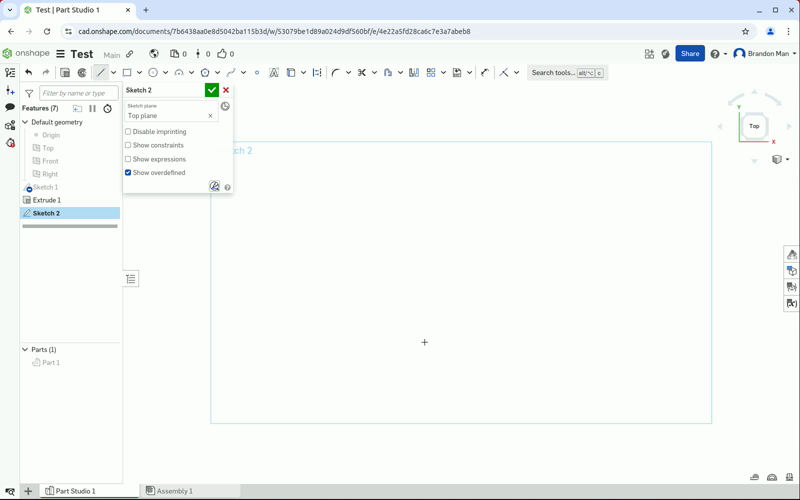
click(424, 341)
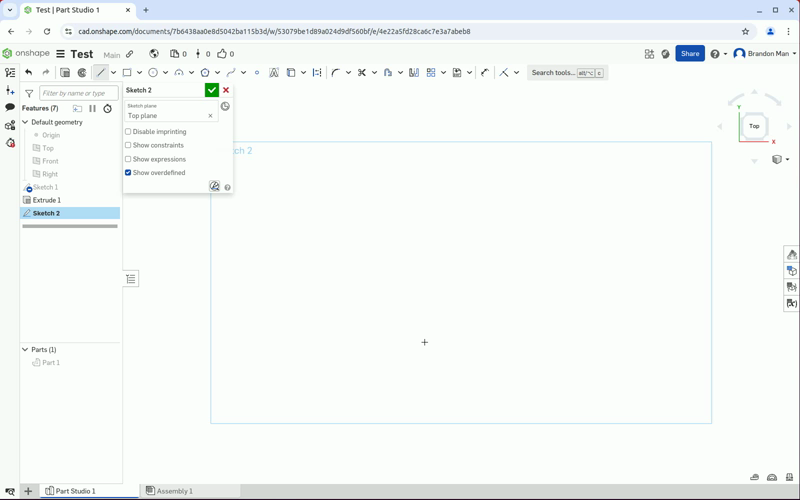
key_up(shift)
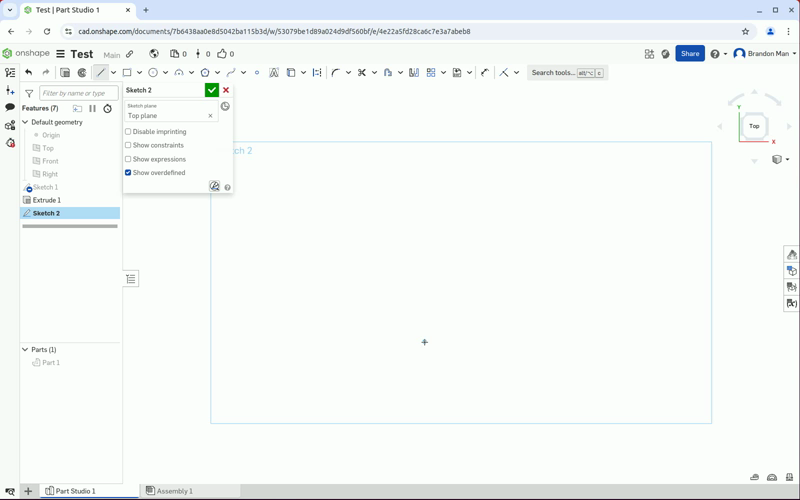
key_down(shift)
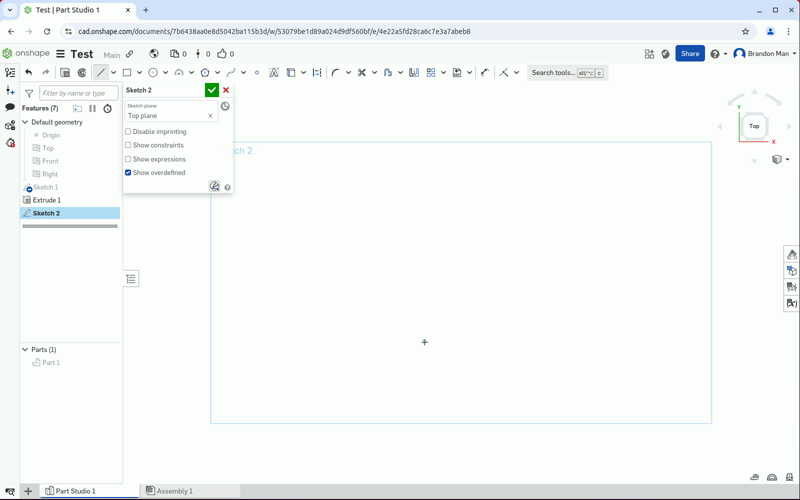
mouse_move(498, 341)
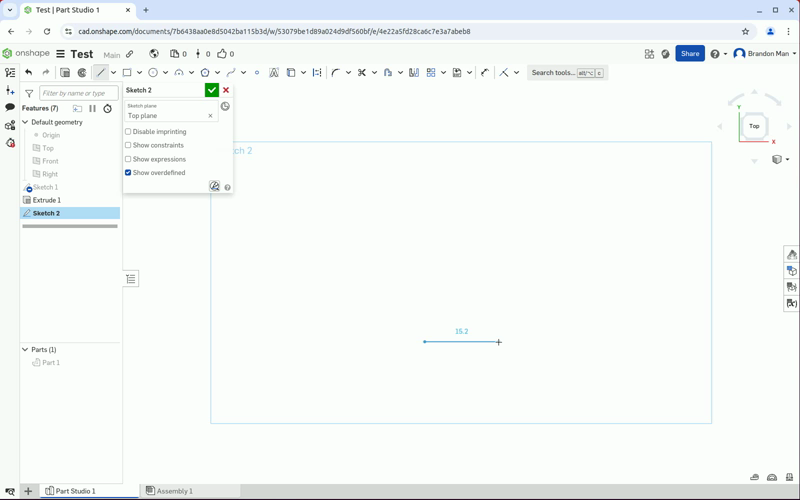
click(498, 341)
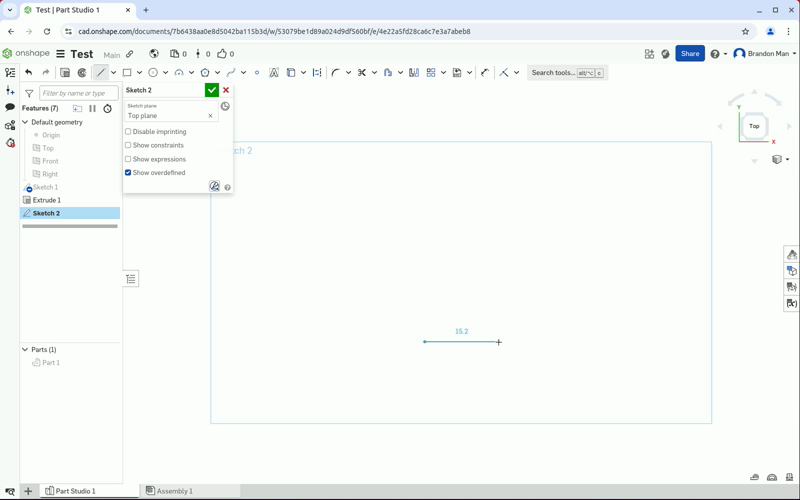
key_up(shift)
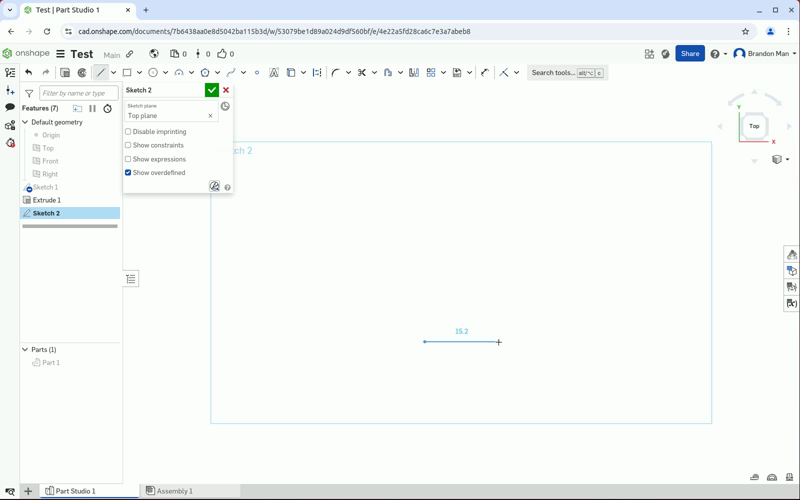
key_down(shift)
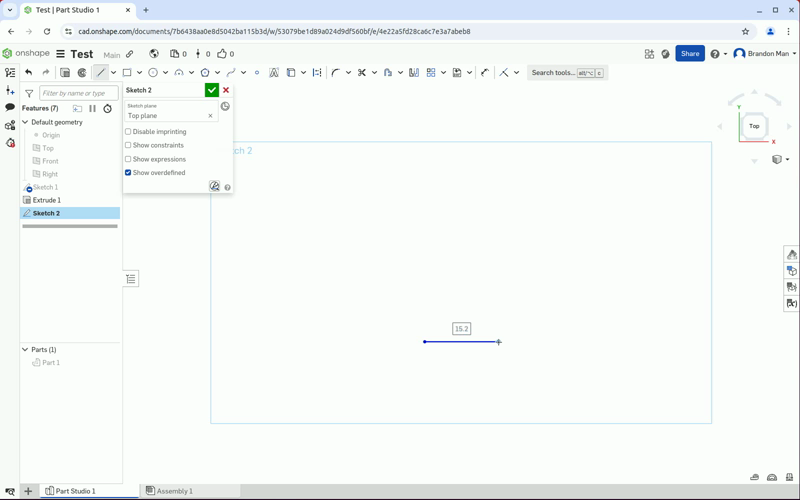
mouse_move(528, 341)
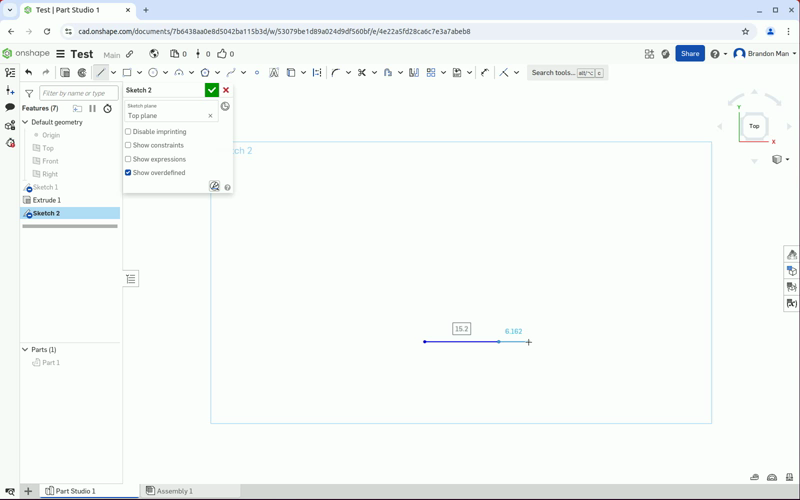
mouse_move(498, 282)
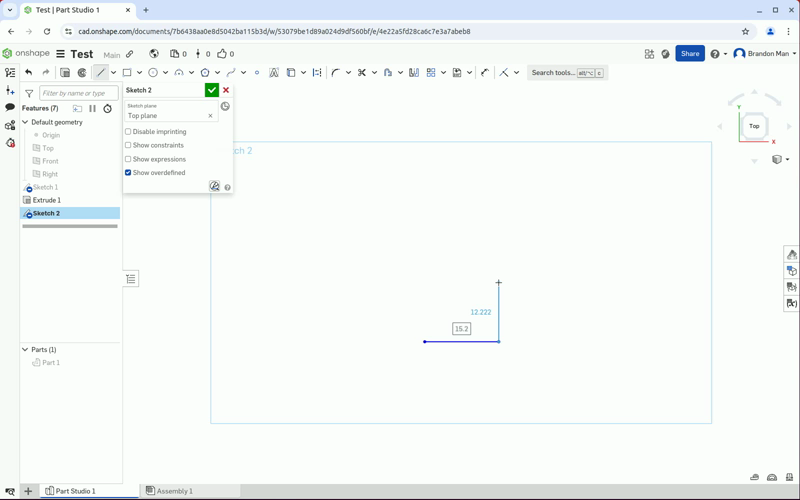
click(498, 282)
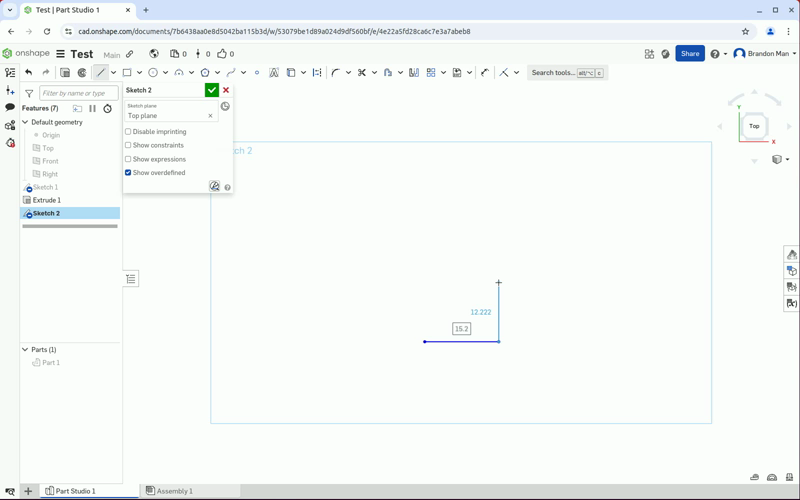
key_up(shift)
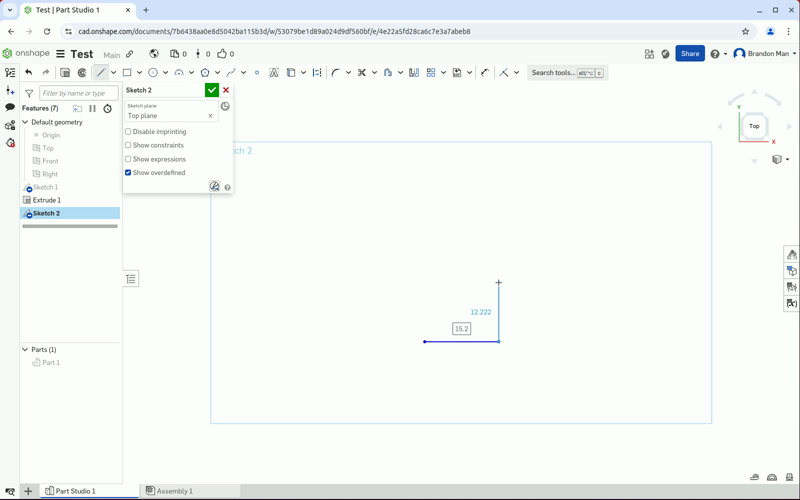
key_down(shift)
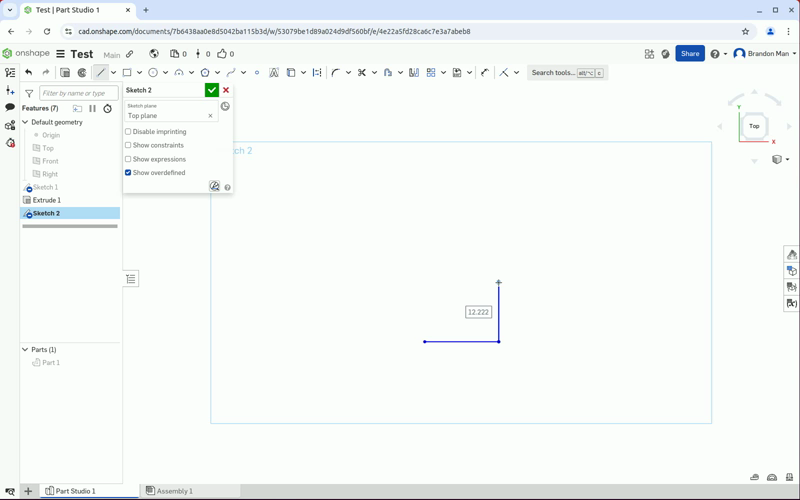
mouse_move(424, 282)
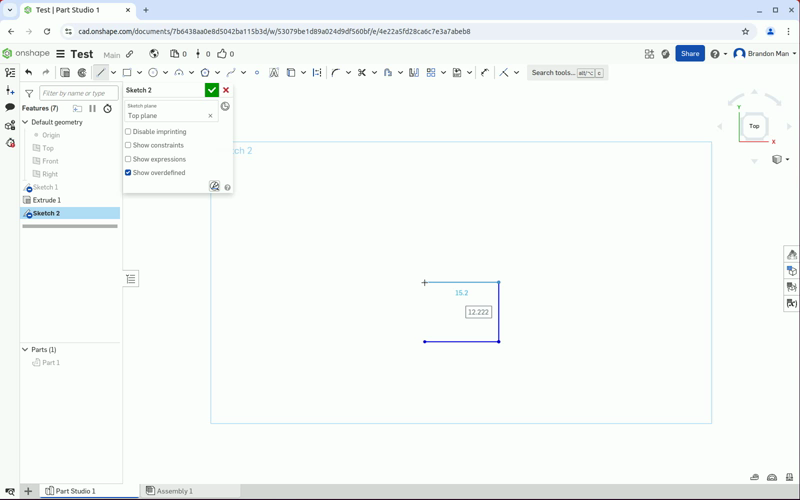
click(424, 282)
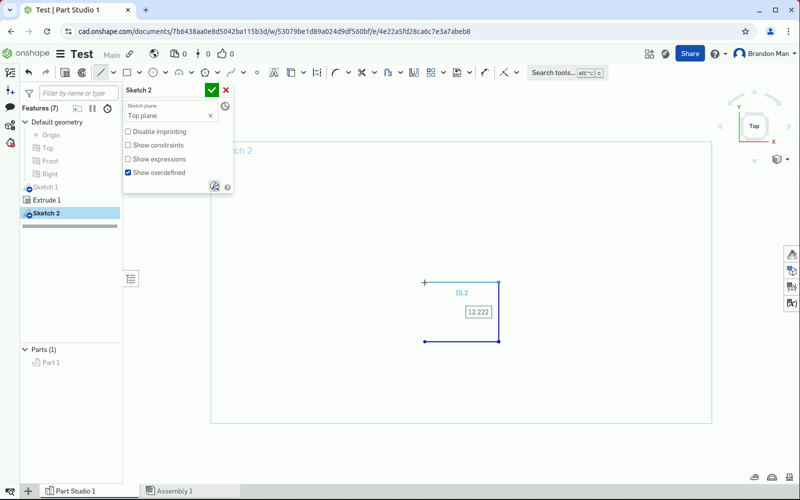
key_up(shift)
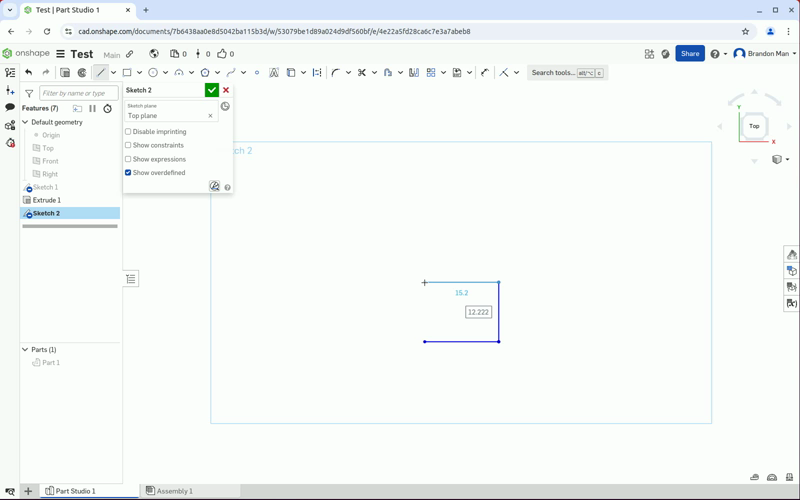
mouse_move(454, 282)
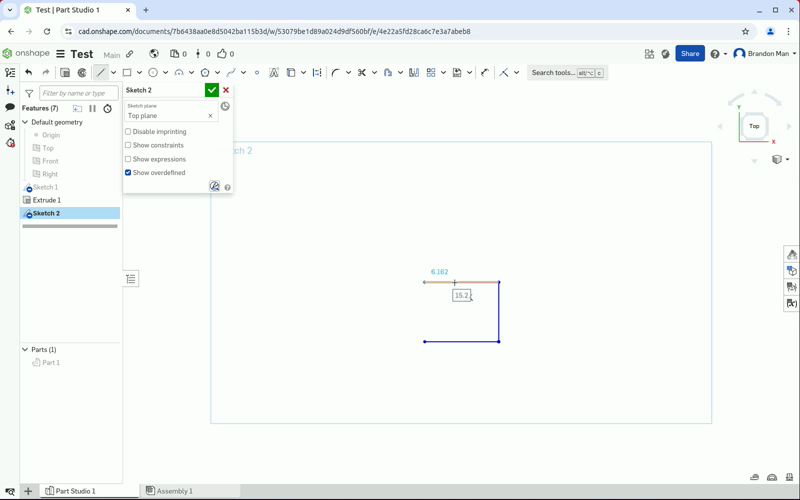
key_down(shift)
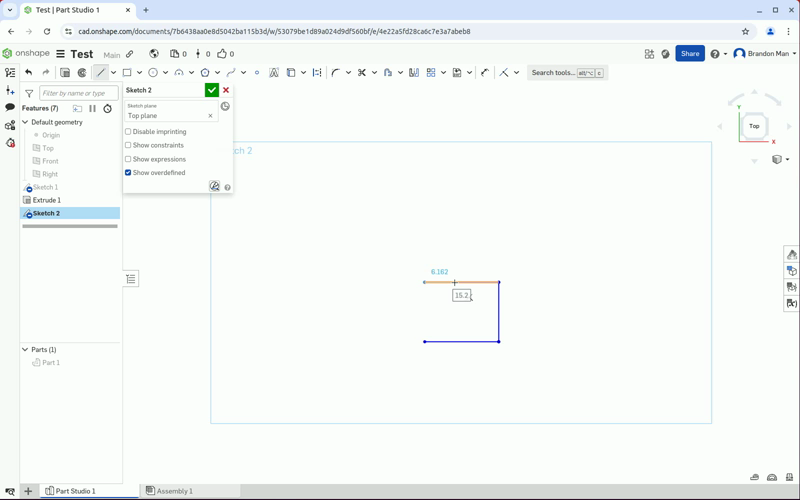
mouse_move(424, 341)
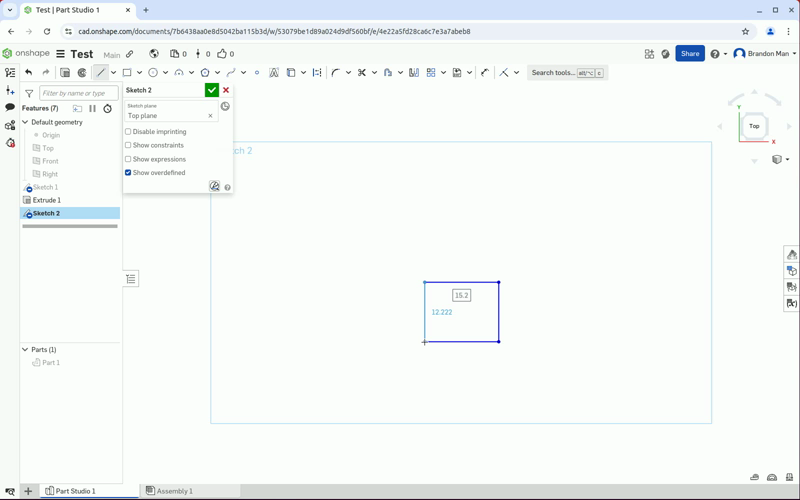
key_up(shift)
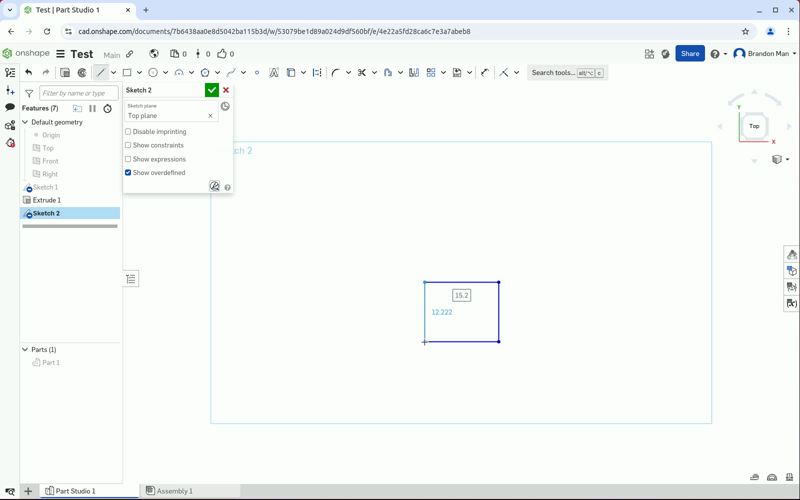
click(424, 341)
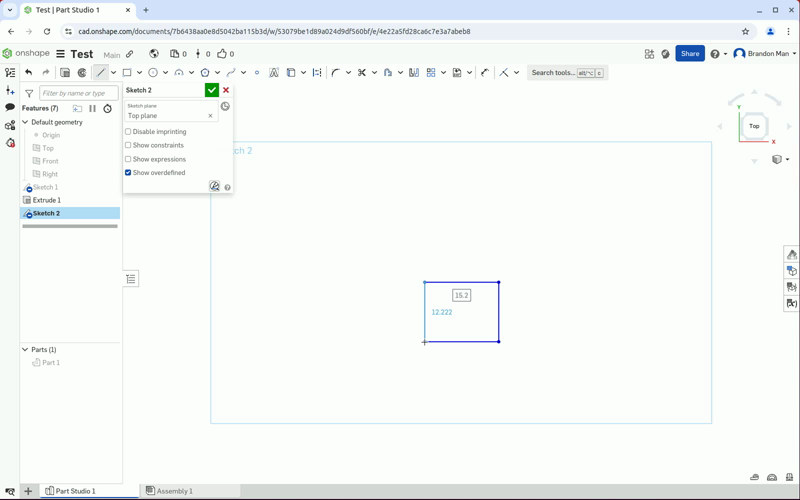
key(esc)
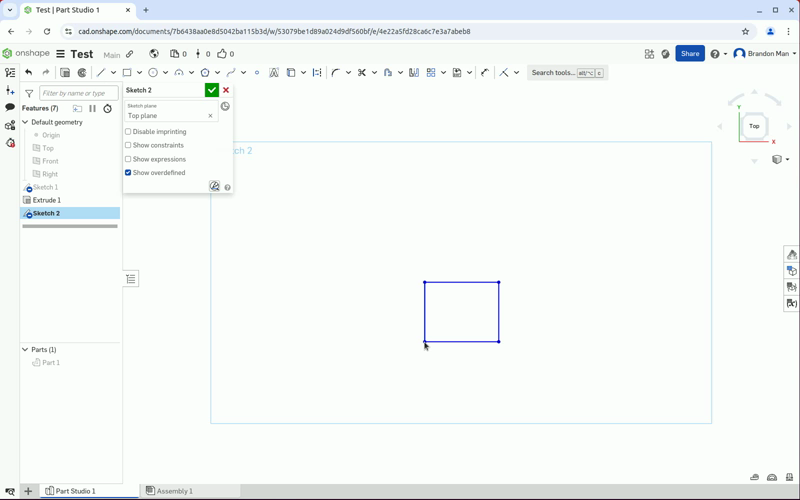
mouse_move(465, 319)
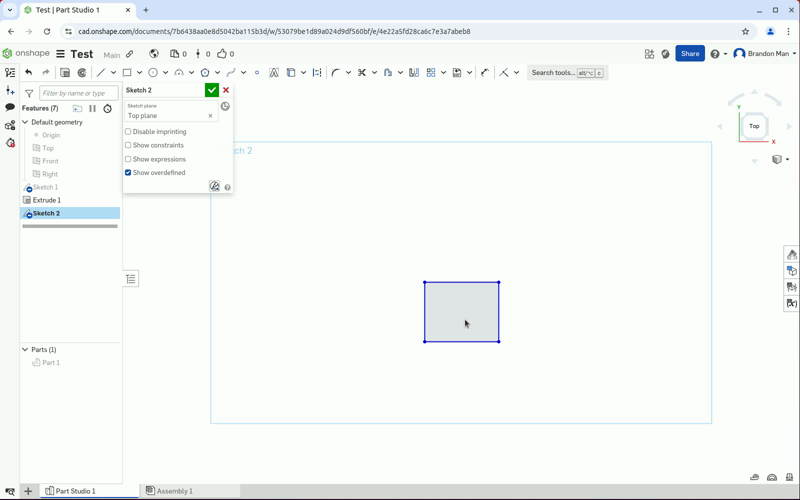
click(465, 319)
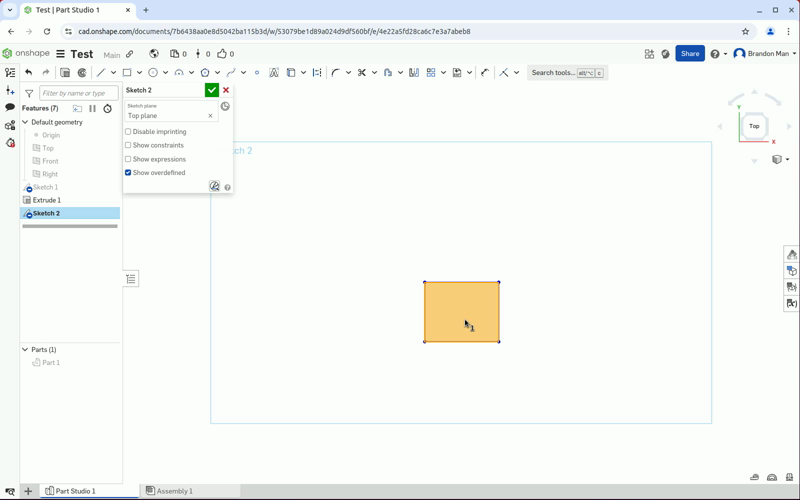
mouse_move(73, 352)
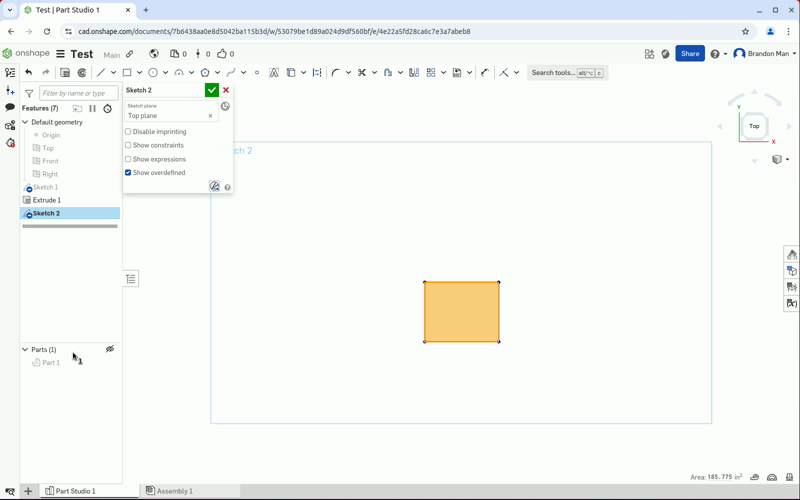
key(shift+y)
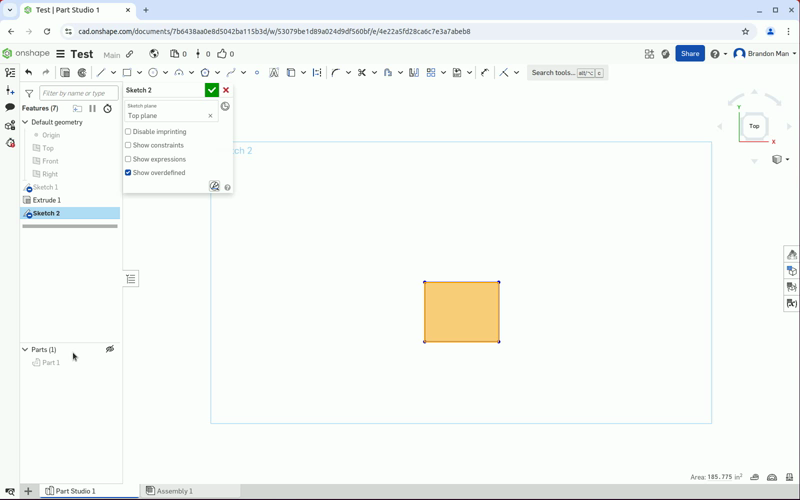
key(shift+e)
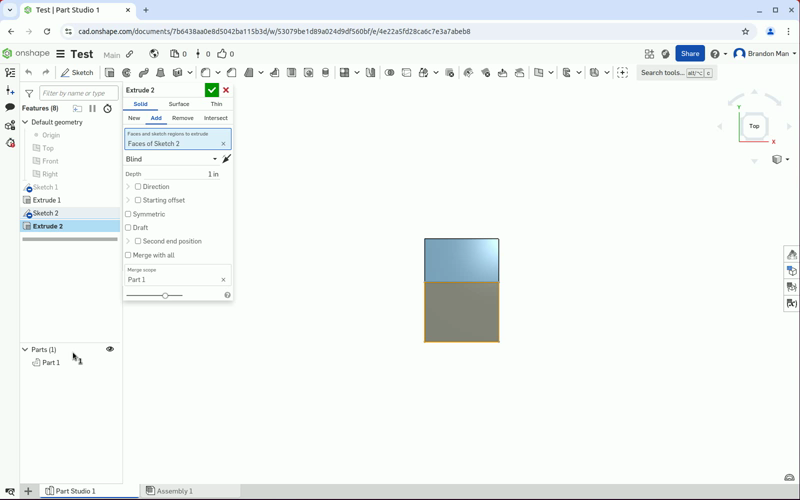
mouse_move(143, 106)
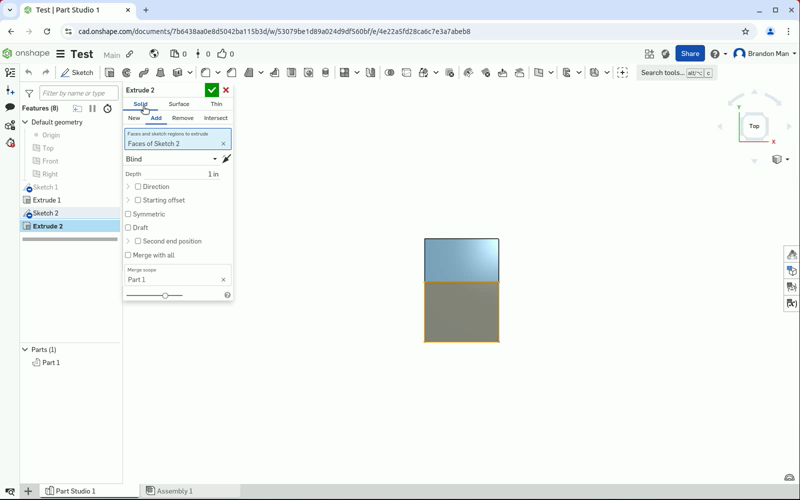
click(143, 106)
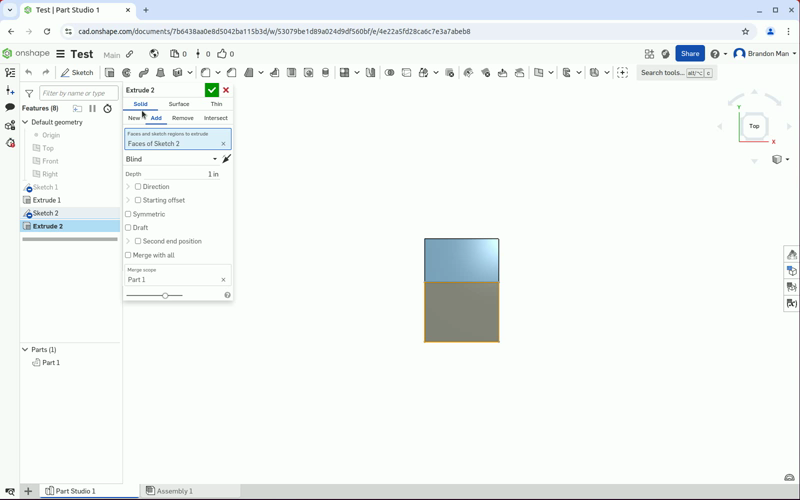
mouse_move(137, 120)
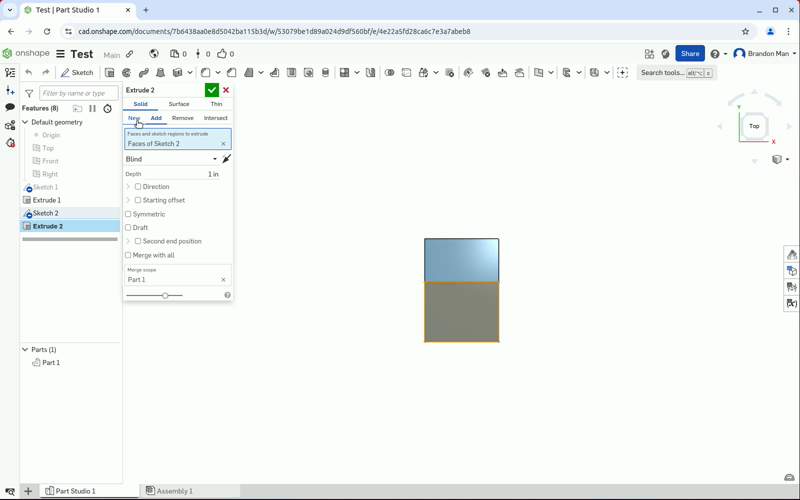
click(137, 120)
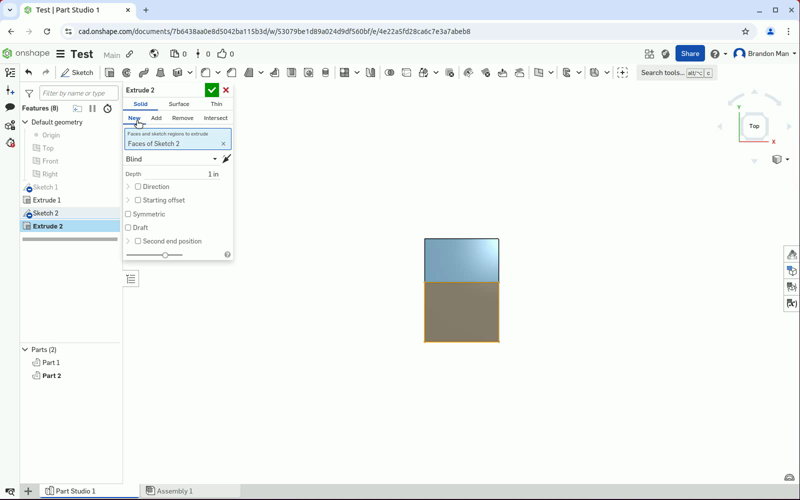
key(tab, 4)
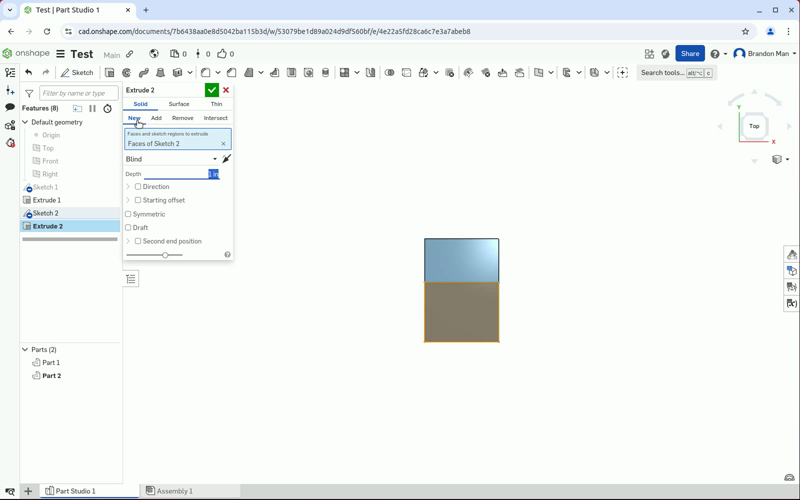
text(0.481)
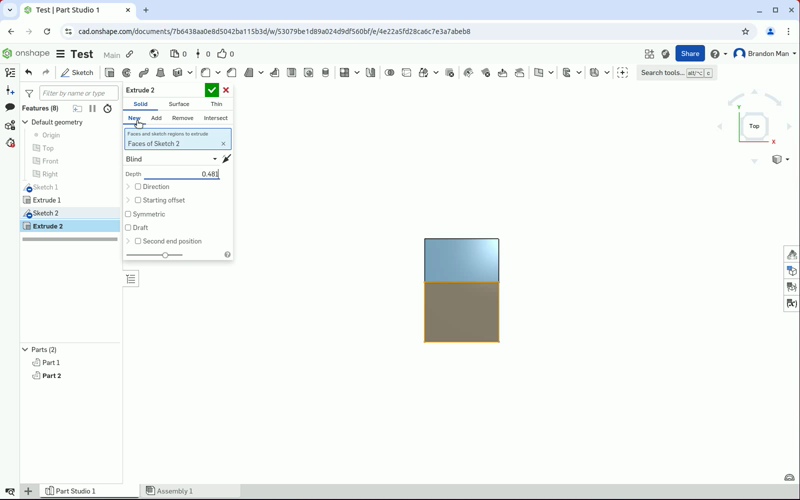
key(enter)
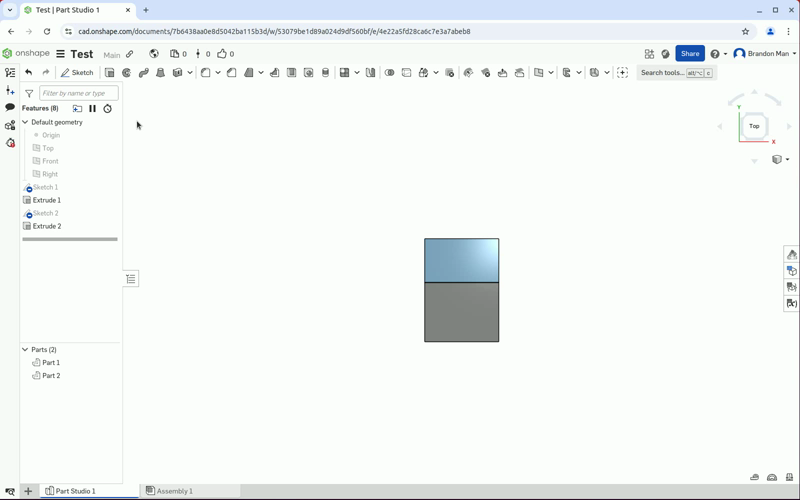
key(shift+h)
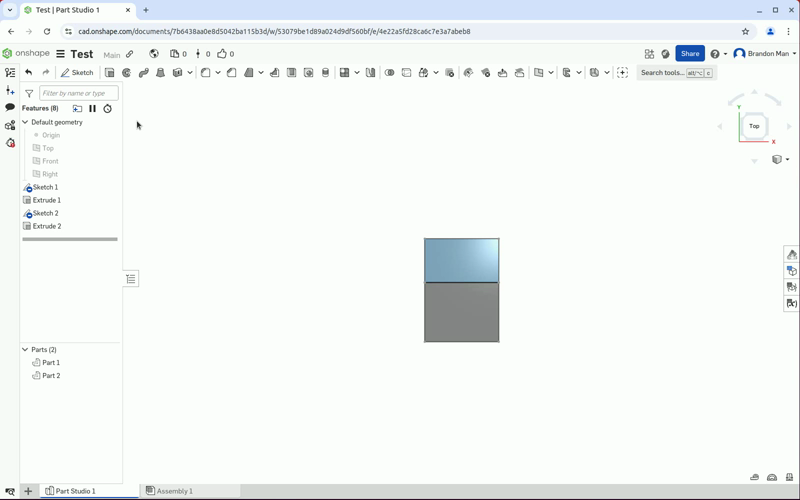
key(shift+h)
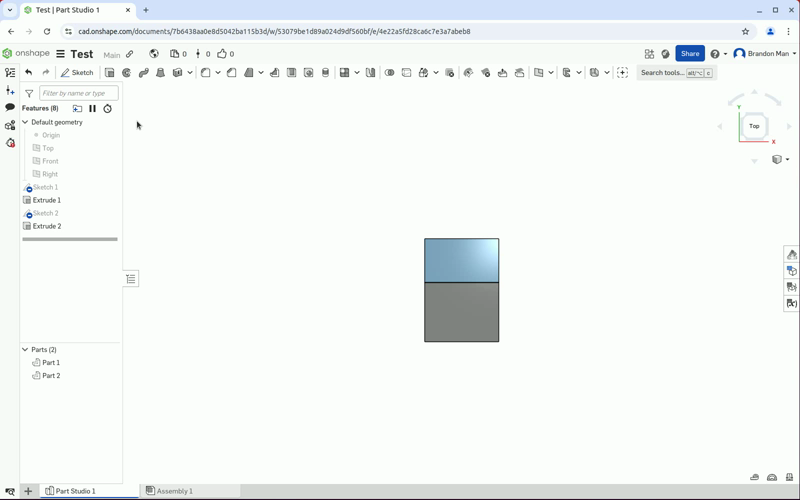
mouse_move(73, 189)
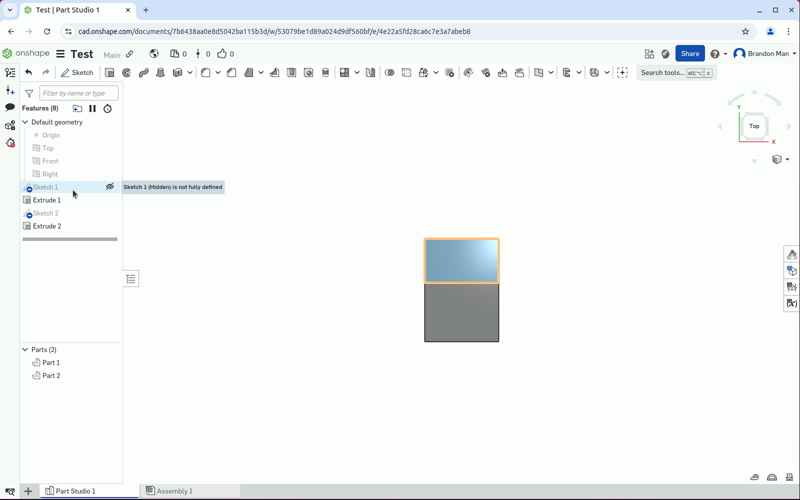
click(73, 189)
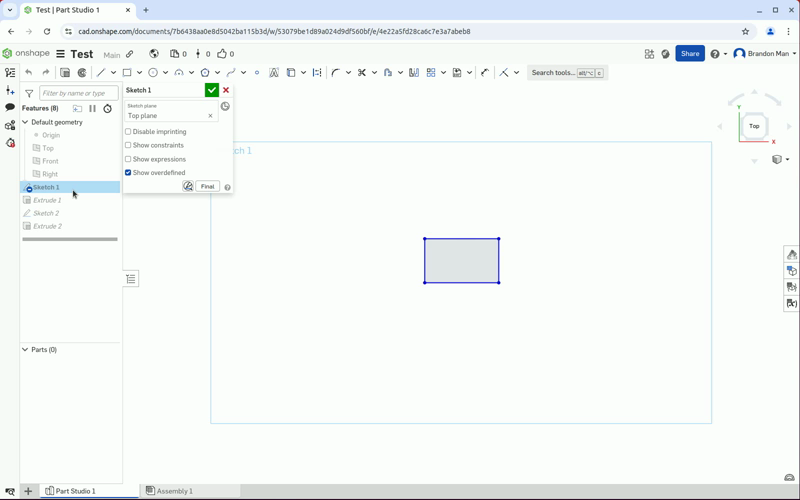
mouse_move(229, 92)
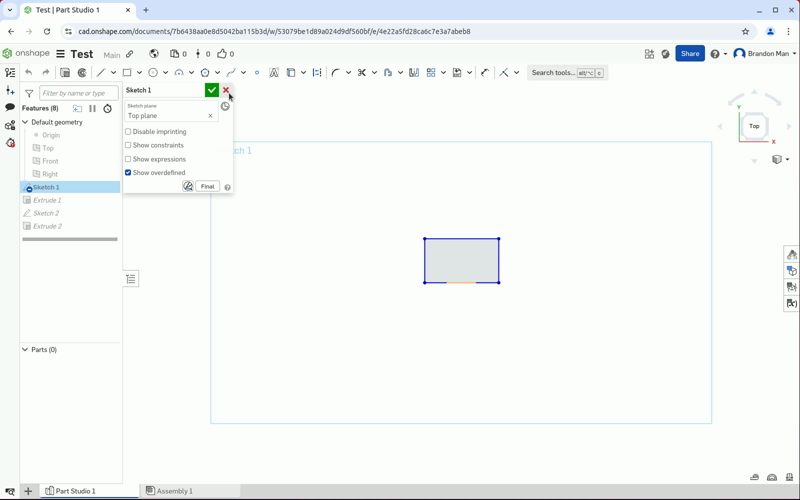
click(229, 92)
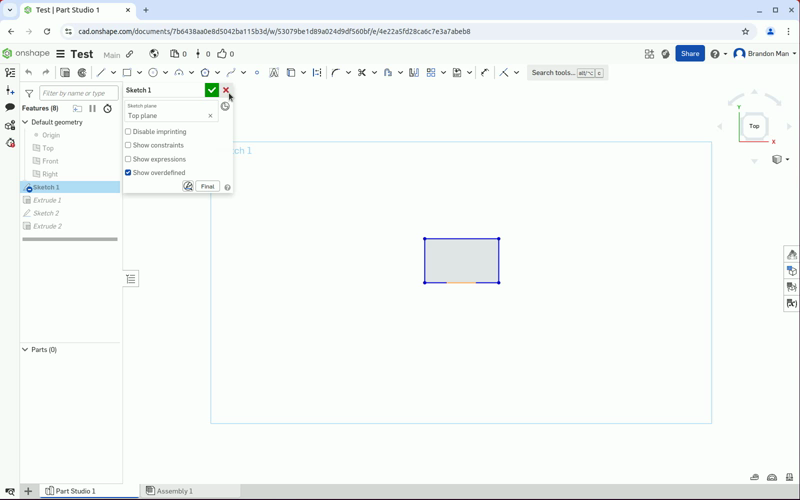
key(shift+s)
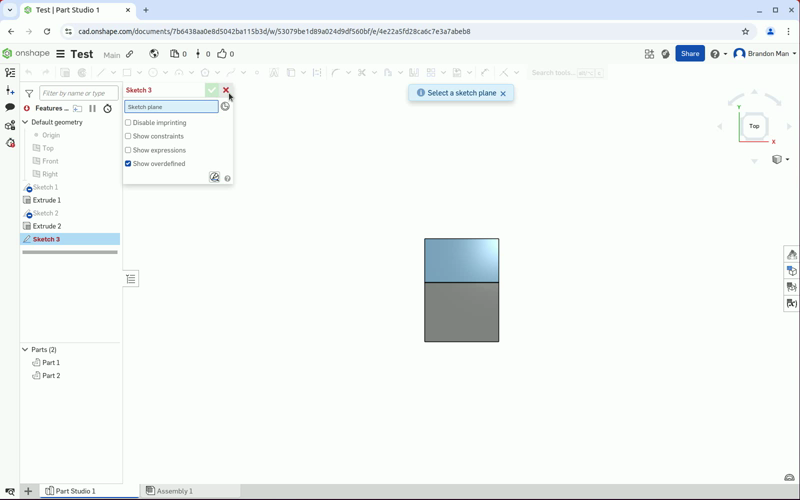
mouse_move(73, 150)
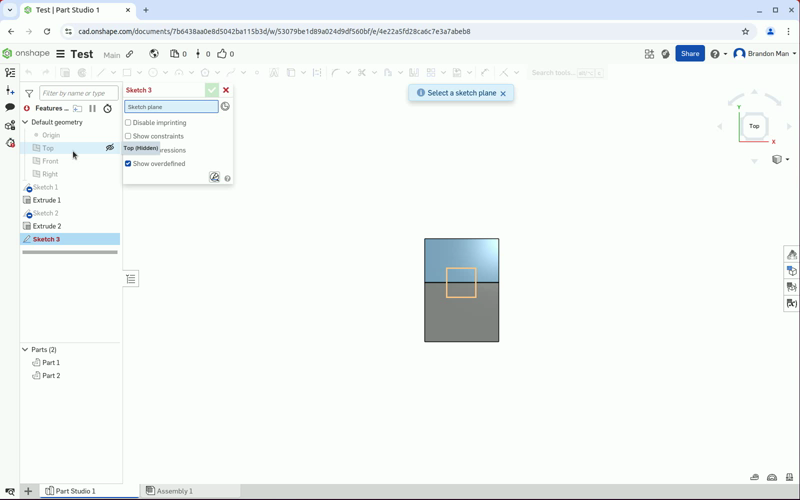
click(73, 150)
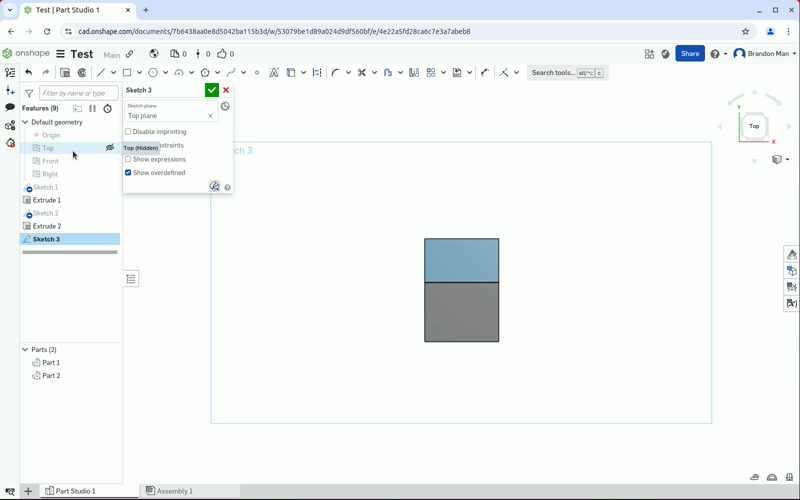
mouse_move(73, 352)
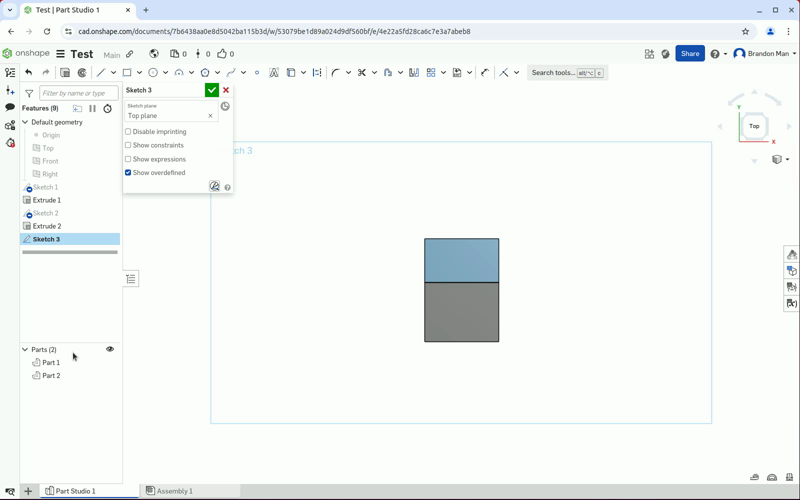
key(y)
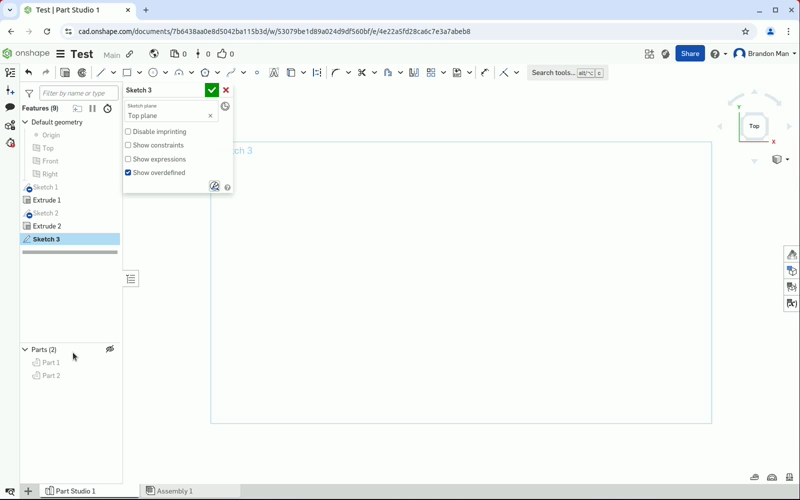
key(l)
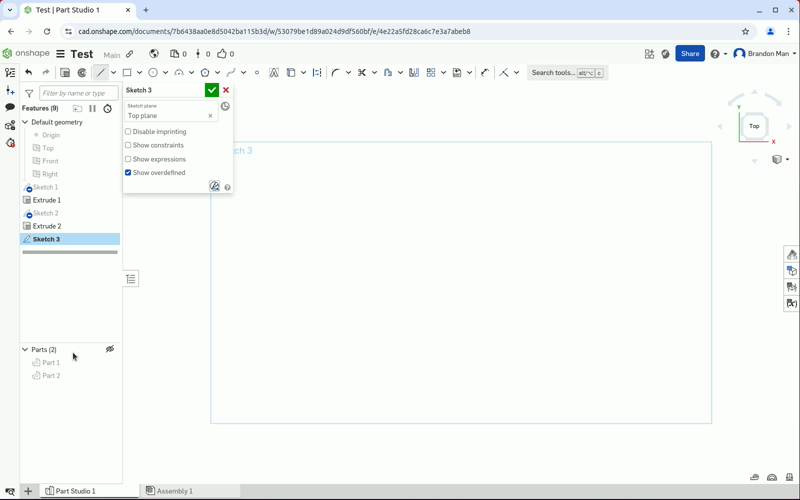
key_down(shift)
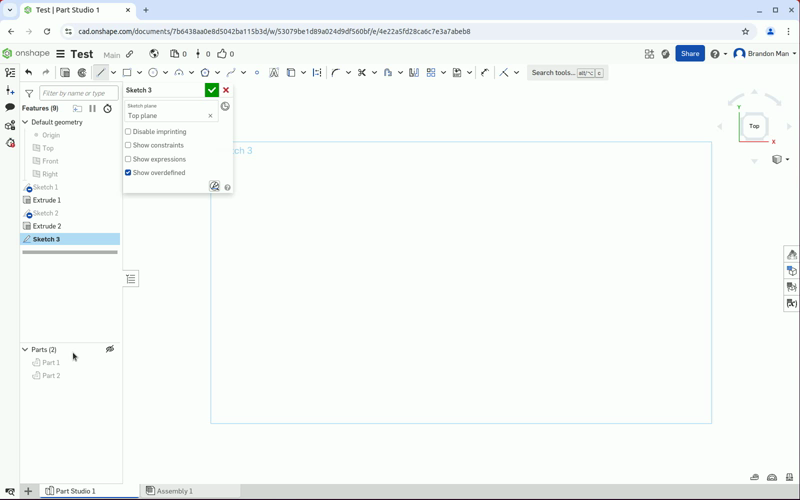
mouse_move(528, 341)
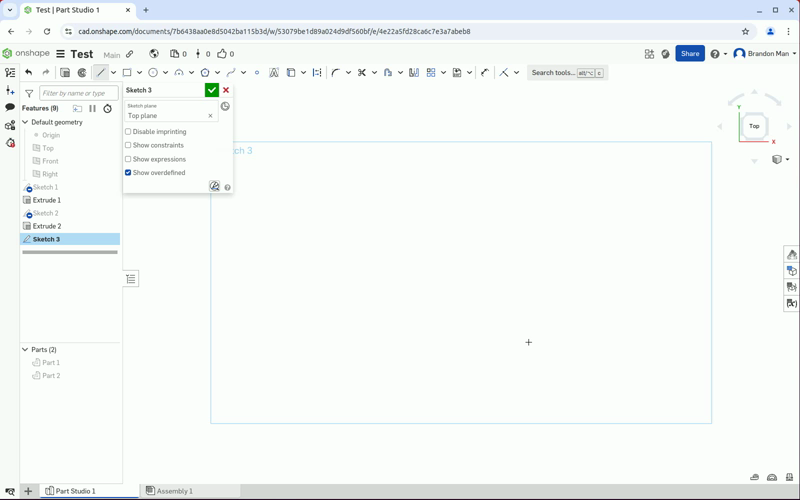
click(528, 341)
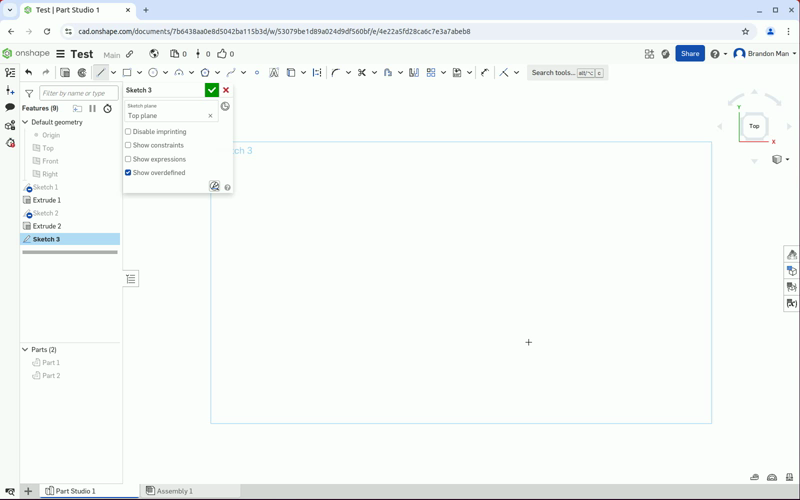
key_up(shift)
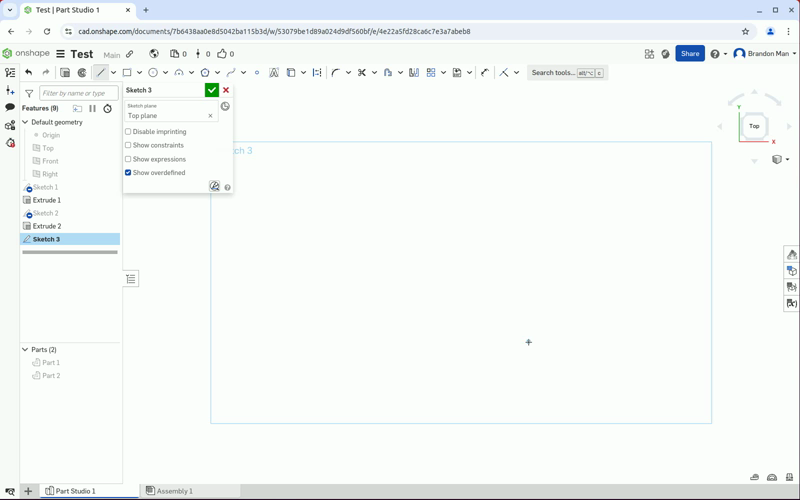
key_down(shift)
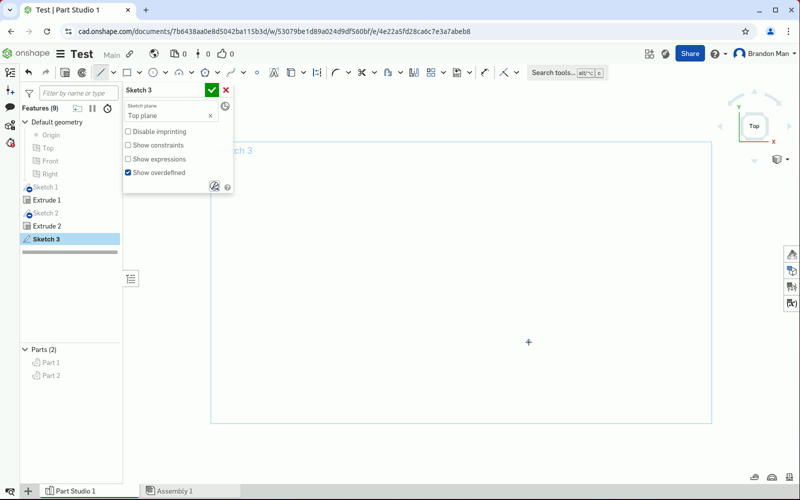
mouse_move(573, 282)
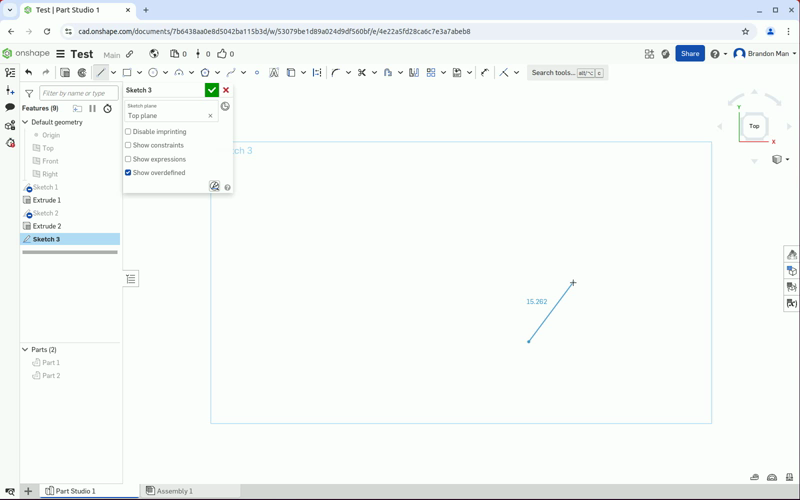
click(573, 282)
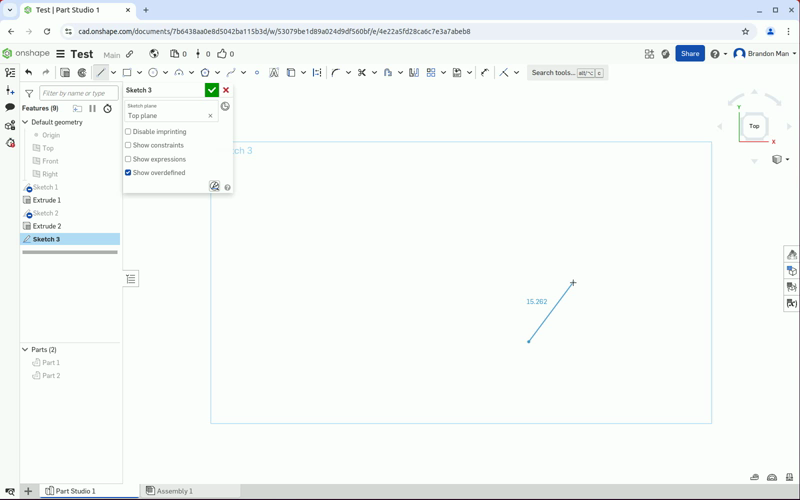
key_up(shift)
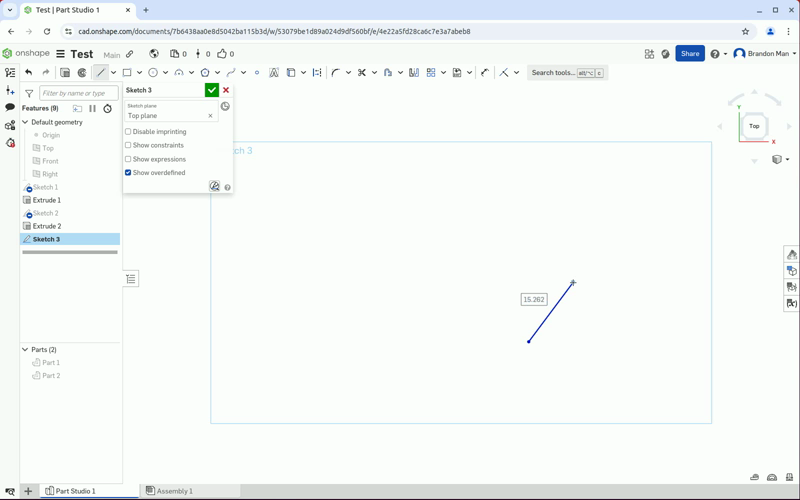
key_down(shift)
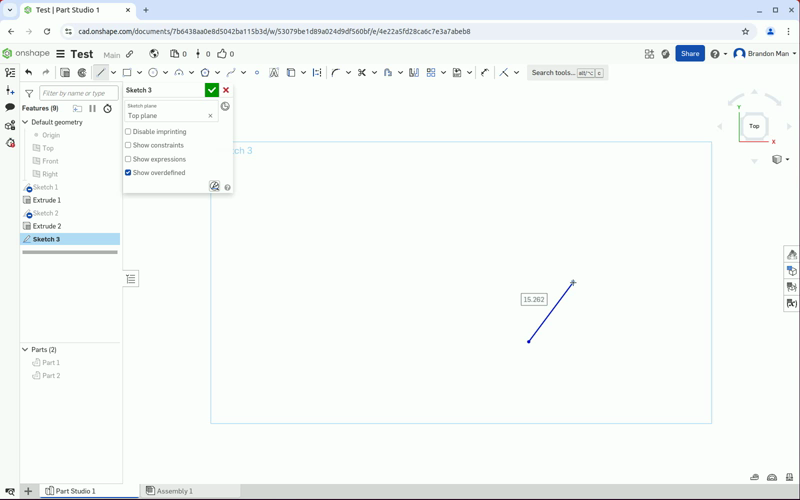
mouse_move(589, 282)
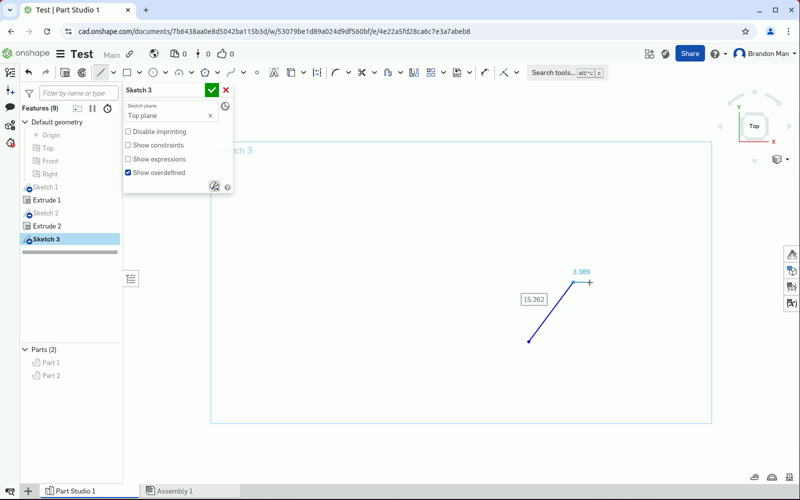
mouse_move(528, 282)
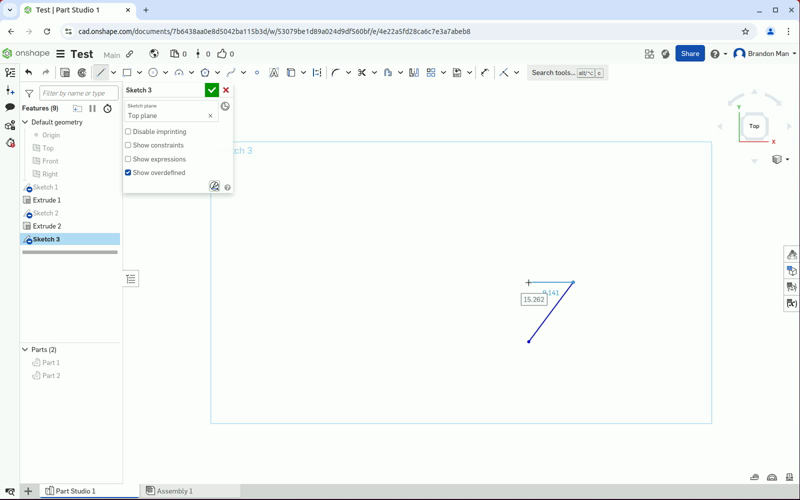
click(528, 282)
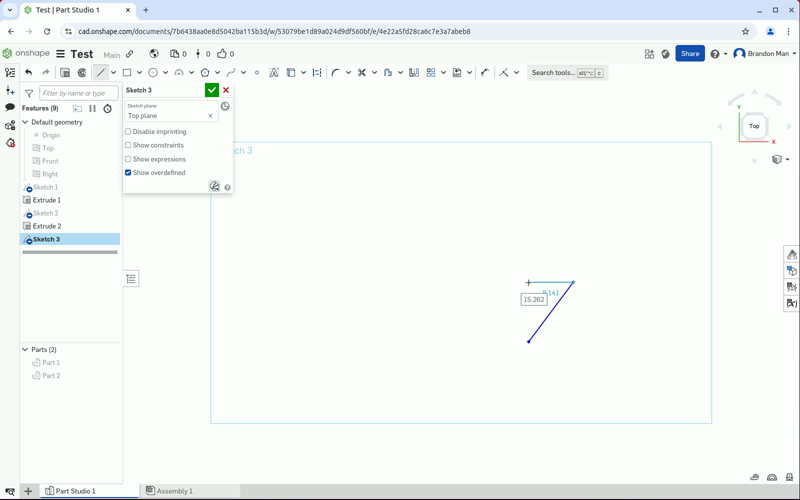
key_up(shift)
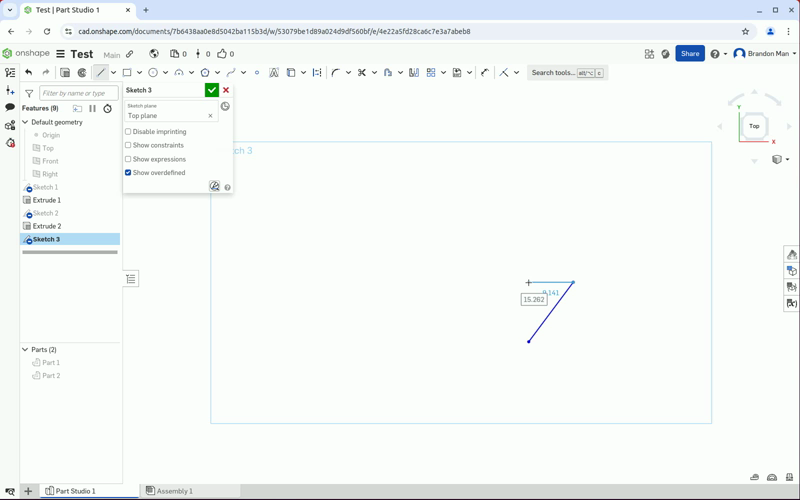
mouse_move(558, 282)
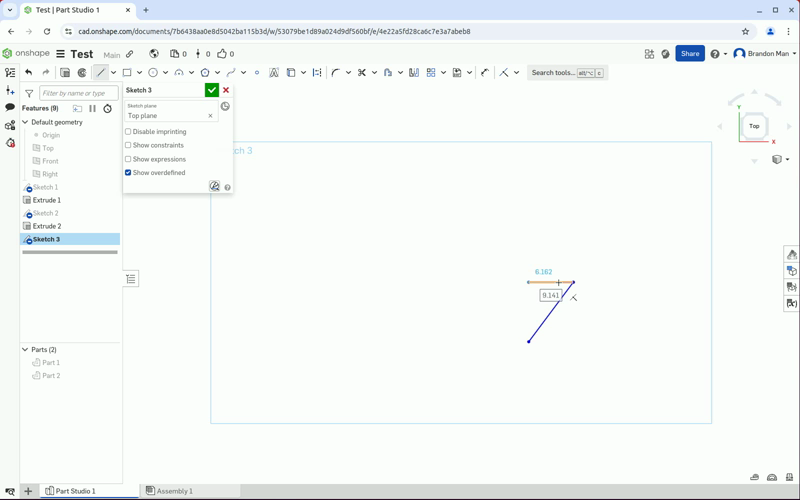
key_down(shift)
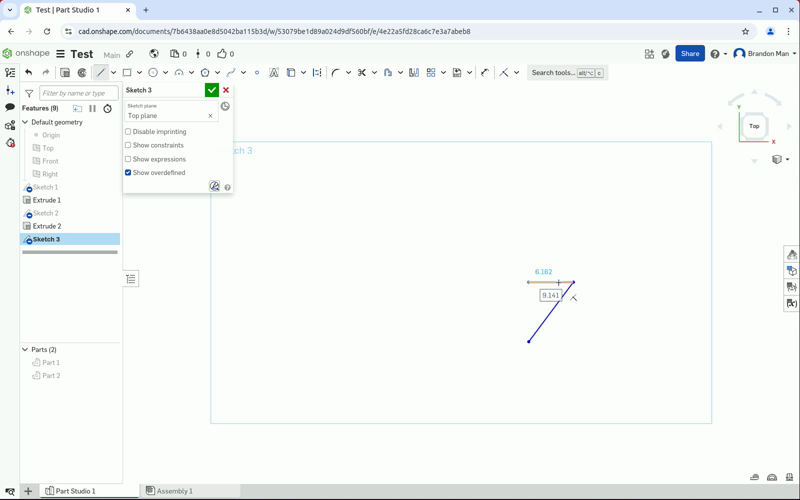
mouse_move(528, 341)
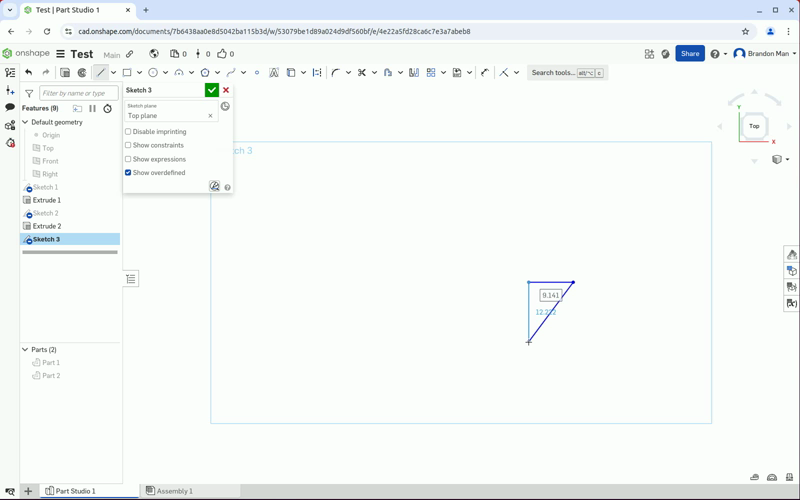
key_up(shift)
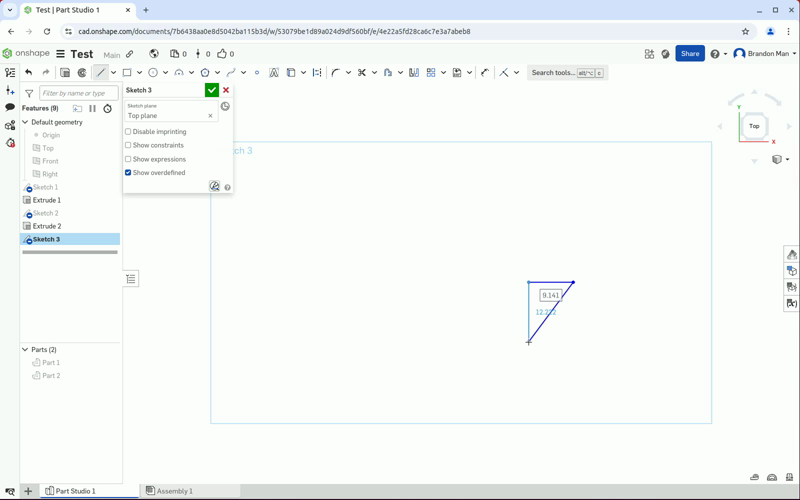
click(528, 341)
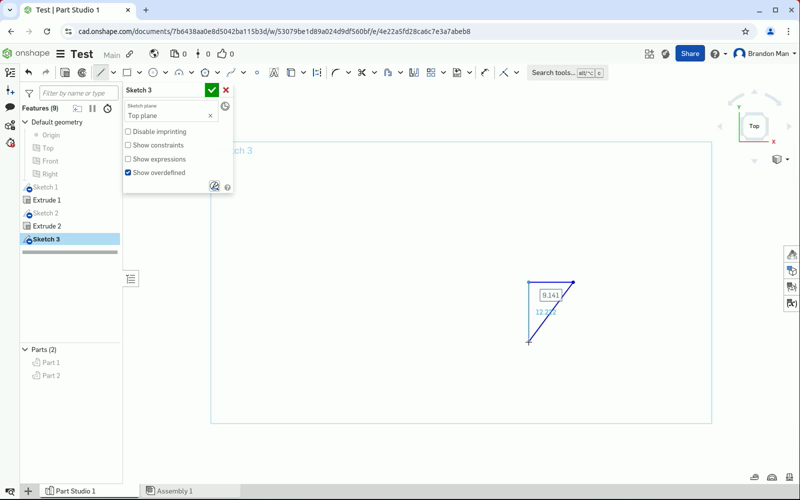
key(esc)
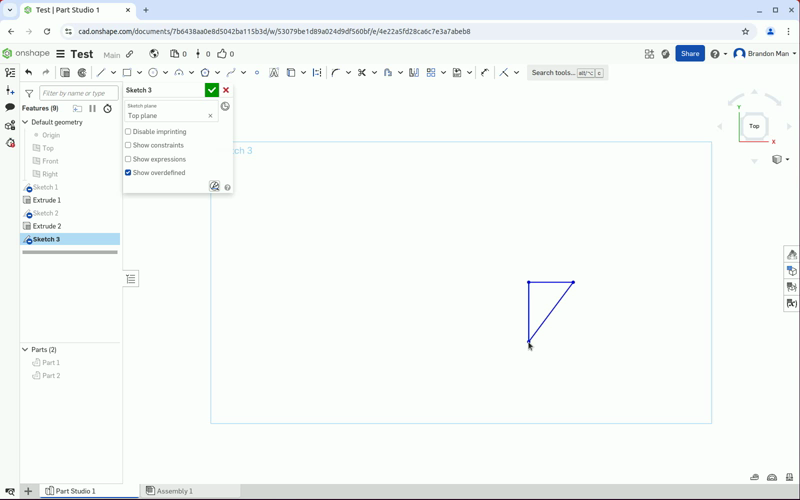
mouse_move(559, 283)
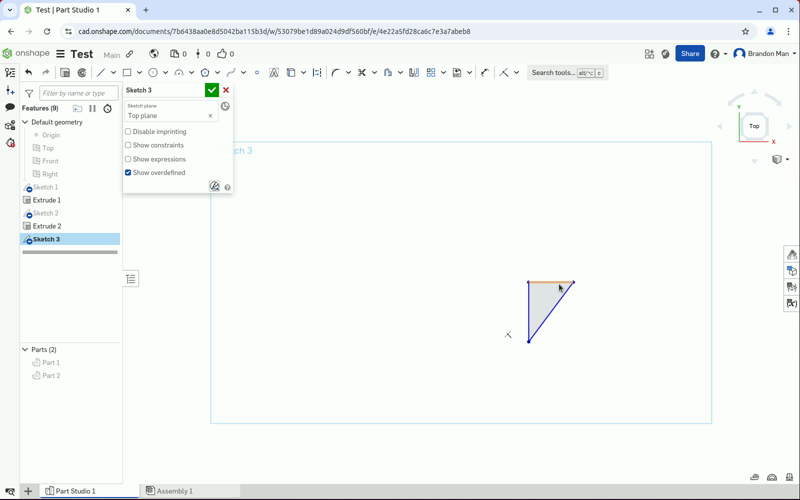
scroll(6)
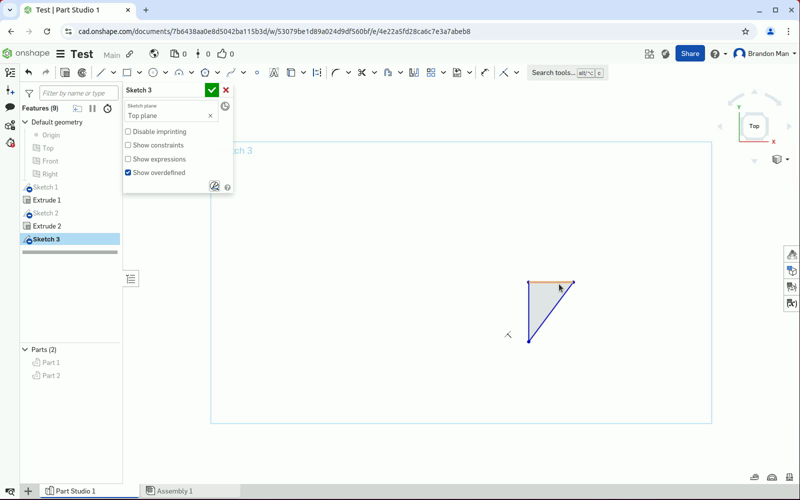
scroll(6)
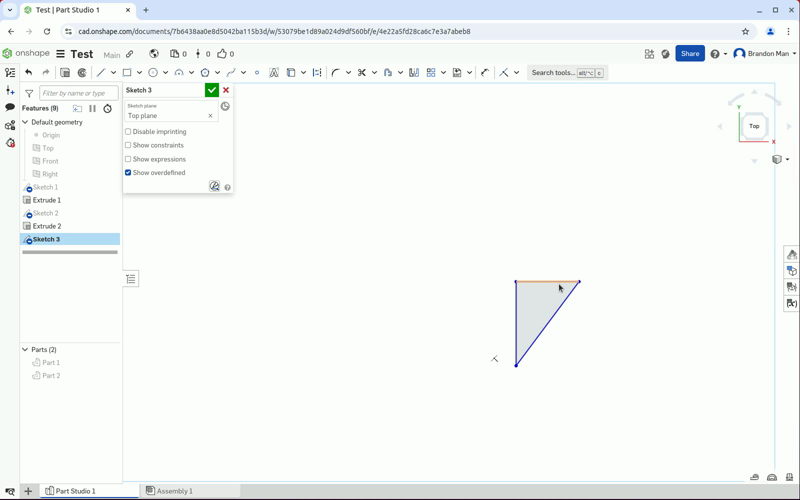
scroll(6)
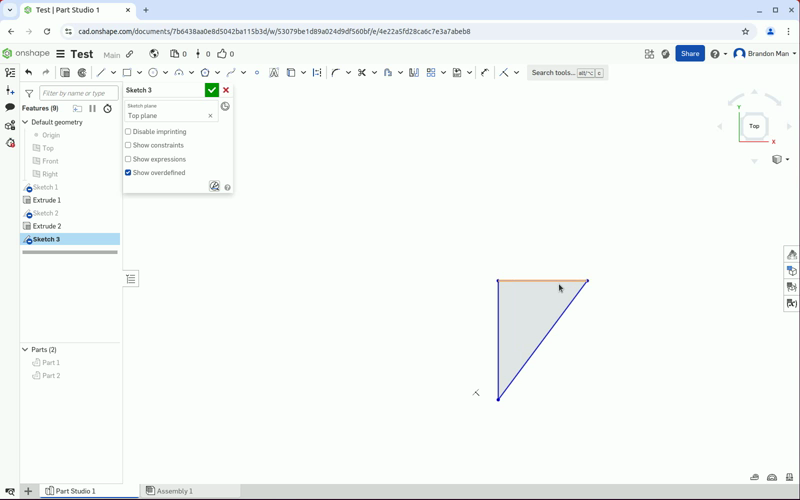
scroll(6)
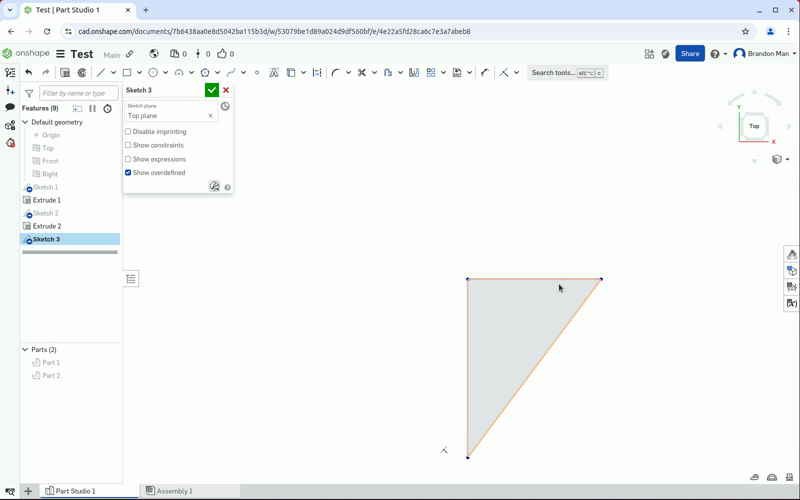
scroll(6)
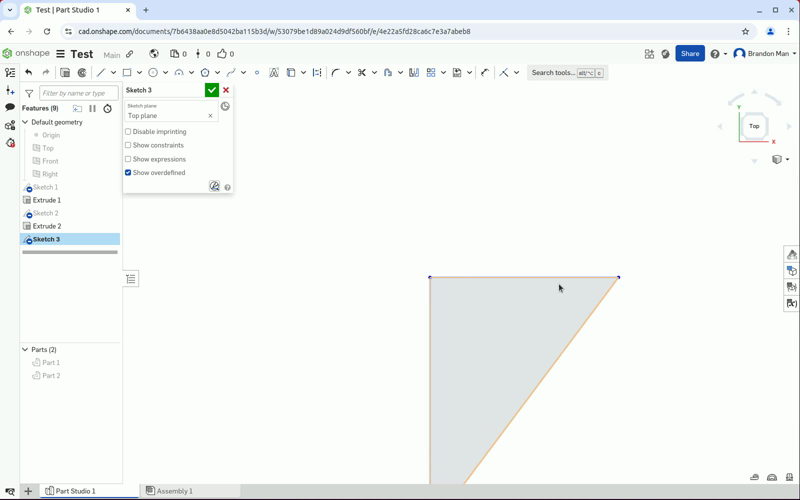
scroll(6)
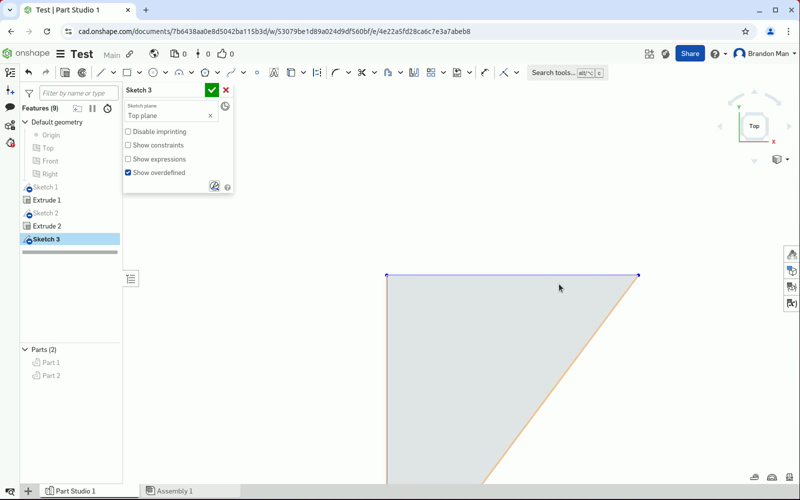
scroll(6)
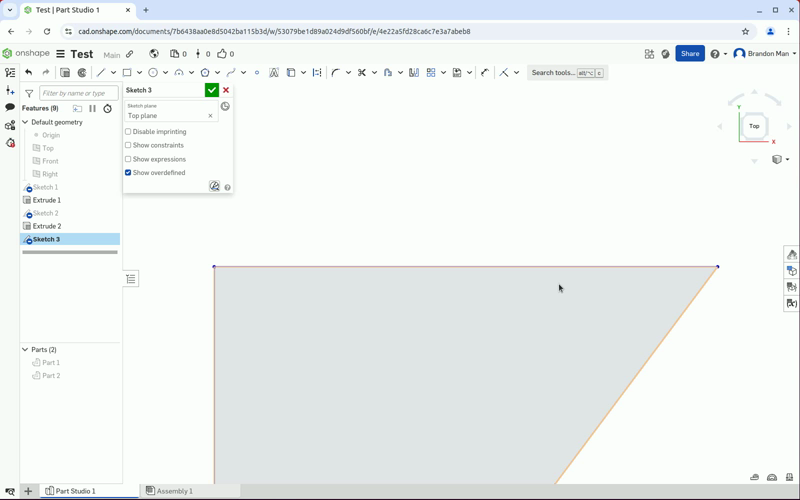
click(559, 283)
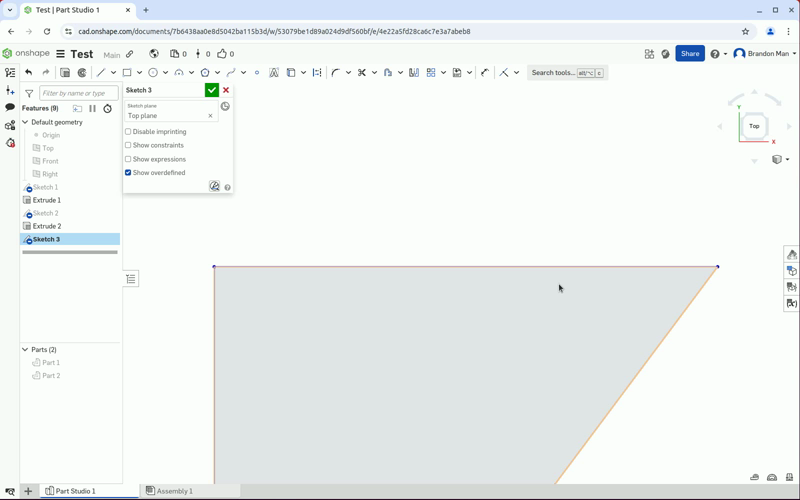
scroll(-6)
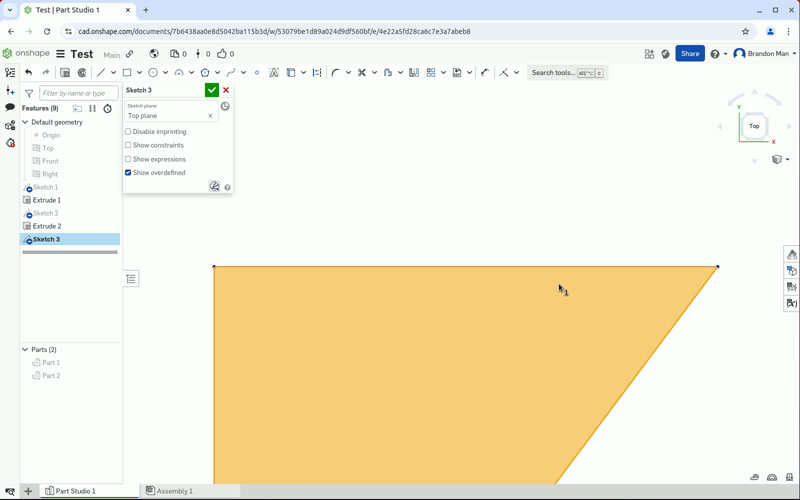
scroll(-6)
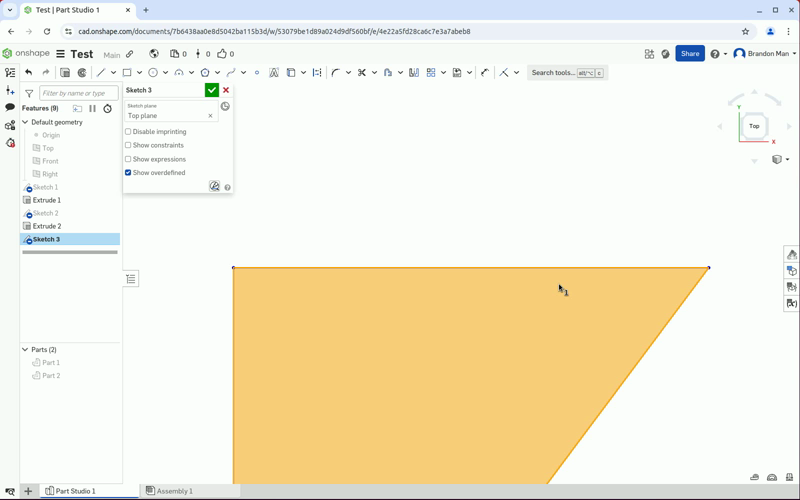
scroll(-6)
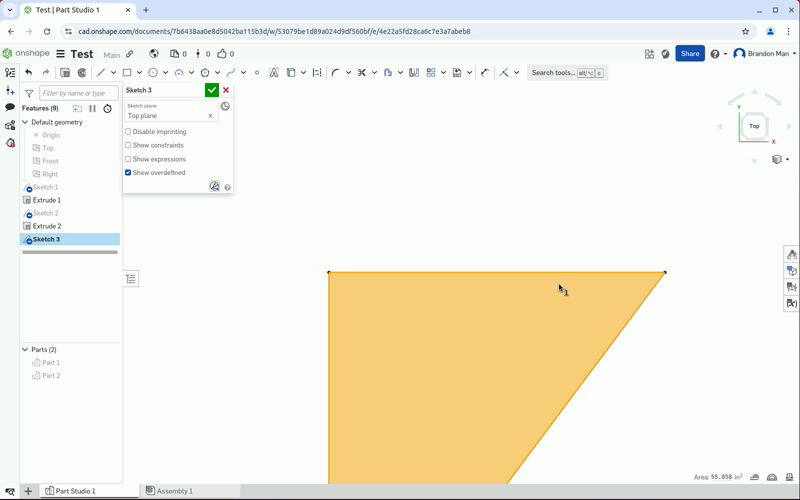
scroll(-6)
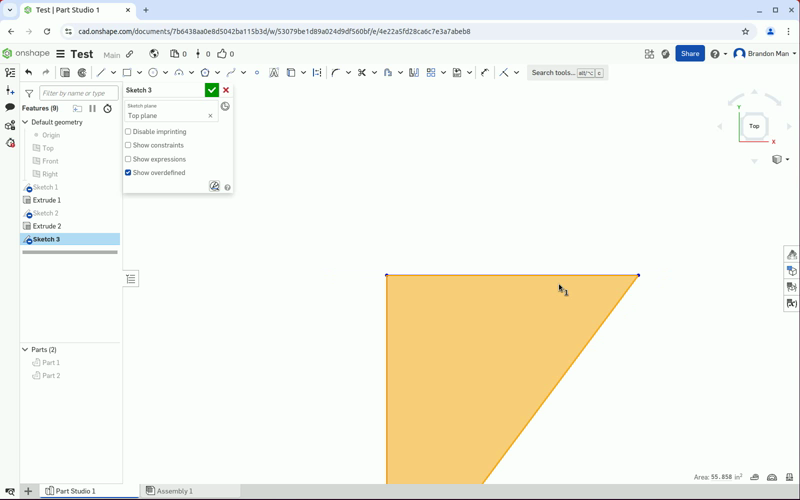
scroll(-6)
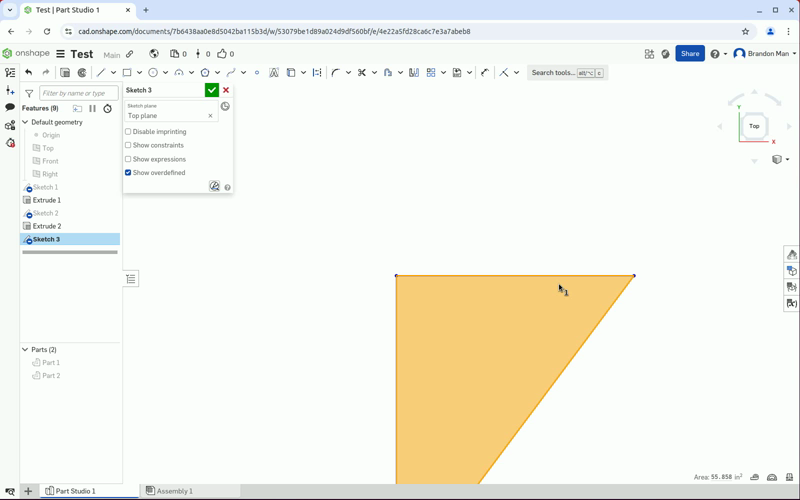
scroll(-6)
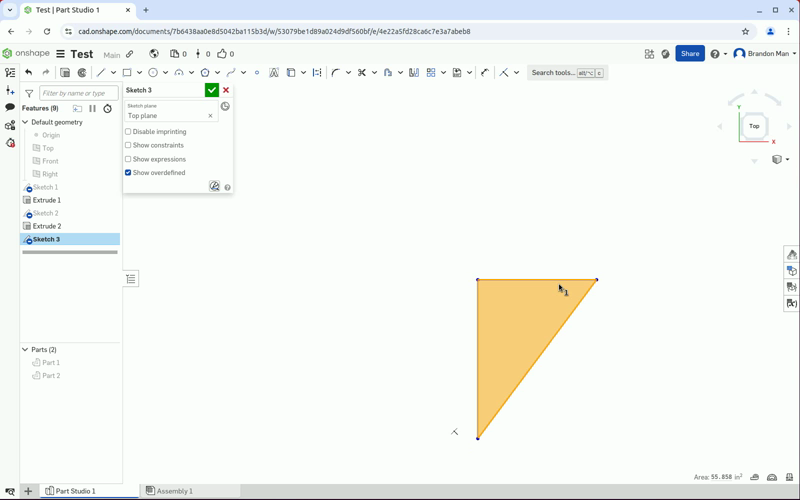
scroll(-6)
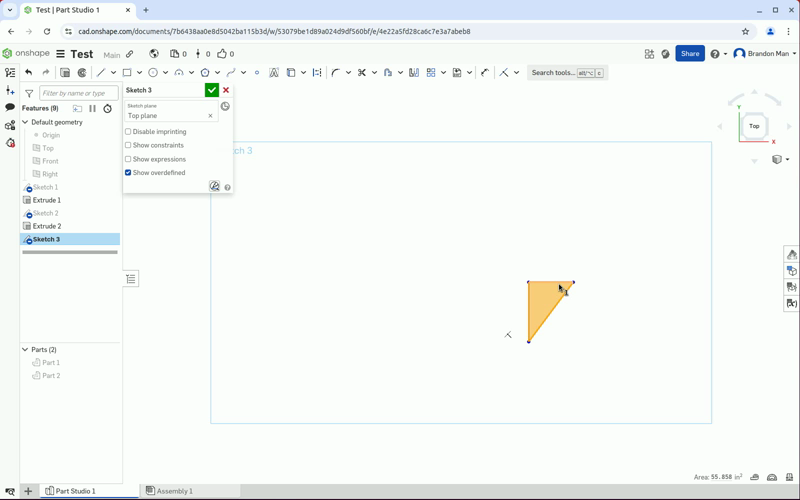
mouse_move(73, 352)
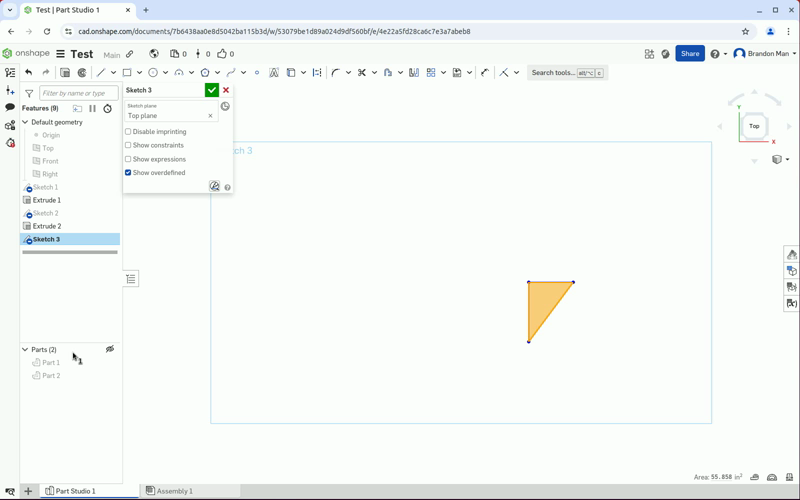
key(shift+y)
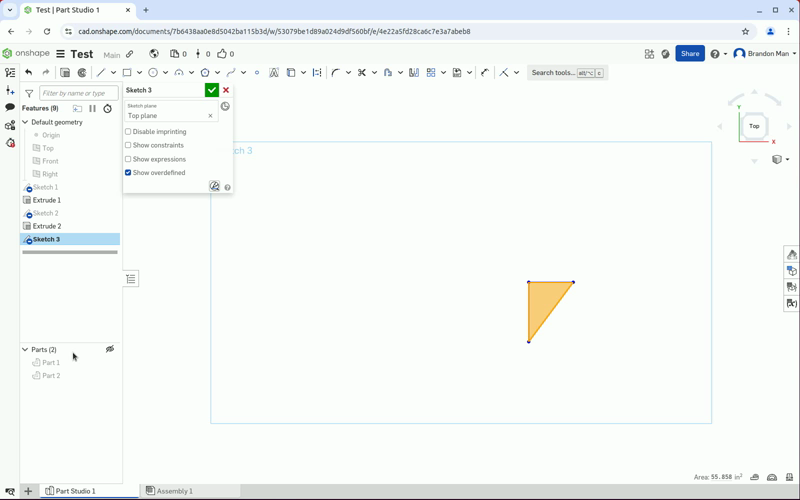
key(shift+e)
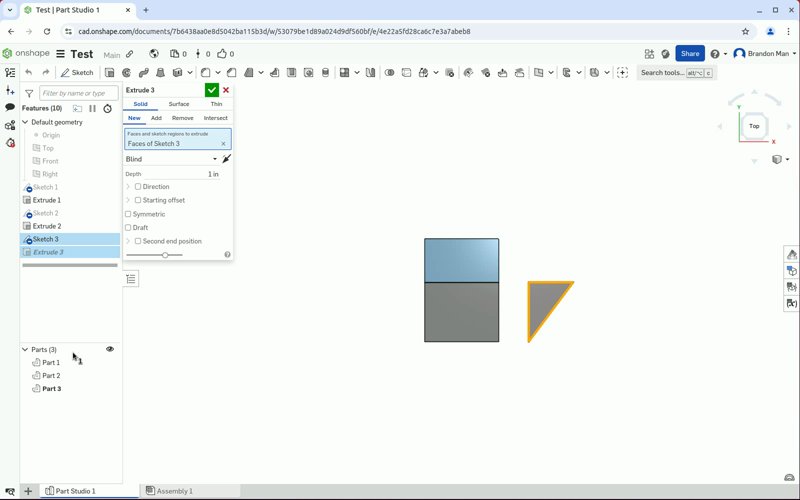
mouse_move(143, 106)
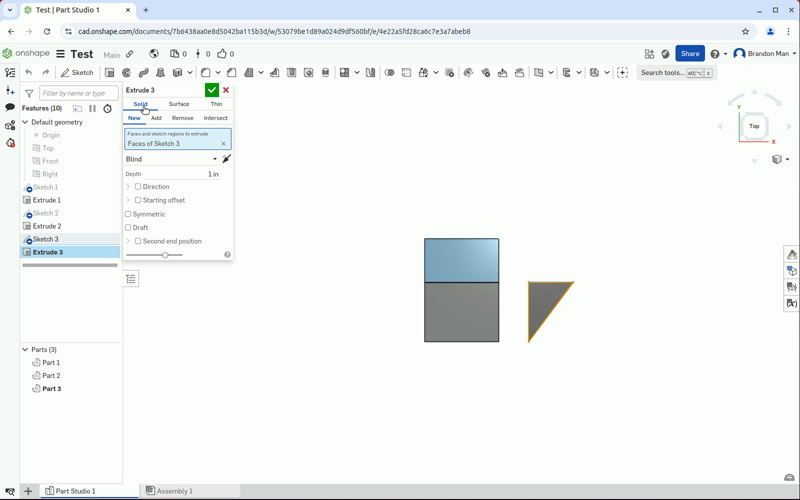
click(143, 106)
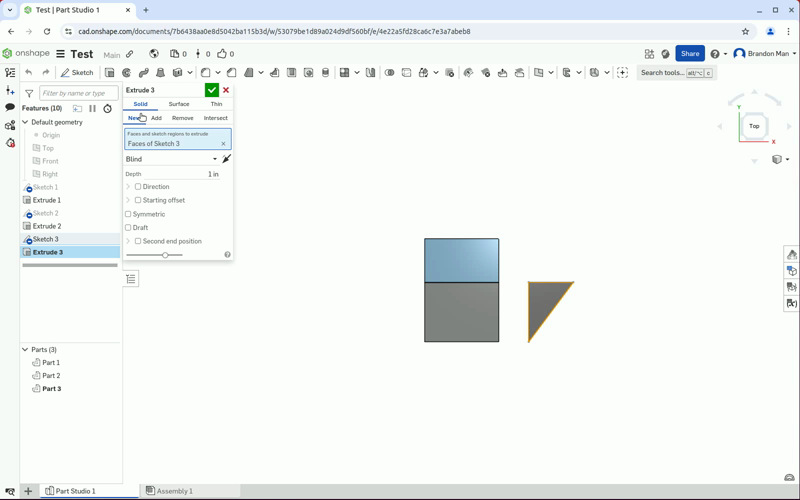
mouse_move(137, 120)
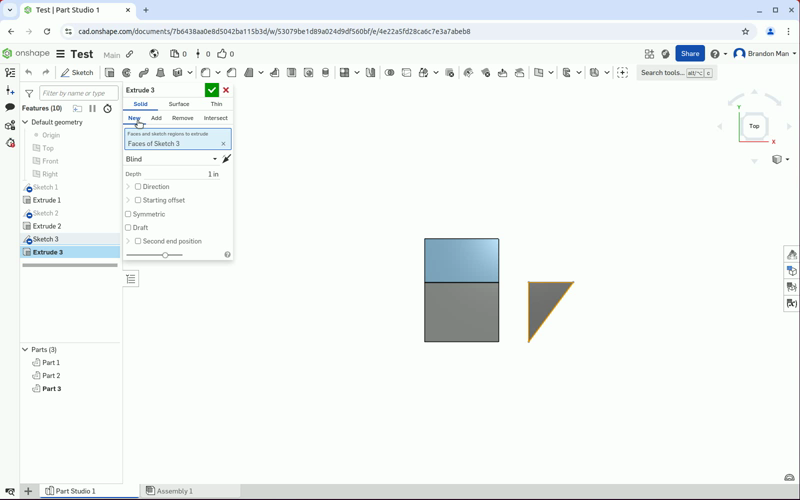
click(137, 120)
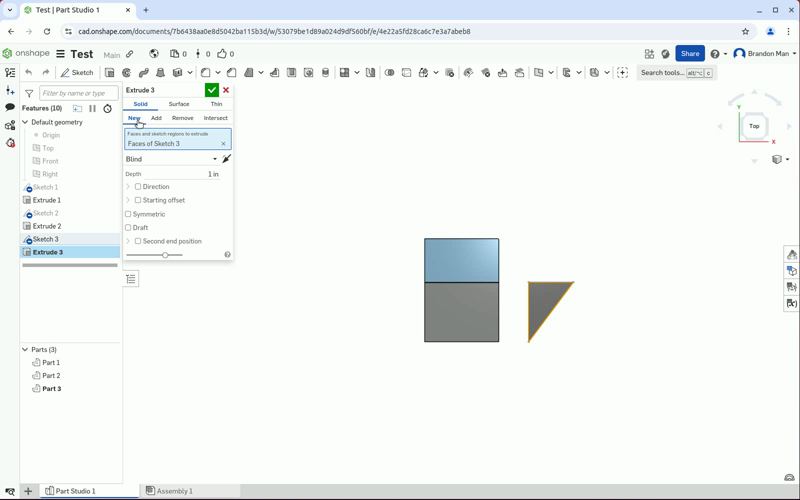
key(tab, 4)
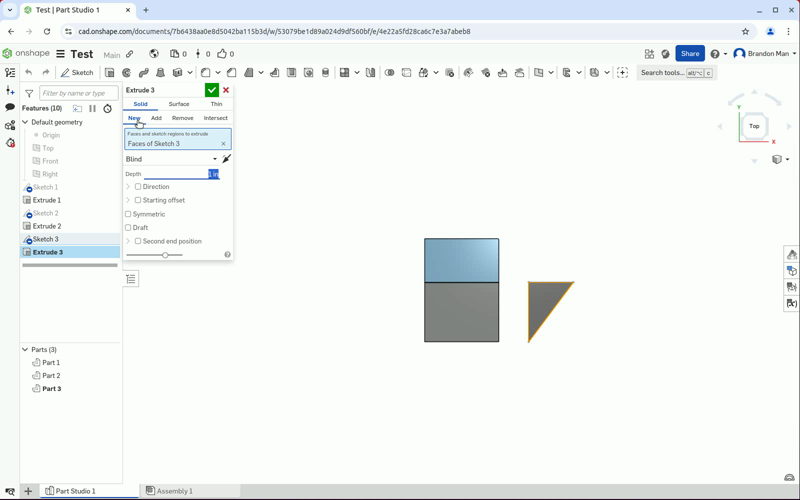
text(-0.241)
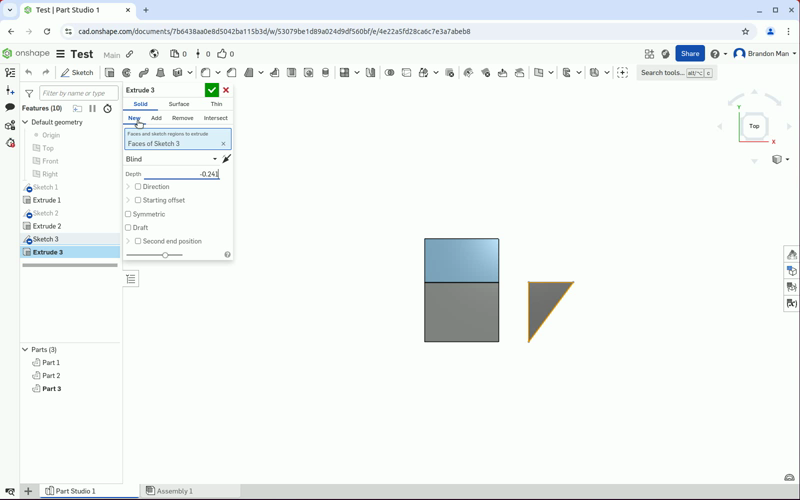
key(enter)
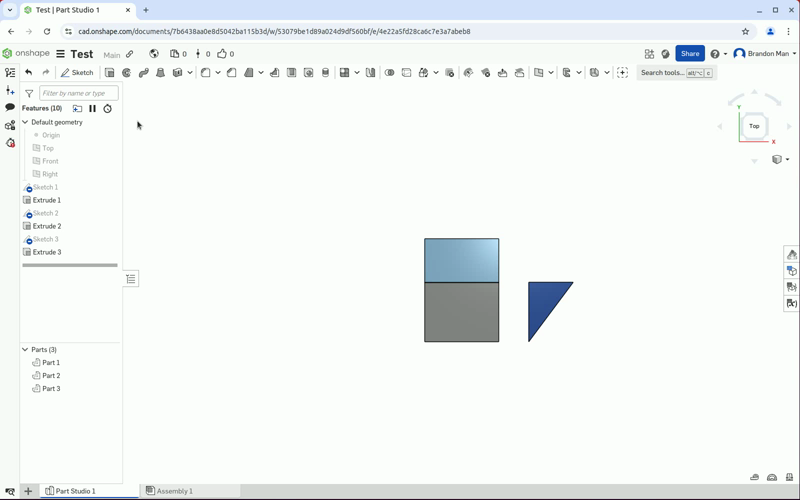
key(shift+h)
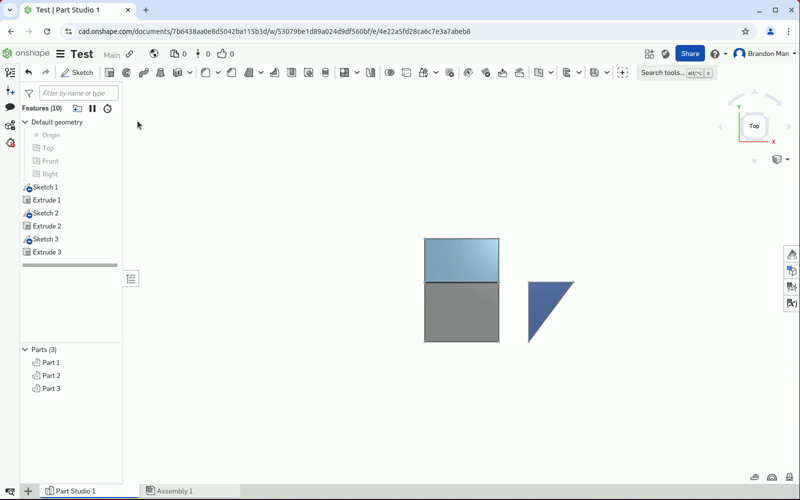
key(shift+h)
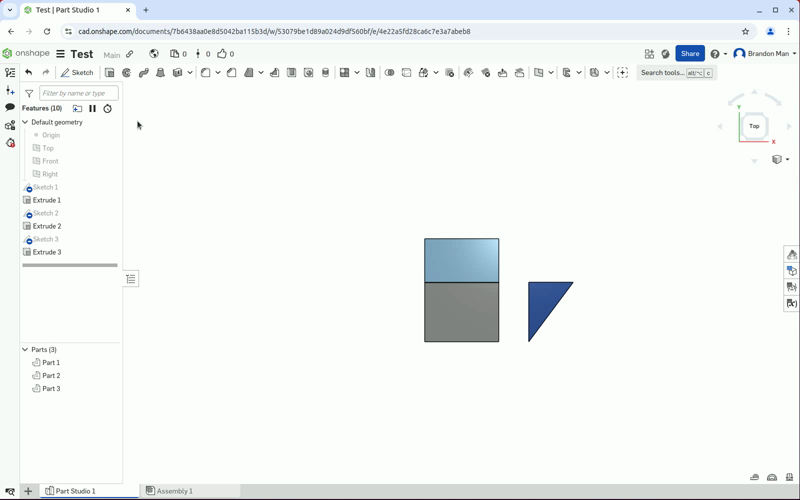
mouse_move(73, 189)
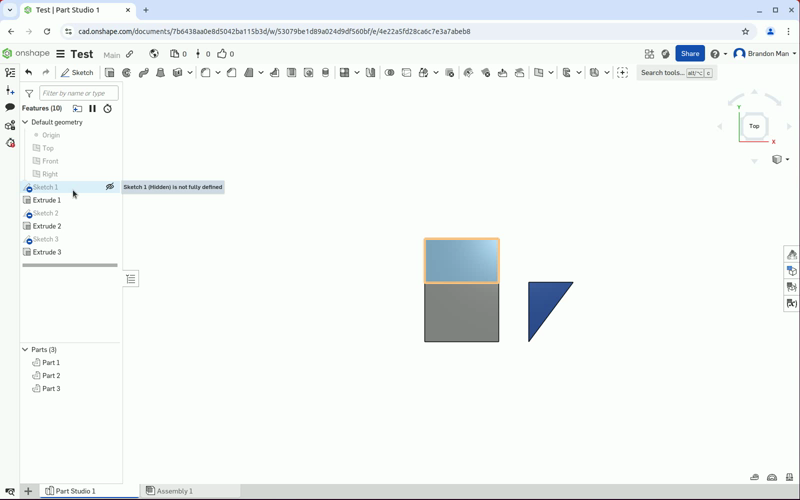
click(73, 189)
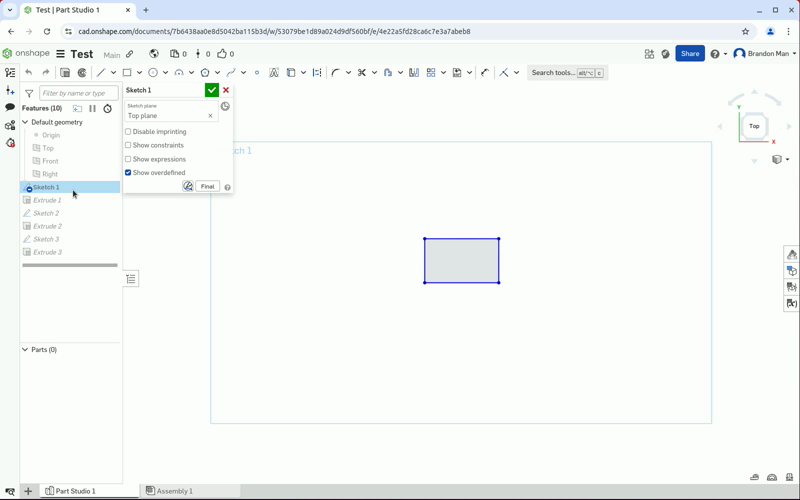
mouse_move(229, 92)
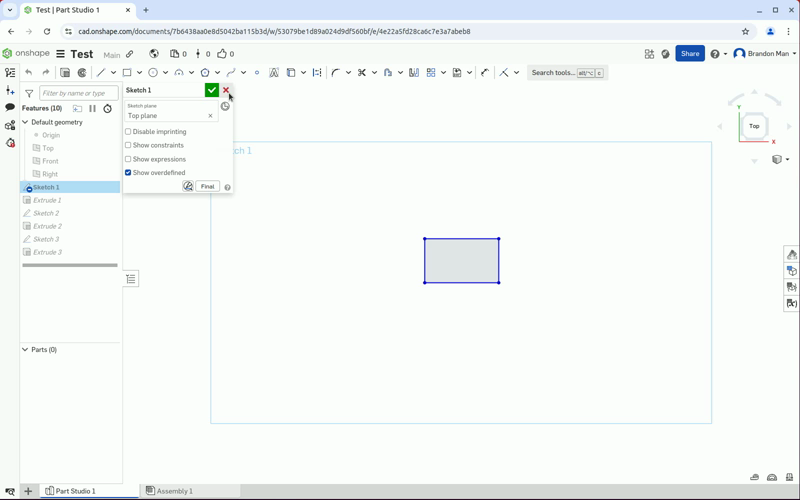
click(229, 92)
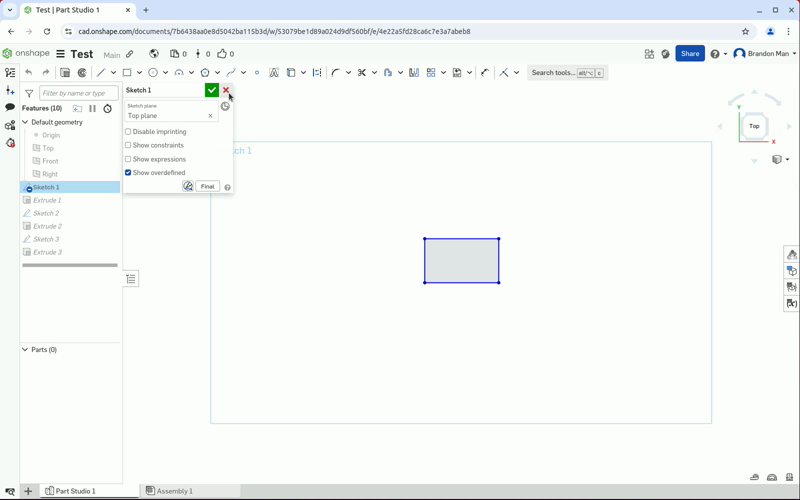
key(shift+s)
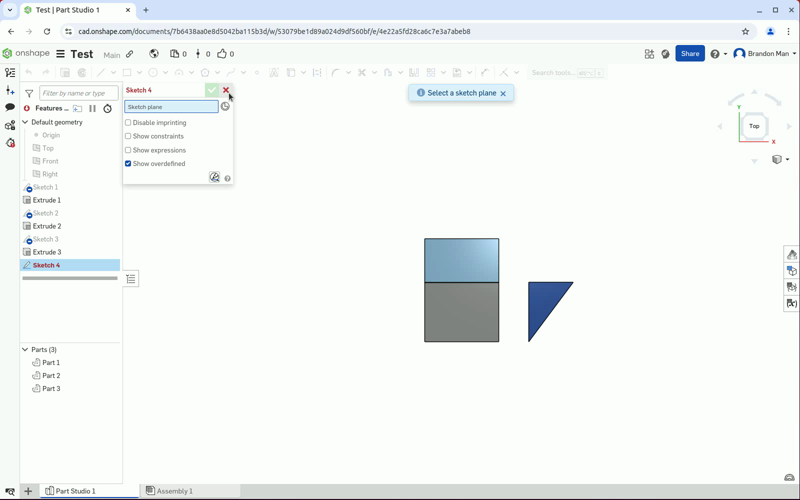
mouse_move(73, 150)
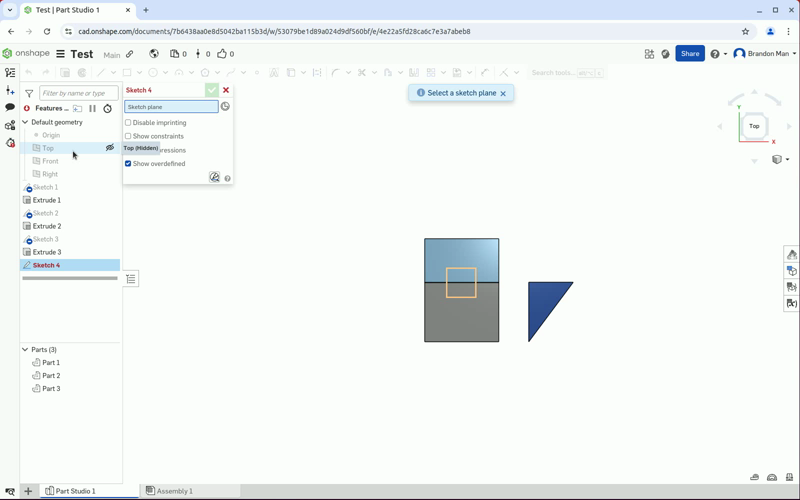
click(73, 150)
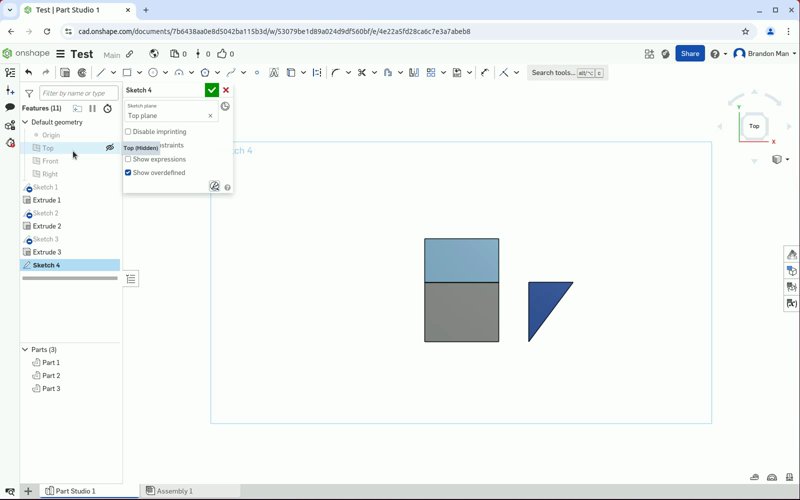
mouse_move(73, 352)
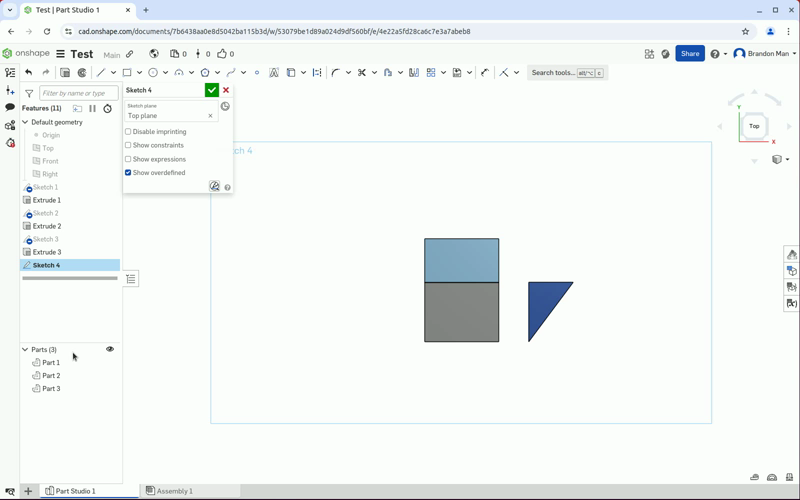
key(y)
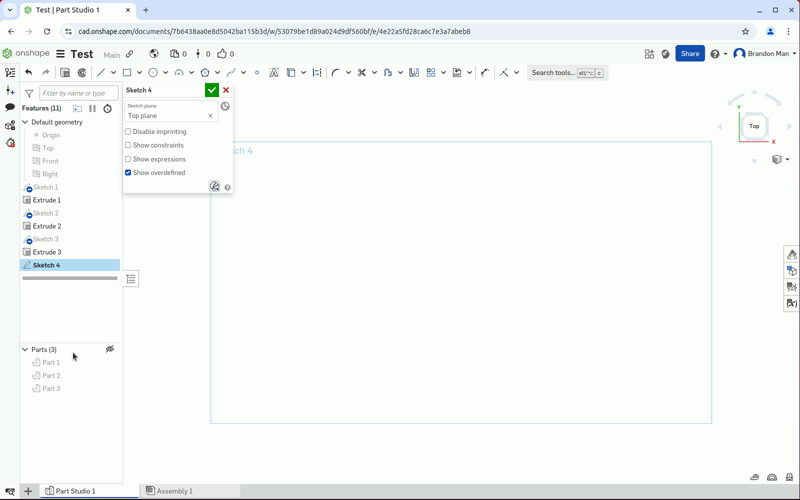
key(l)
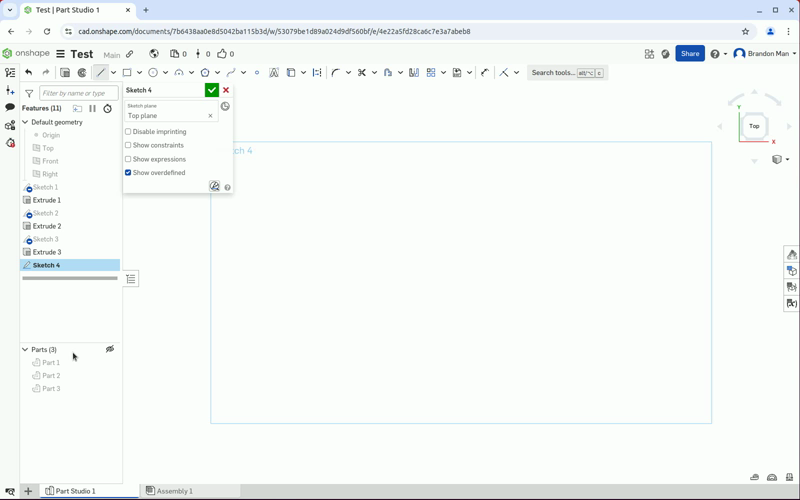
key_down(shift)
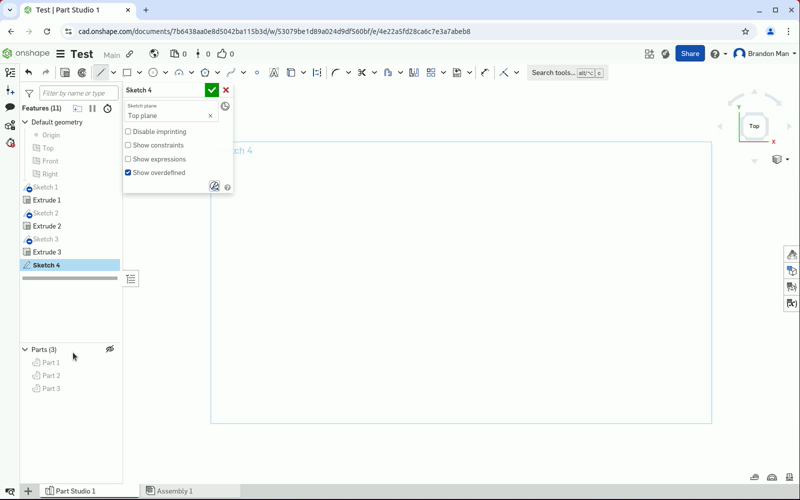
mouse_move(416, 282)
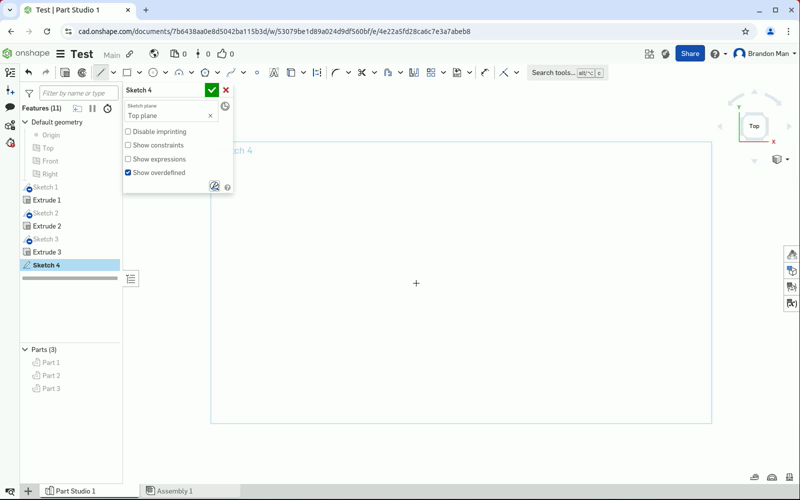
click(416, 282)
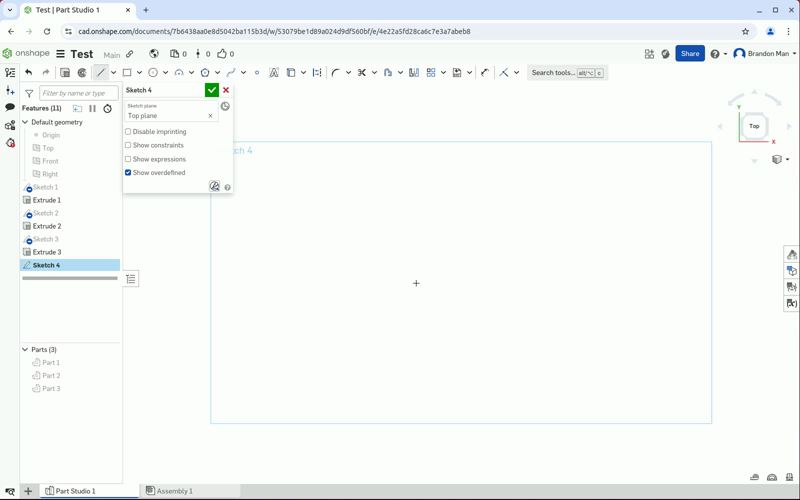
key_up(shift)
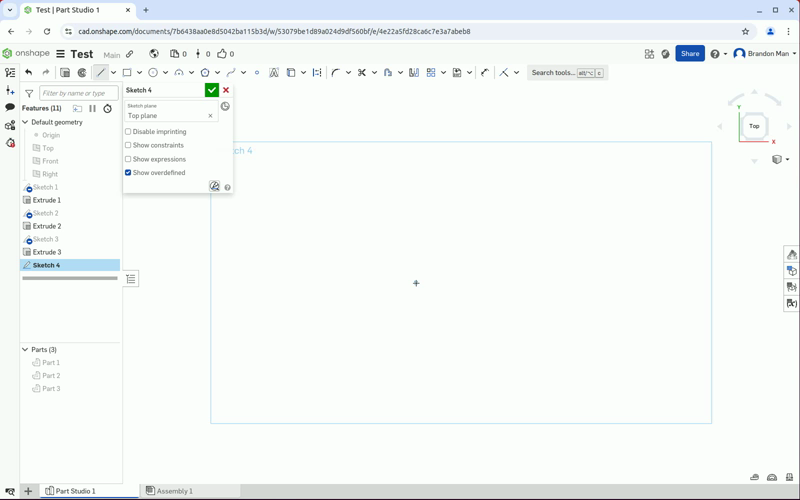
key_down(shift)
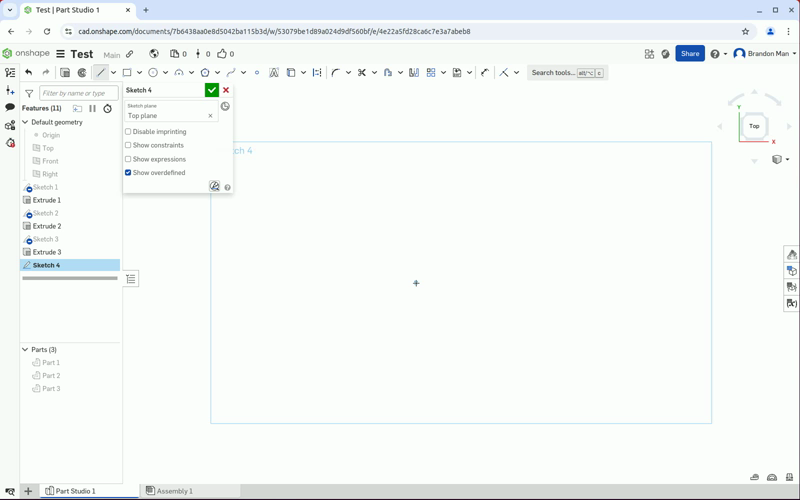
mouse_move(460, 342)
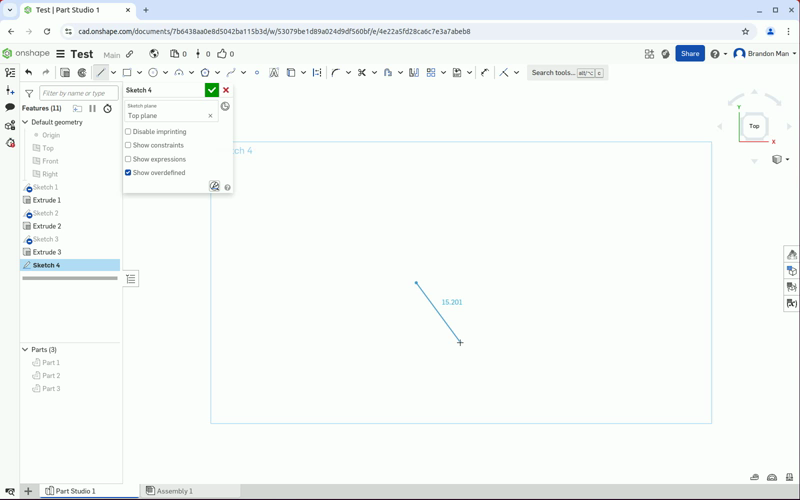
click(460, 342)
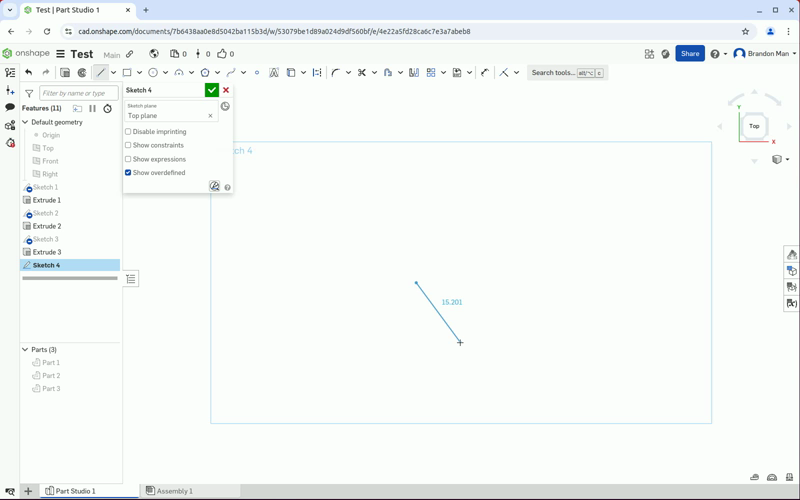
key_up(shift)
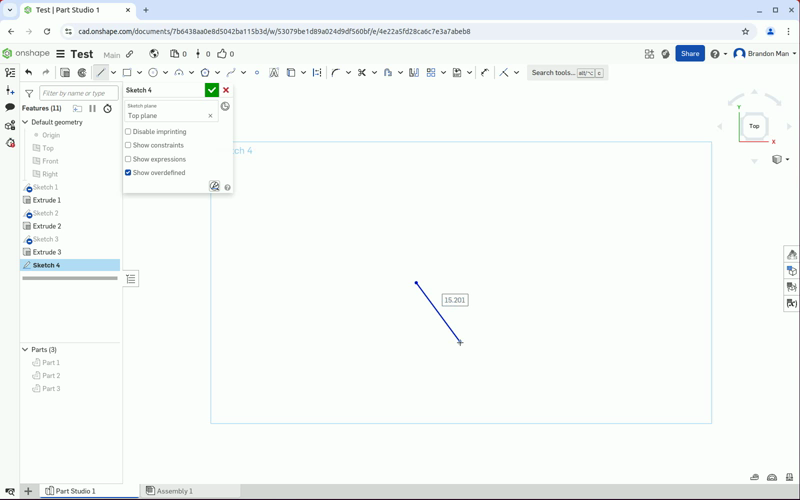
key_down(shift)
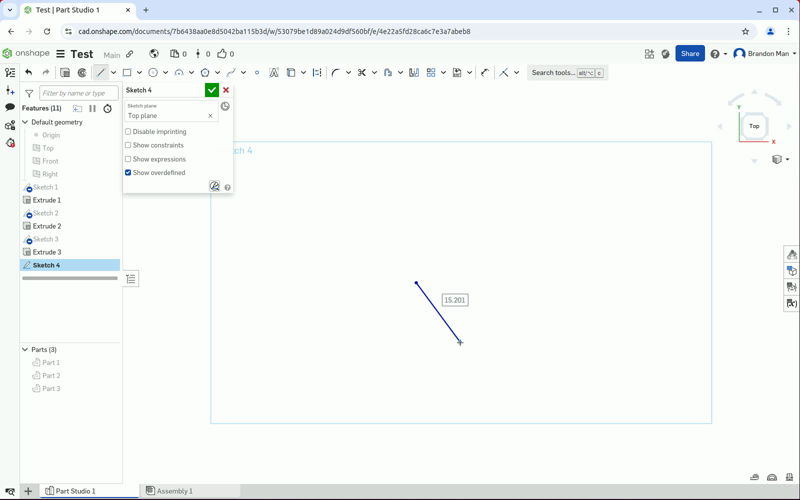
mouse_move(490, 342)
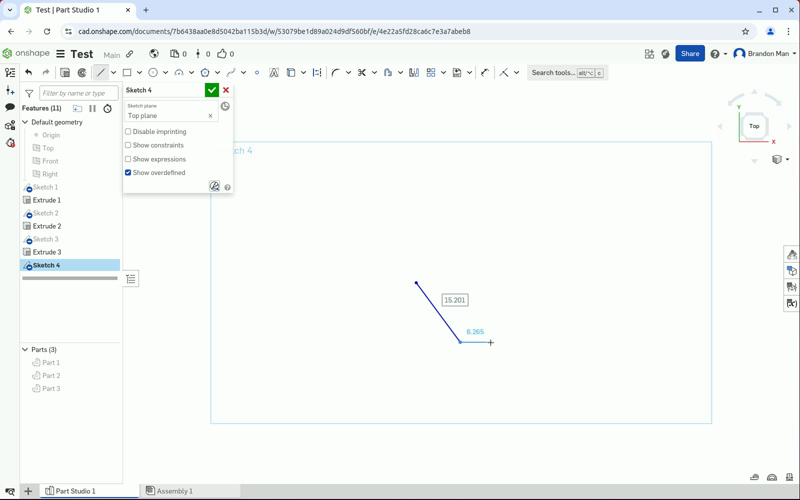
mouse_move(460, 282)
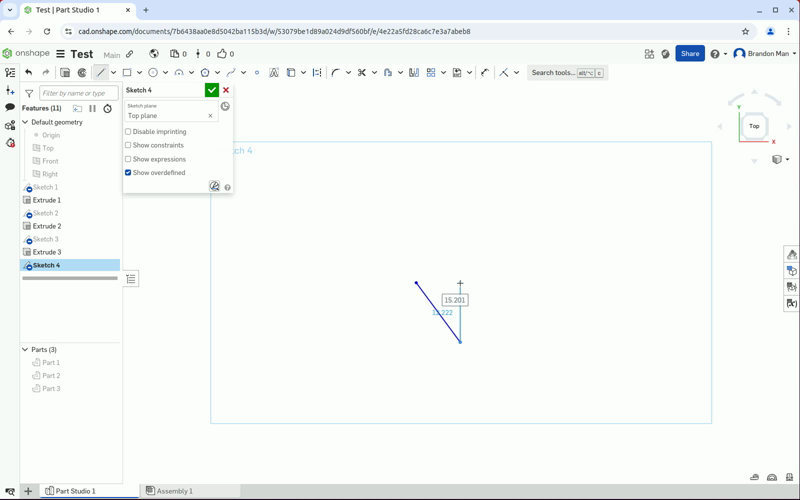
click(460, 282)
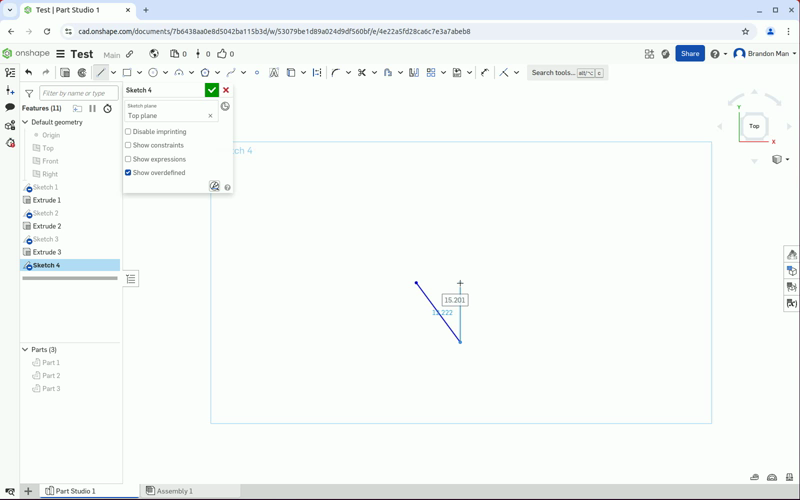
key_up(shift)
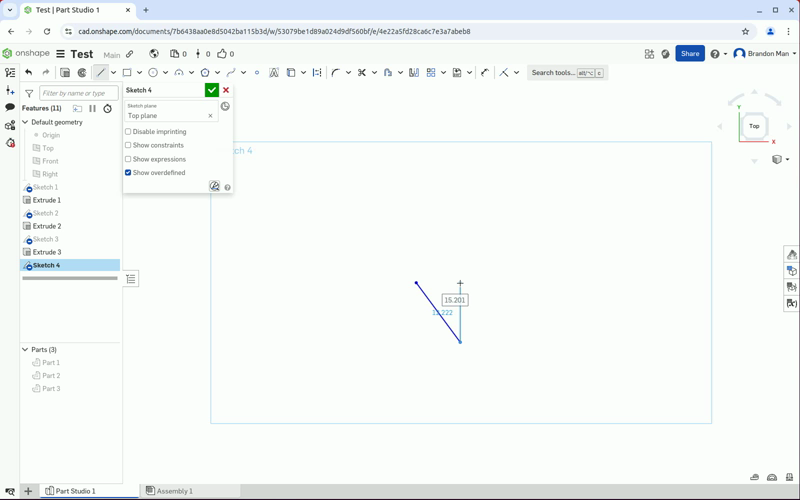
mouse_move(490, 282)
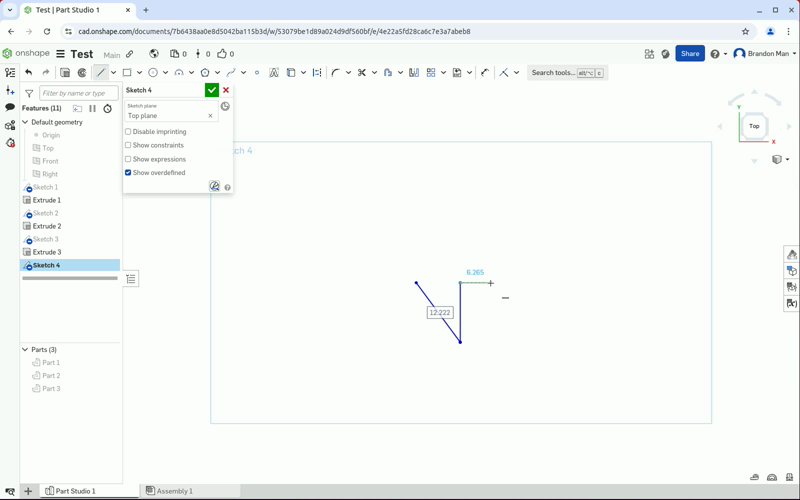
key_down(shift)
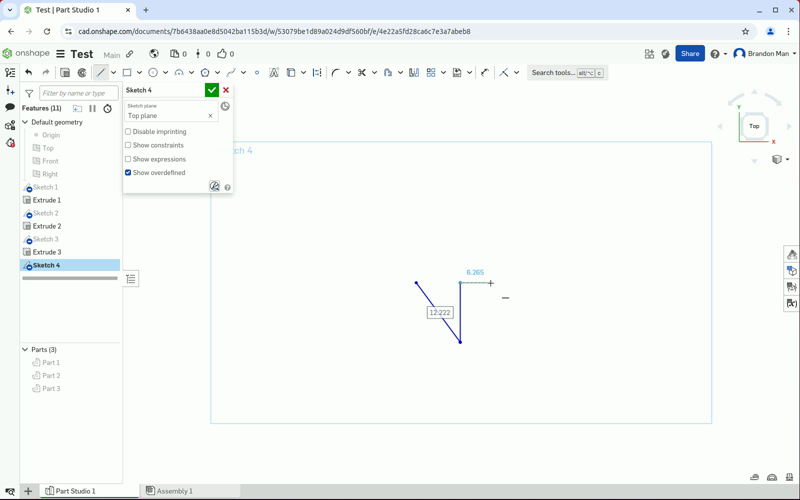
mouse_move(416, 282)
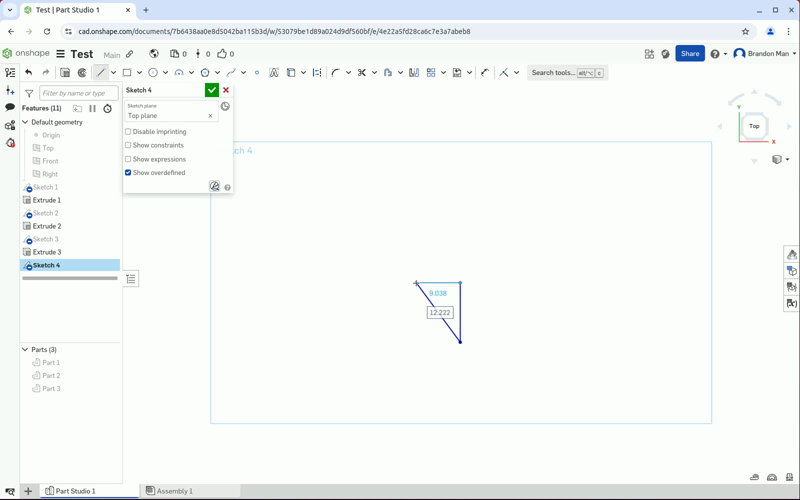
key_up(shift)
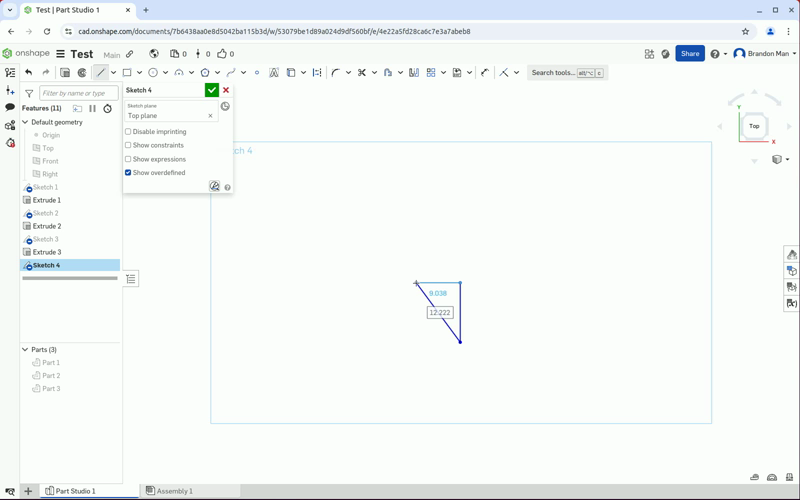
click(416, 282)
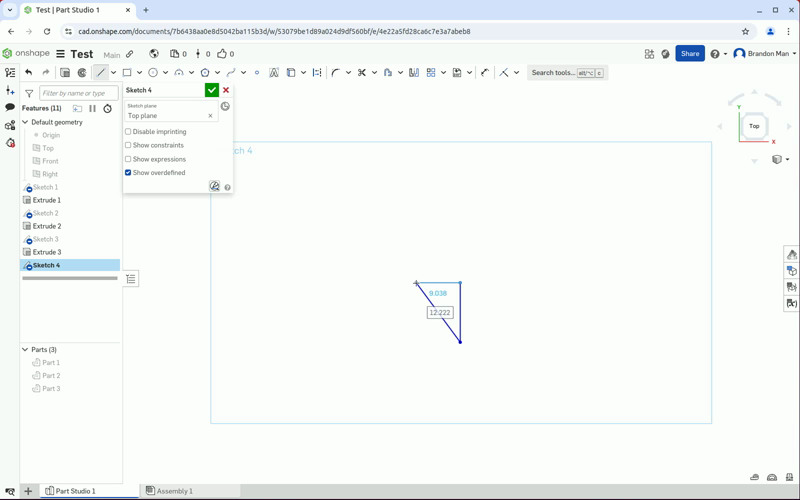
key(esc)
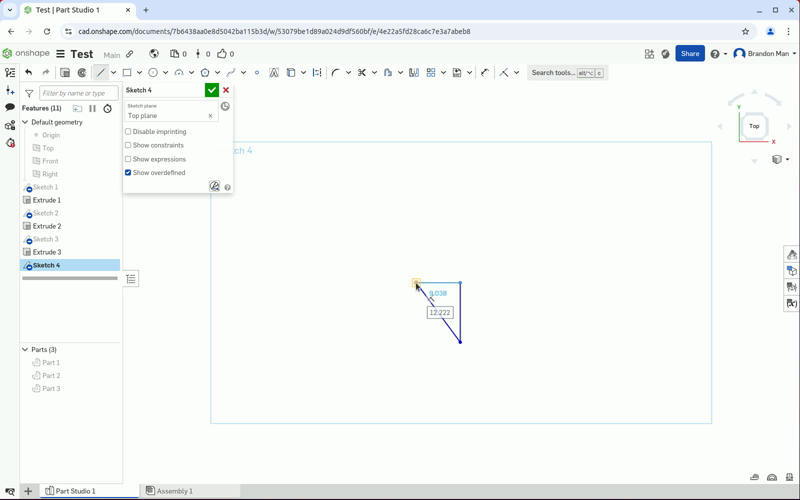
mouse_move(457, 306)
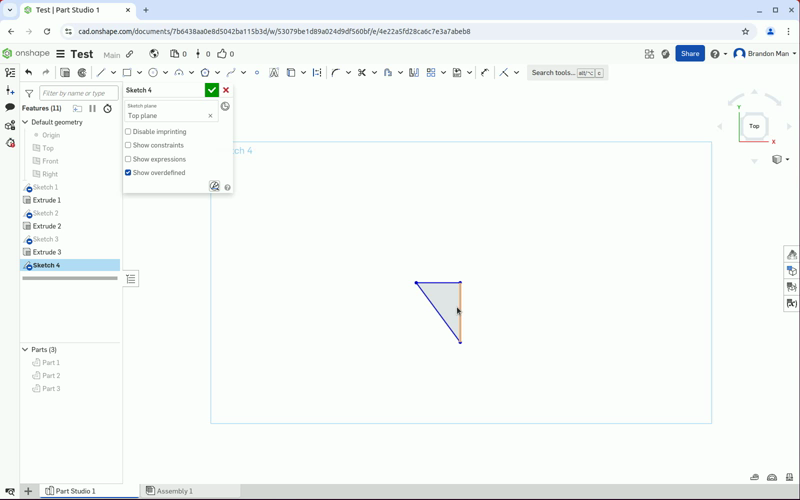
scroll(6)
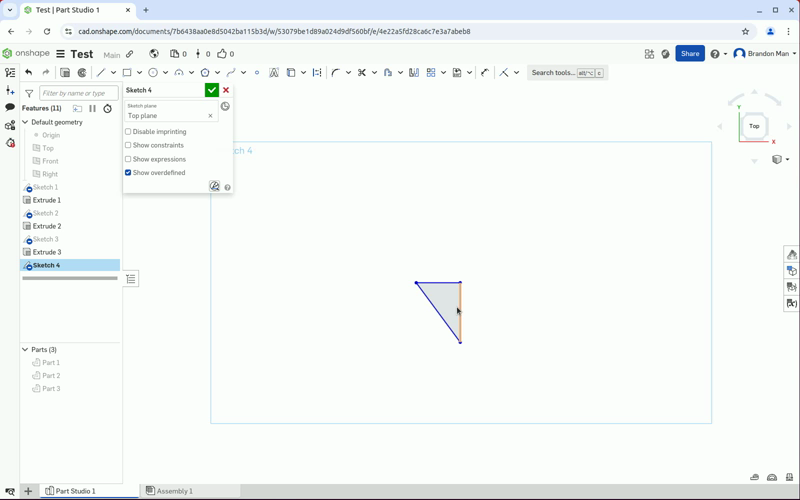
scroll(6)
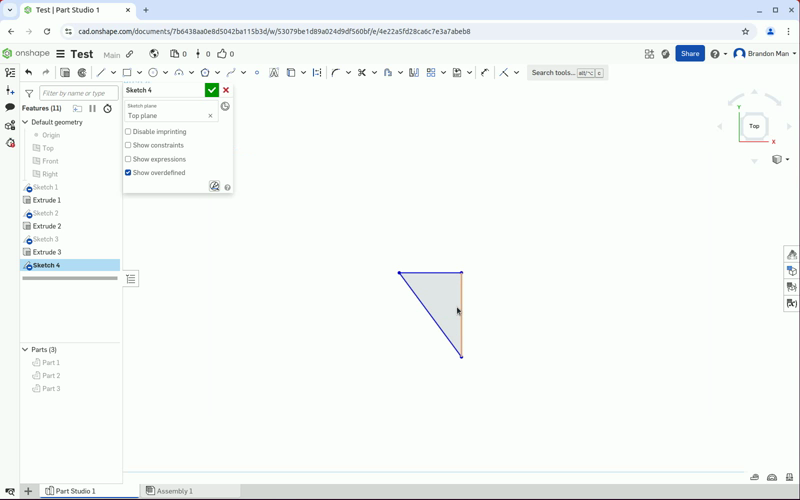
scroll(6)
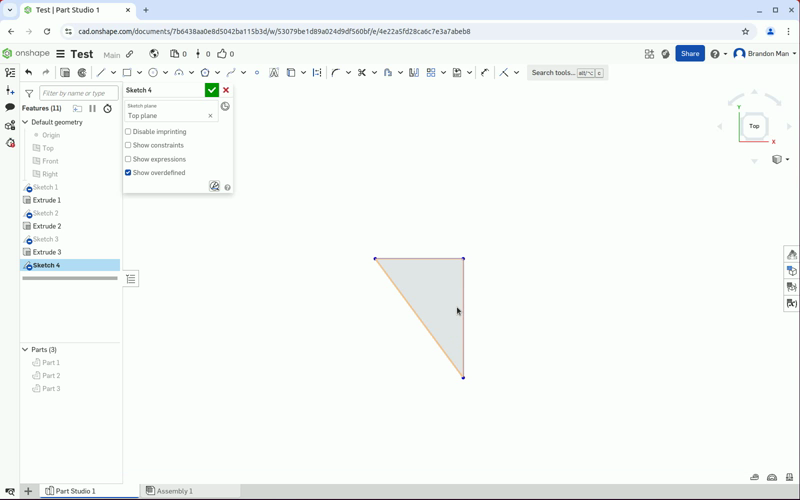
scroll(6)
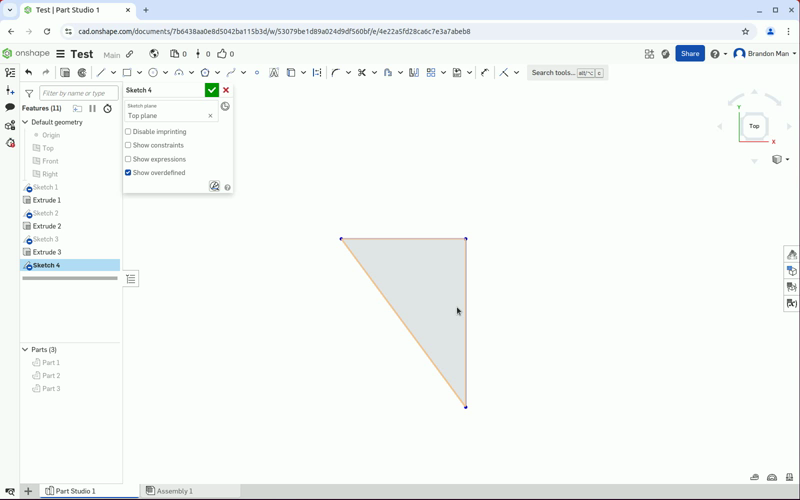
scroll(6)
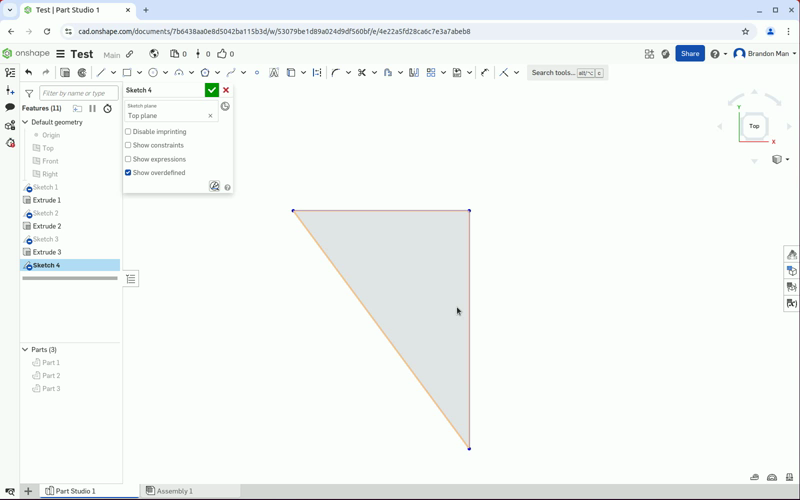
scroll(6)
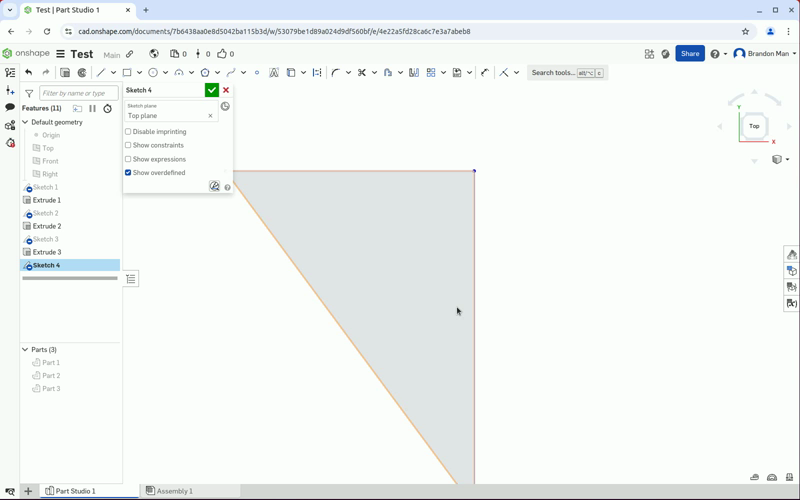
scroll(6)
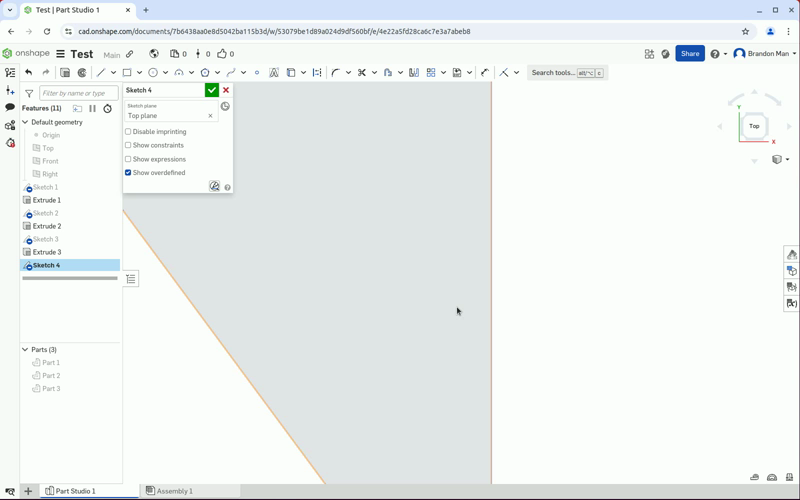
click(457, 306)
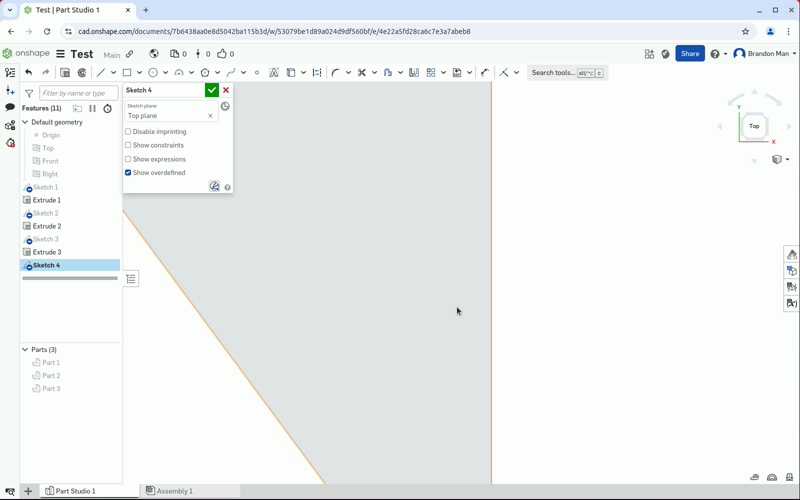
scroll(-6)
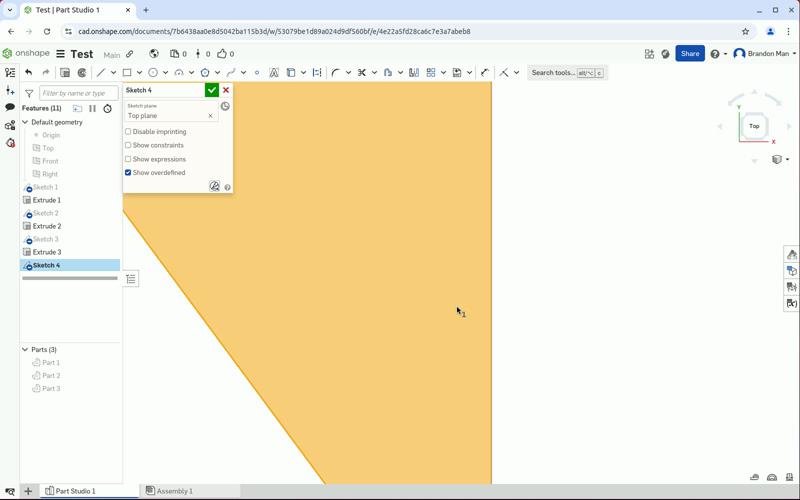
scroll(-6)
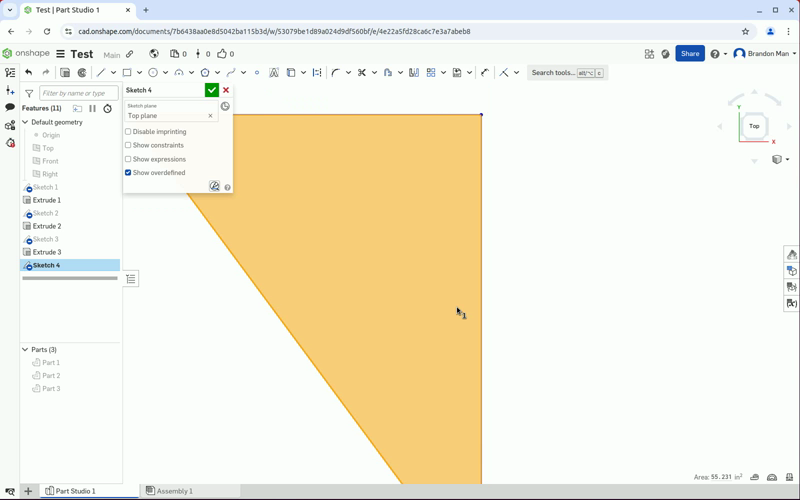
scroll(-6)
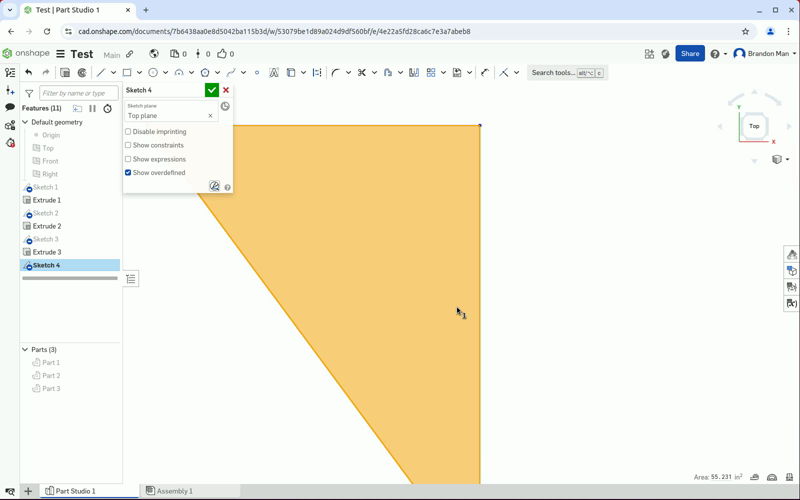
scroll(-6)
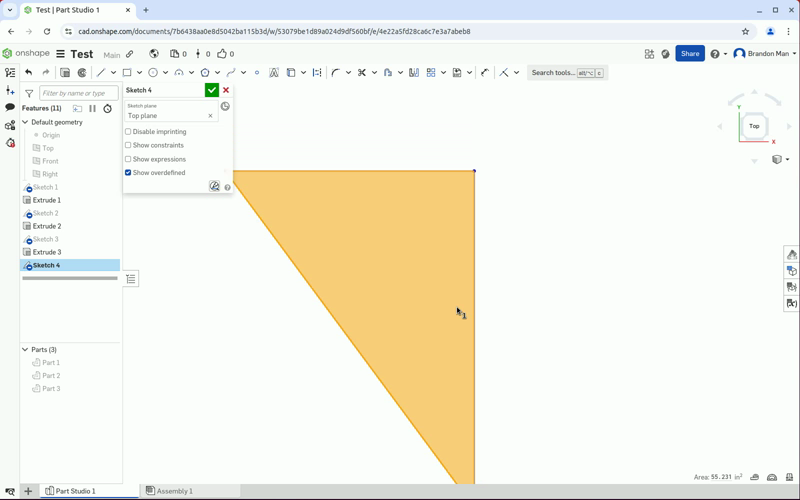
scroll(-6)
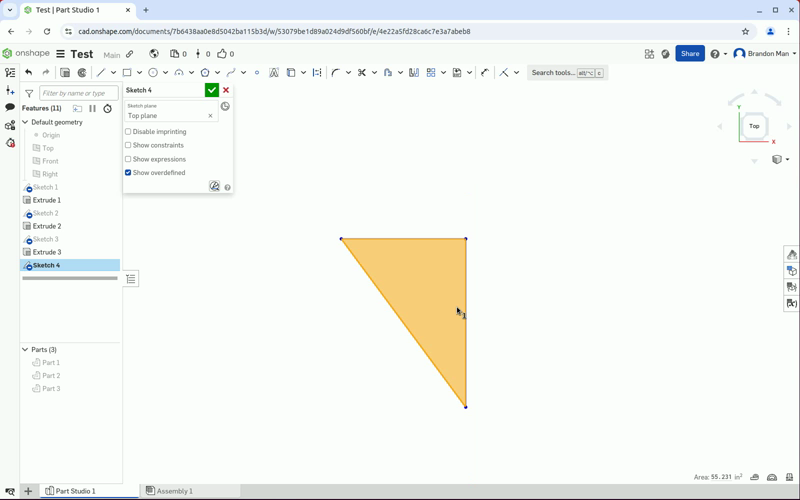
scroll(-6)
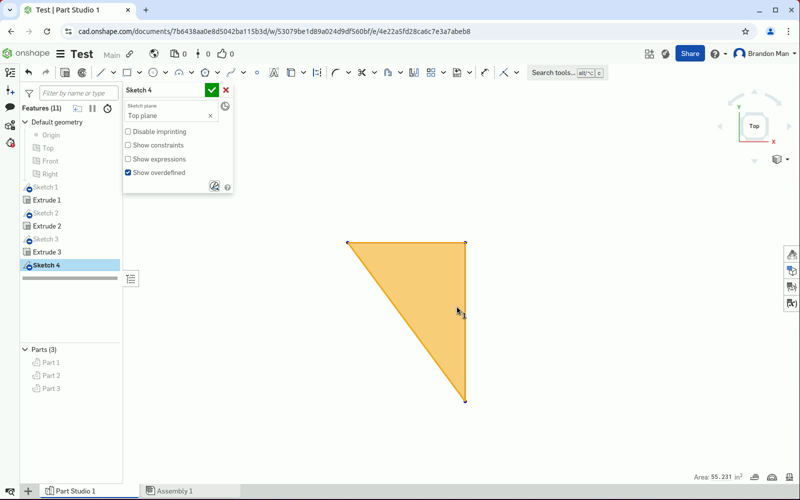
scroll(-6)
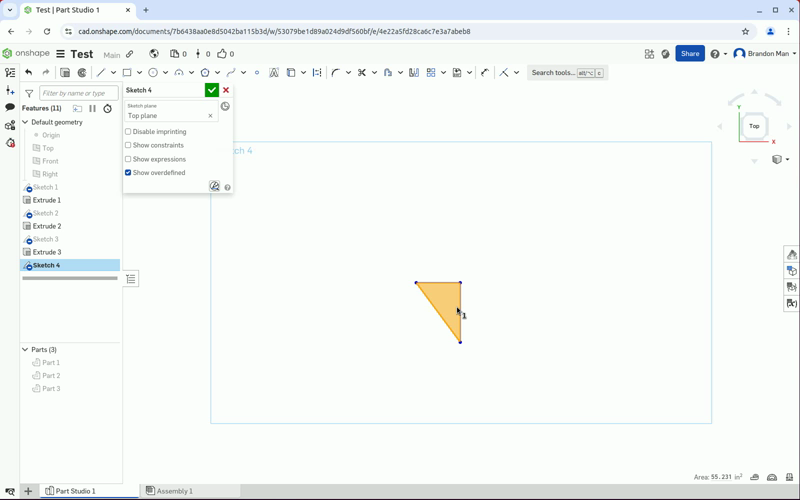
mouse_move(73, 352)
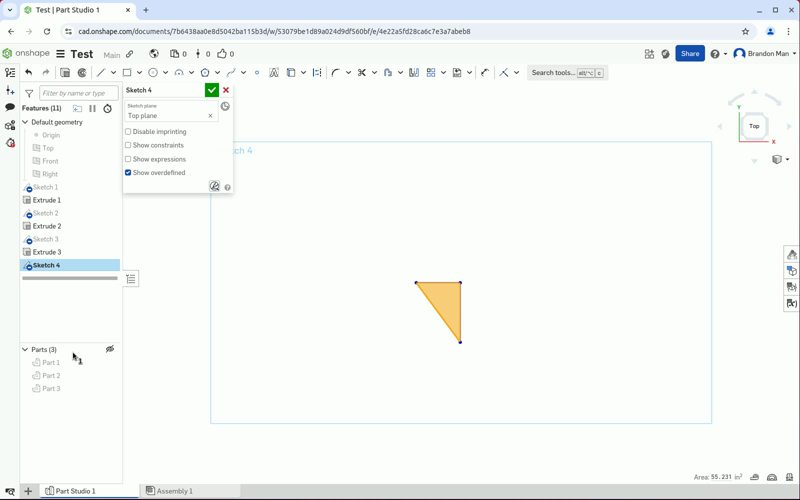
key(shift+y)
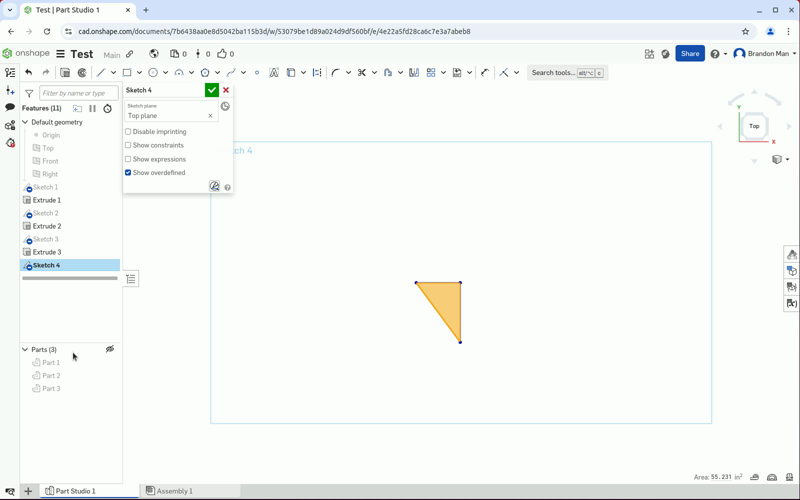
key(shift+e)
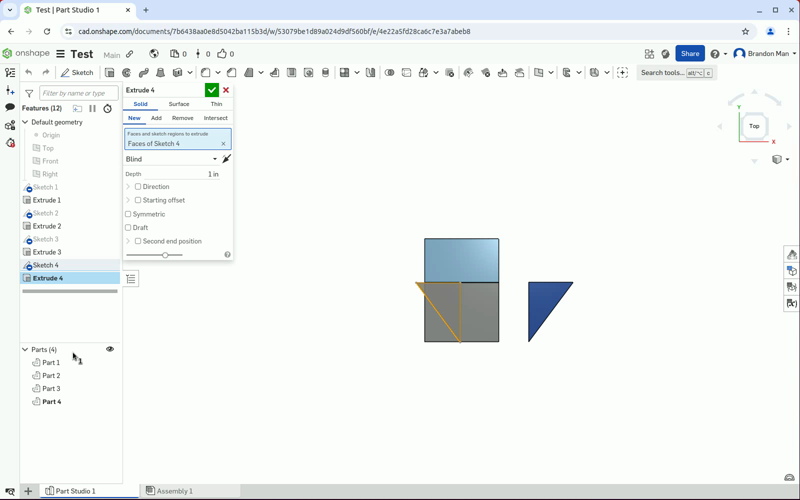
mouse_move(143, 106)
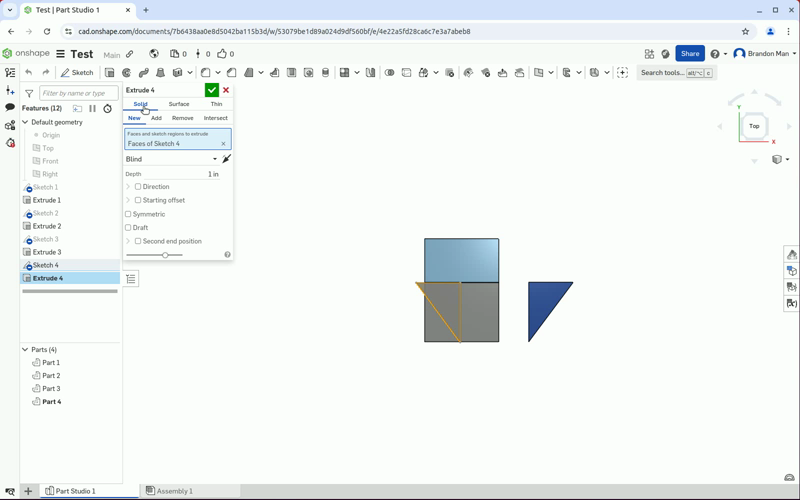
click(143, 106)
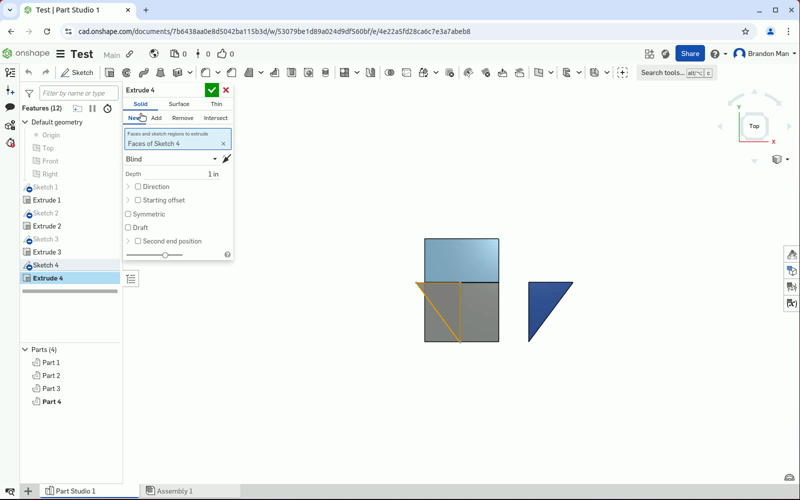
mouse_move(137, 120)
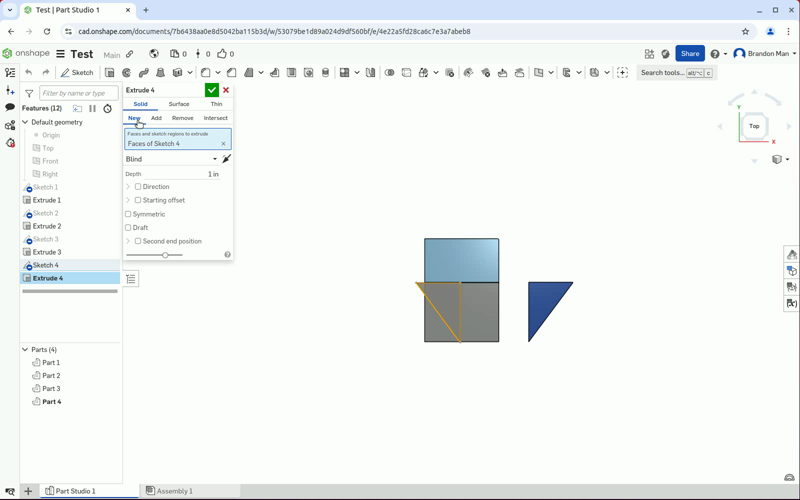
click(137, 120)
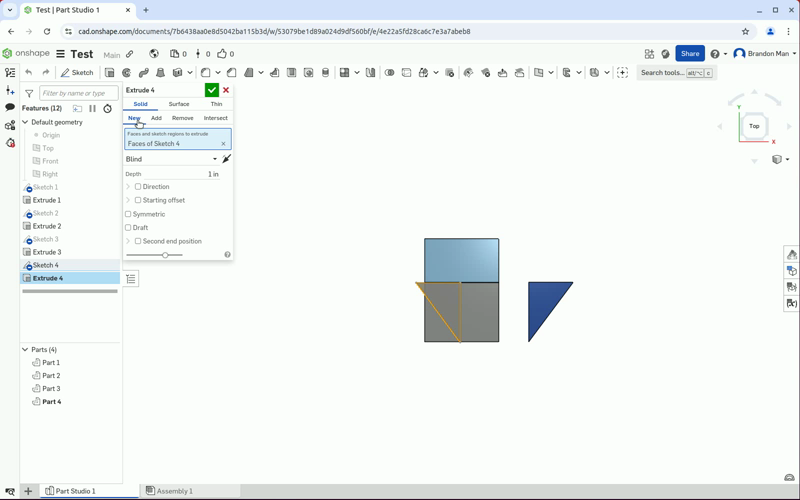
key(tab, 4)
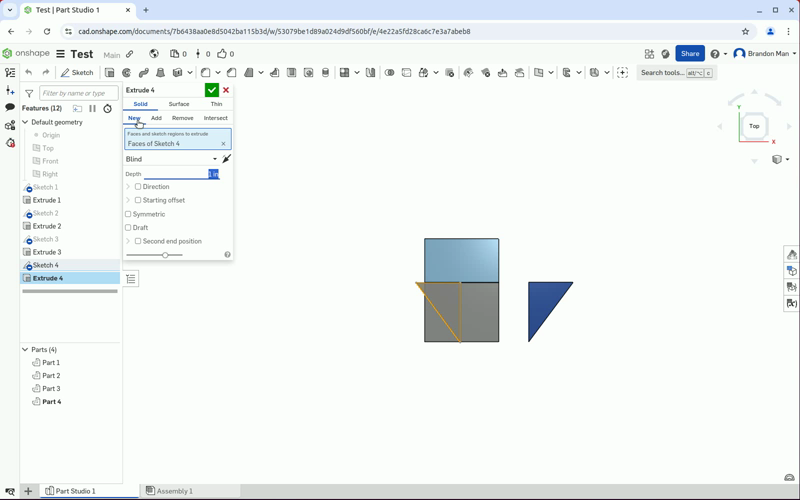
text(-0.241)
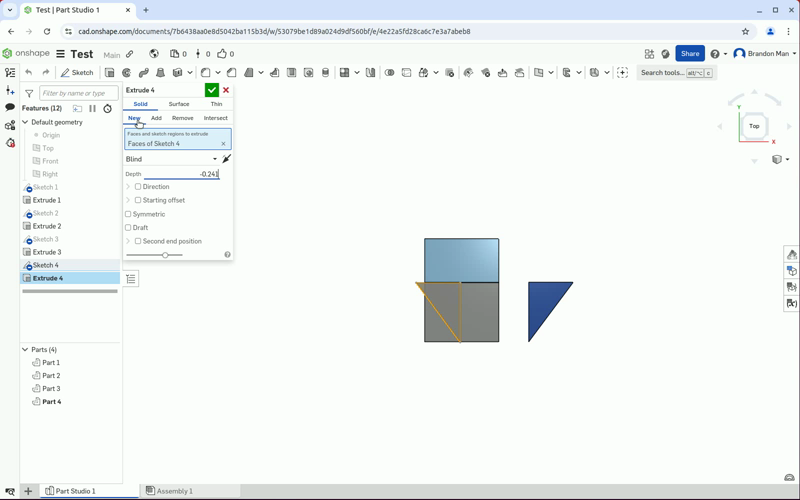
key(enter)
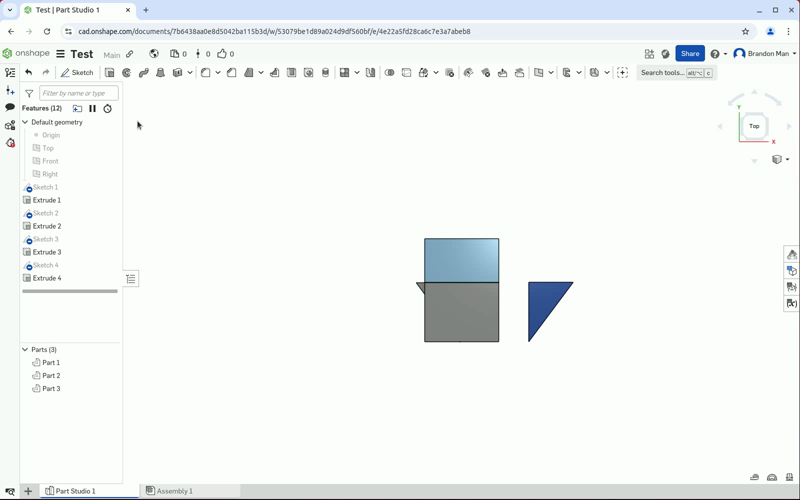
key(shift+h)
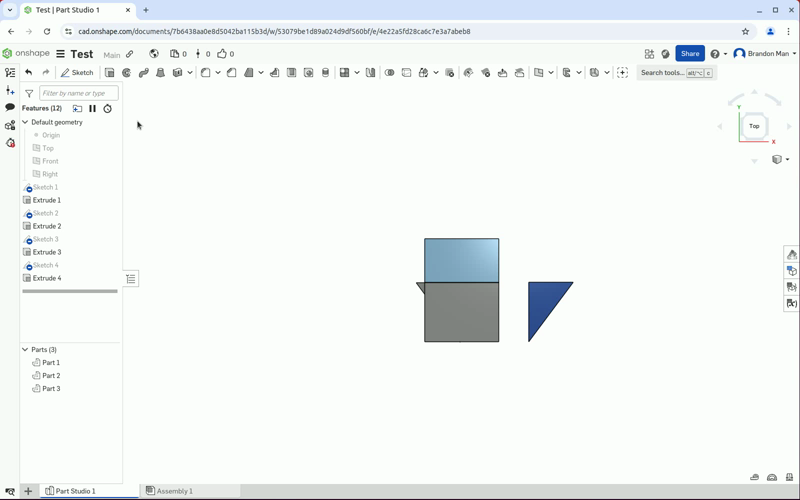
key(shift+h)
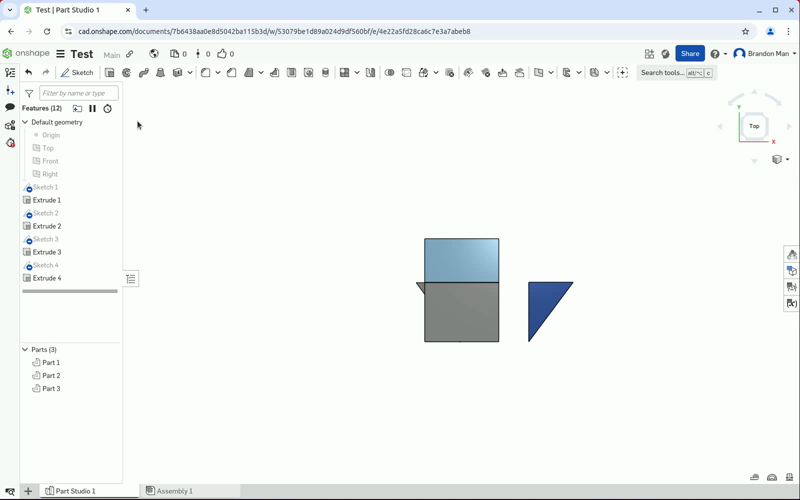
mouse_move(73, 189)
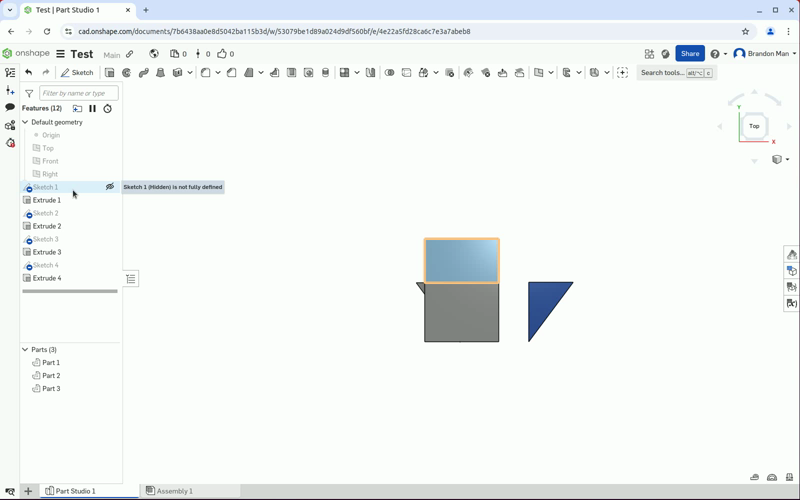
click(73, 189)
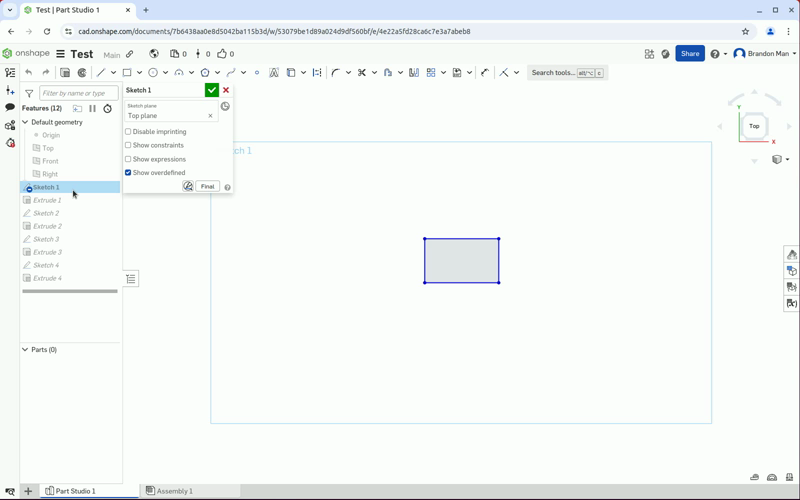
mouse_move(229, 92)
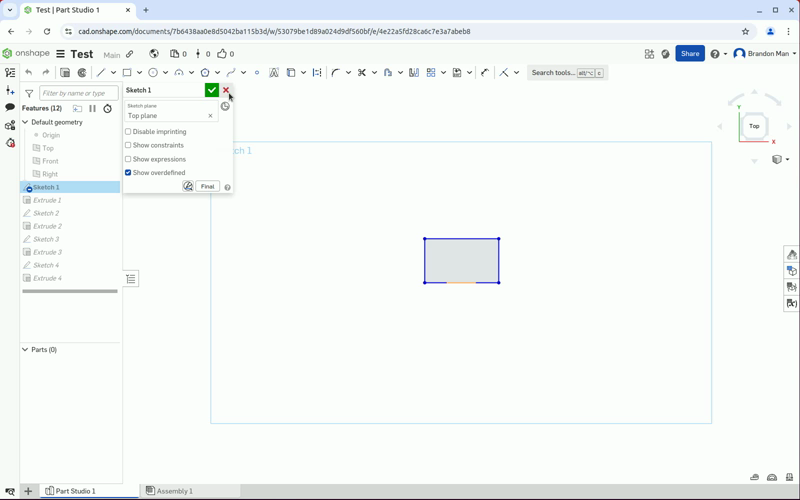
click(229, 92)
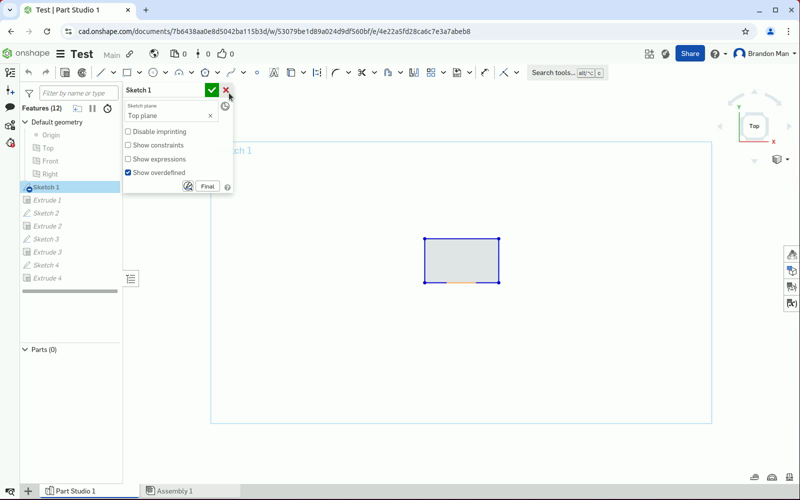
key(shift+s)
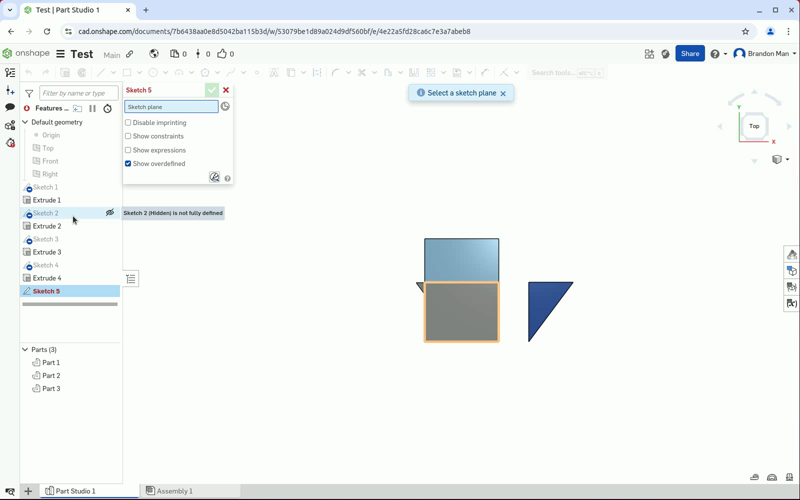
scroll(3)
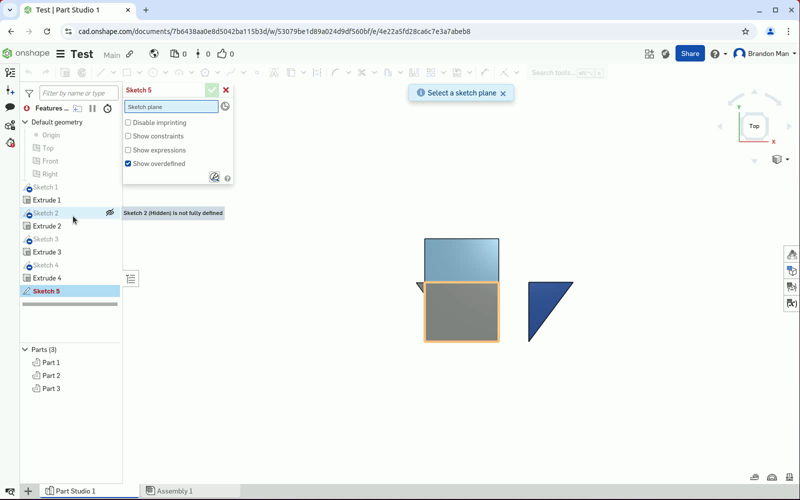
mouse_move(73, 150)
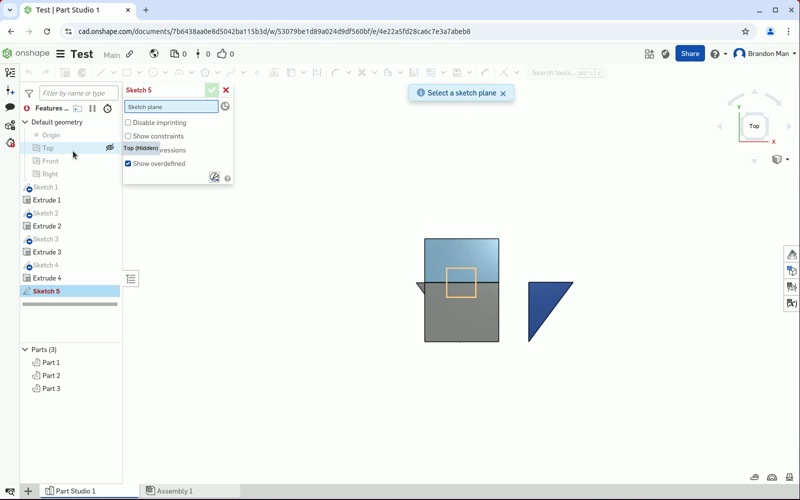
click(73, 150)
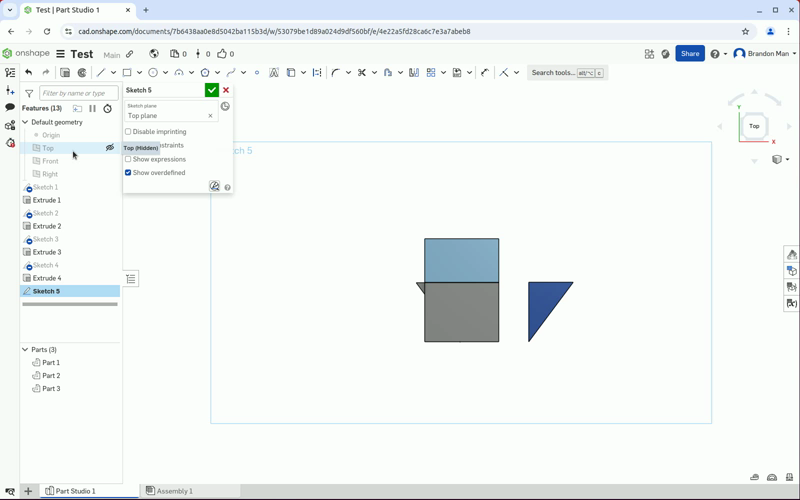
mouse_move(73, 352)
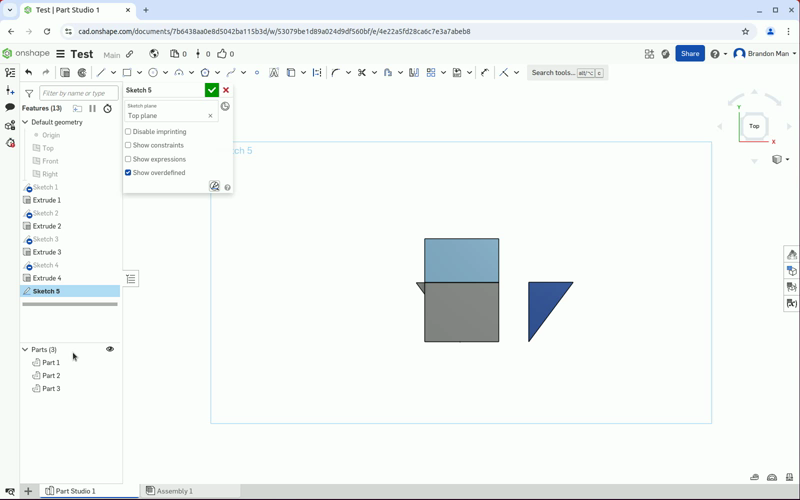
key(y)
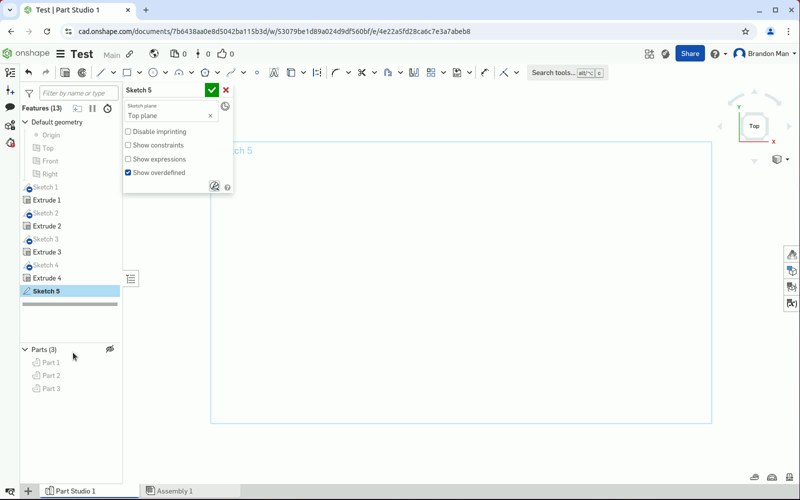
key(l)
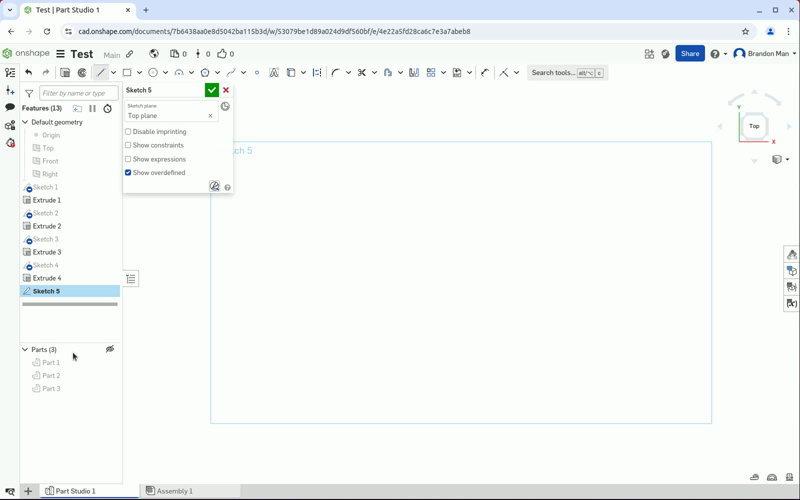
key_down(shift)
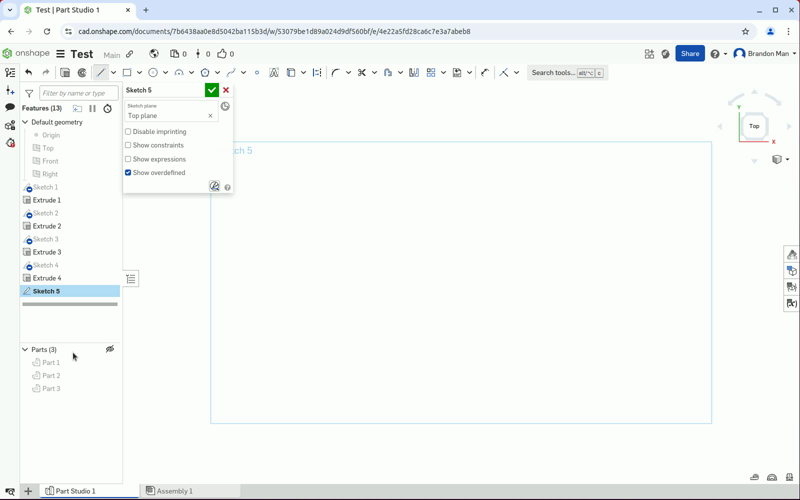
mouse_move(460, 341)
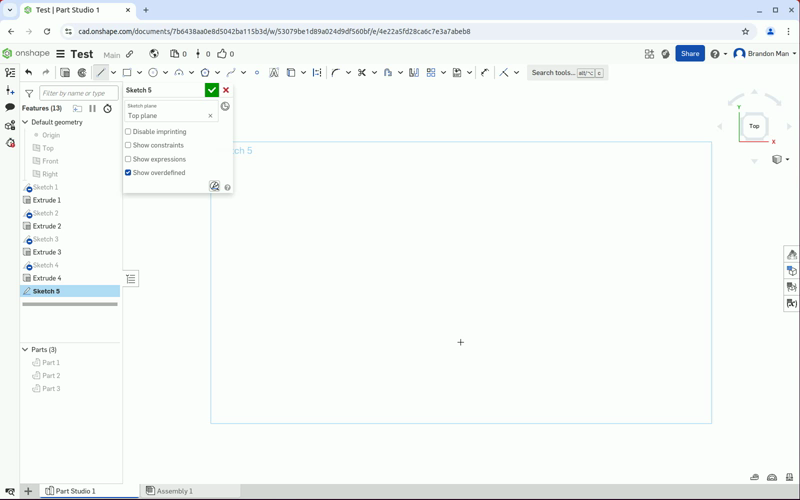
click(460, 341)
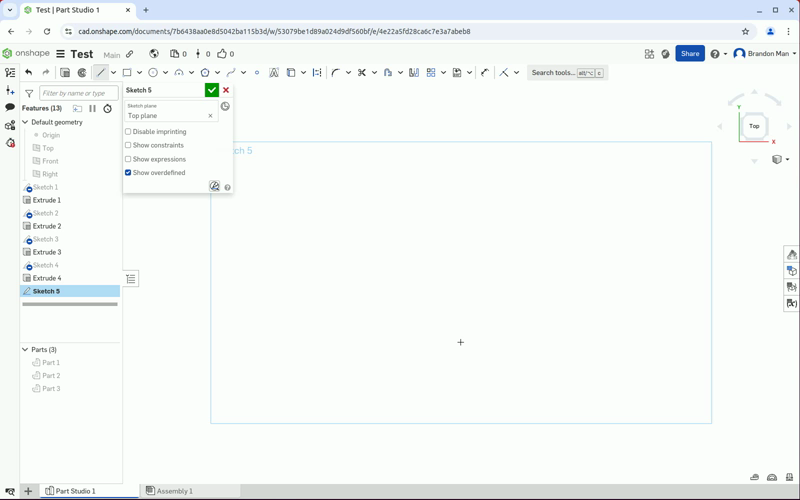
key_up(shift)
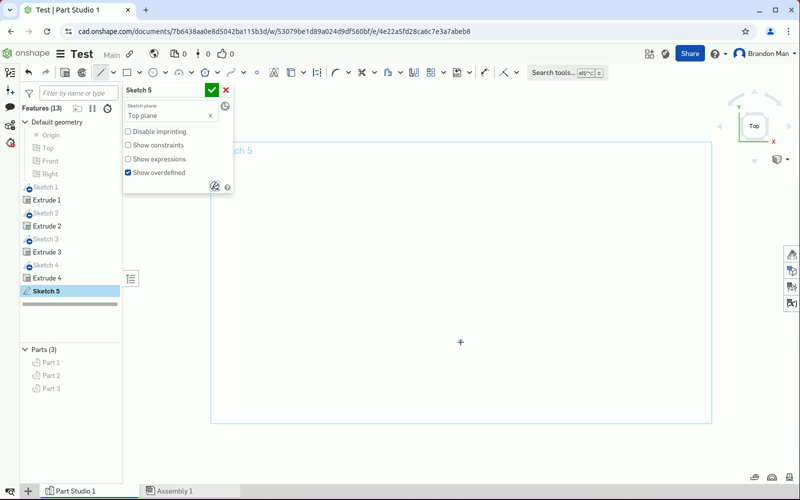
key_down(shift)
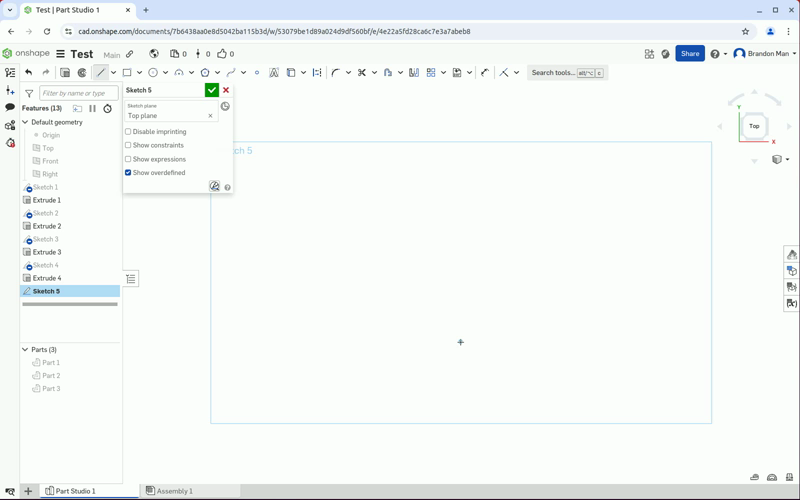
mouse_move(529, 341)
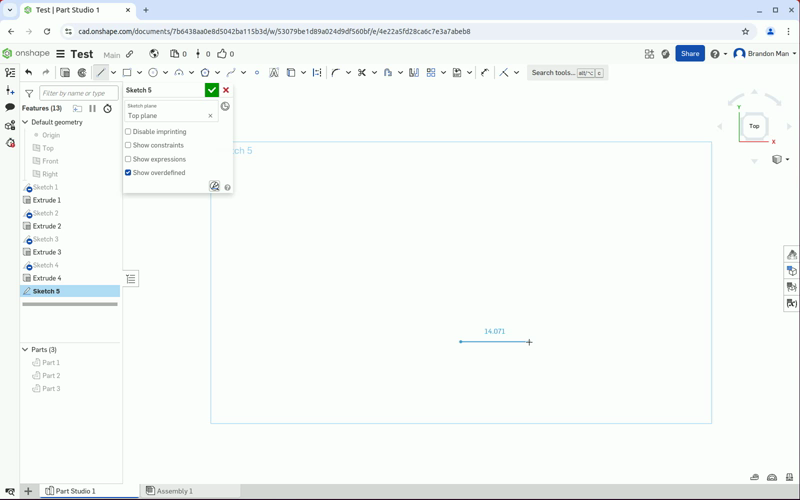
click(529, 341)
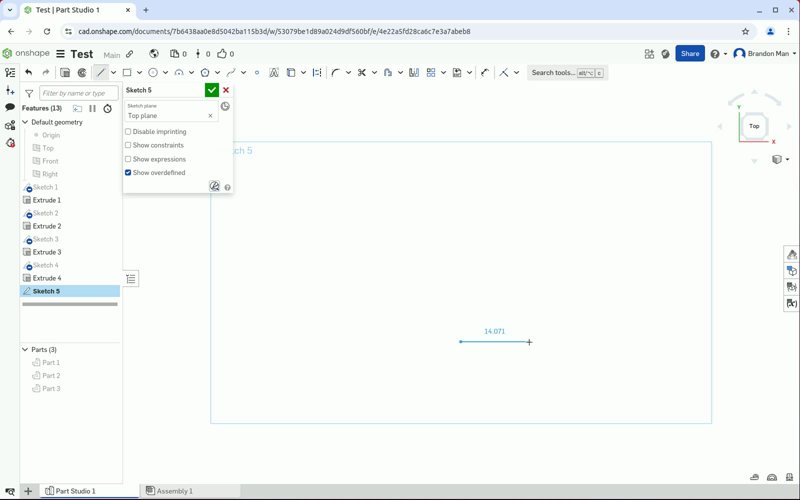
key_up(shift)
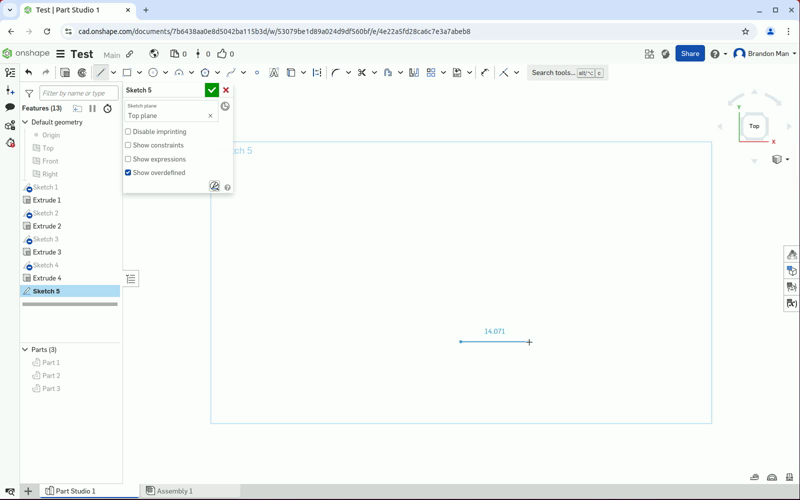
key_down(shift)
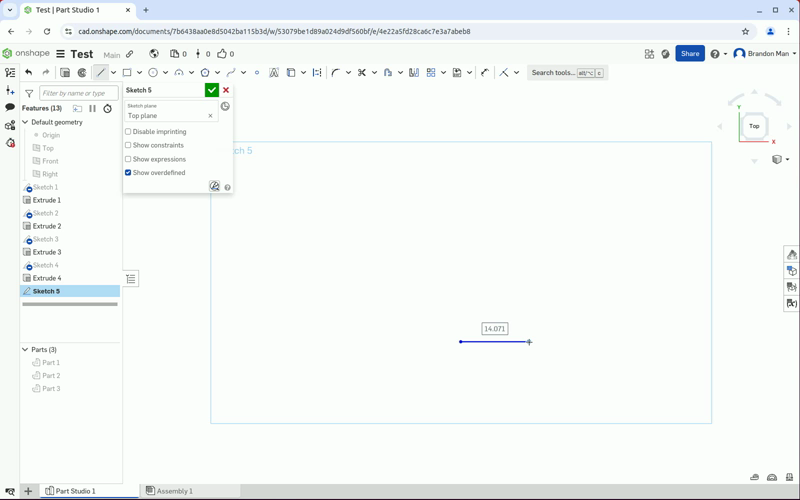
mouse_move(559, 341)
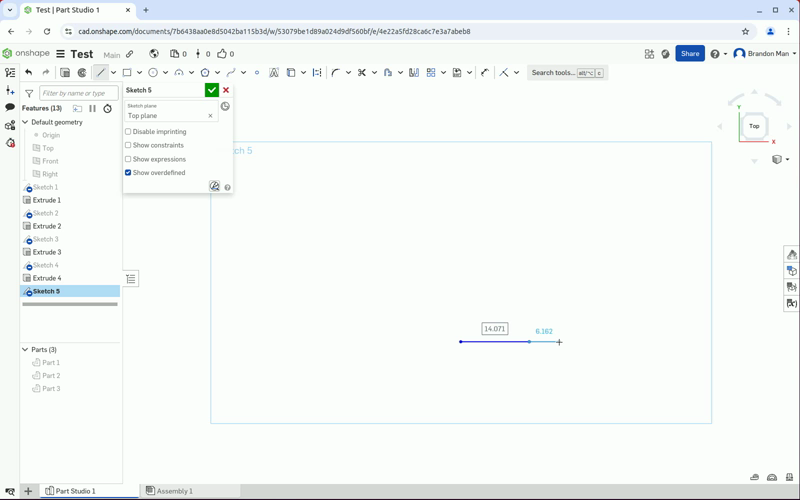
mouse_move(529, 282)
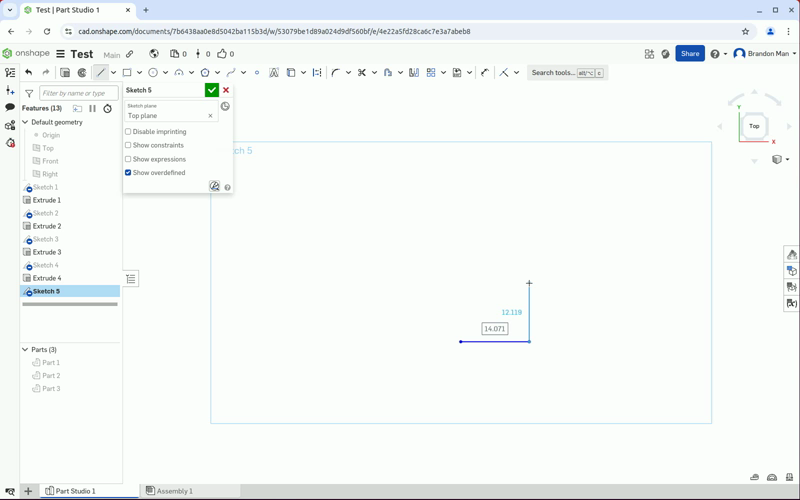
click(529, 282)
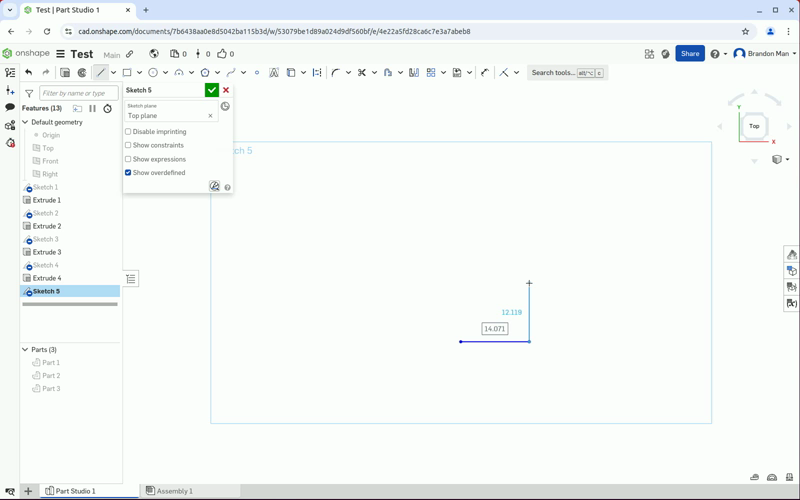
key_up(shift)
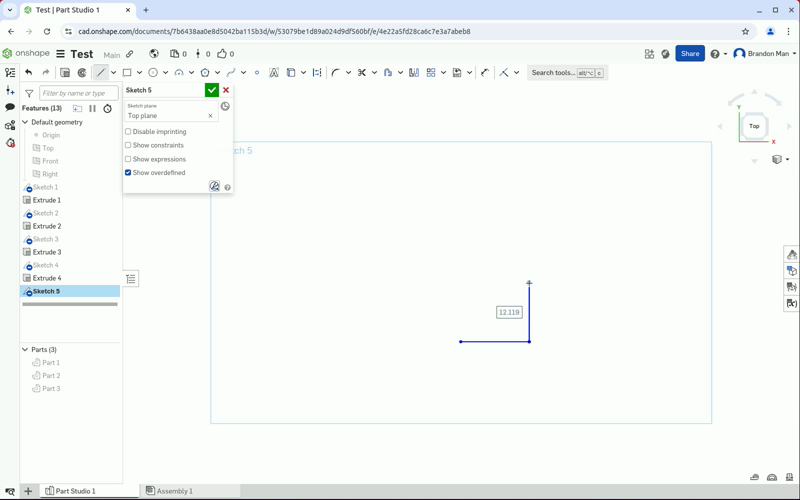
key_down(shift)
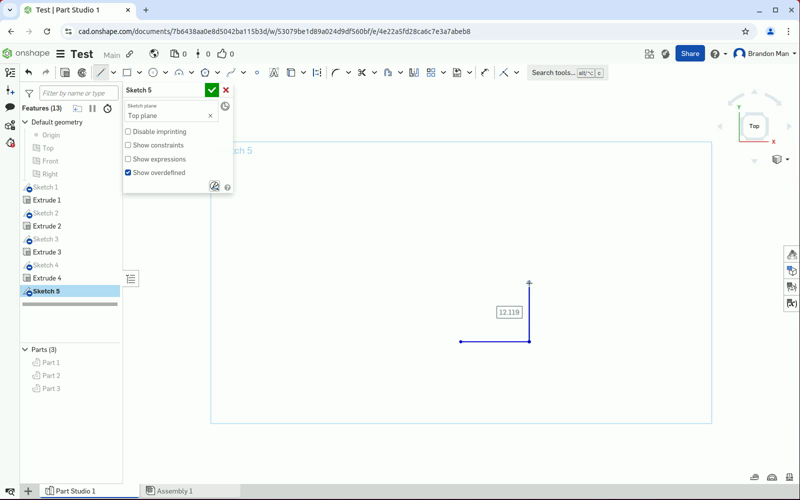
mouse_move(559, 282)
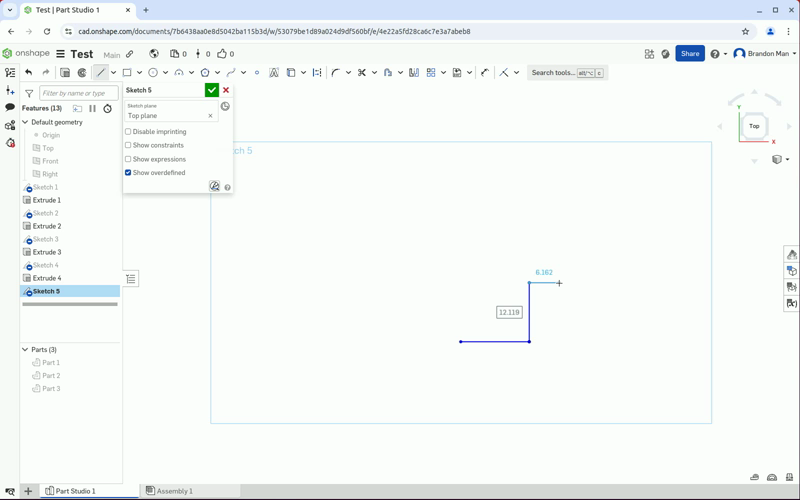
mouse_move(529, 238)
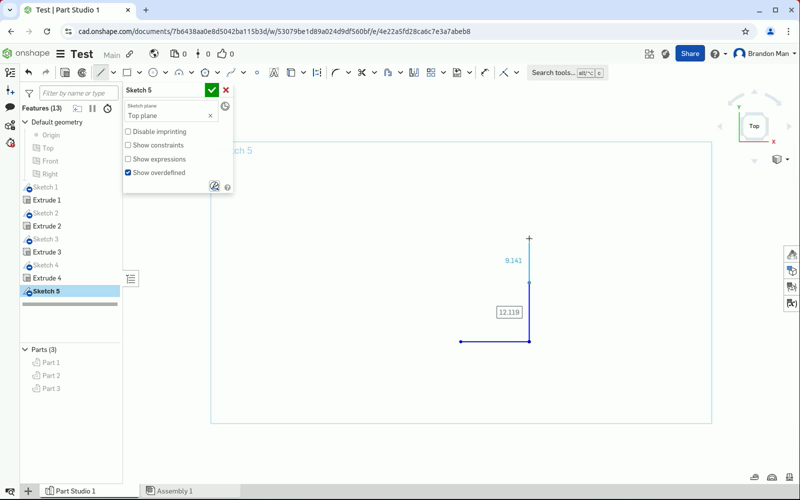
click(529, 238)
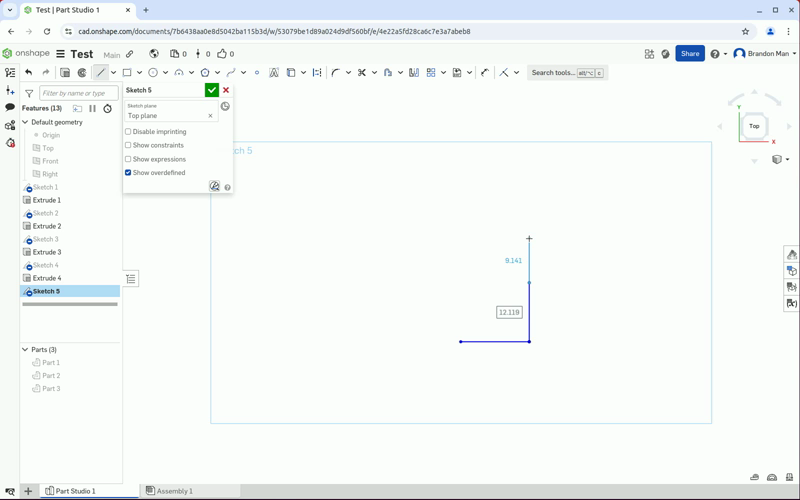
key_up(shift)
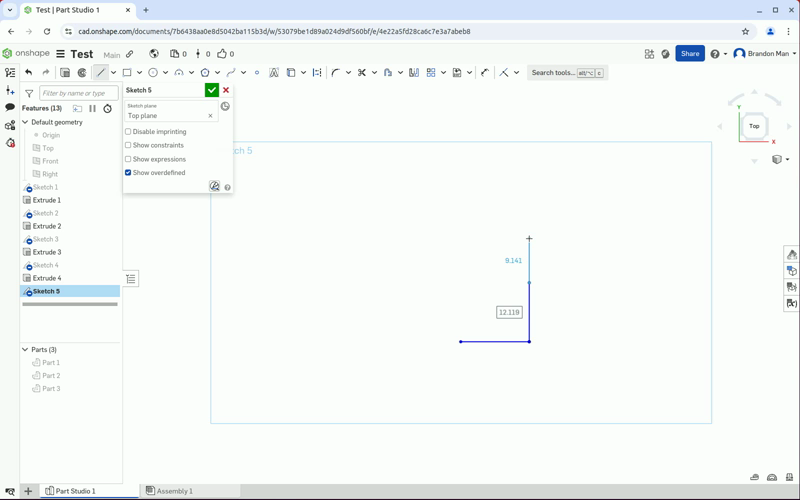
key_down(shift)
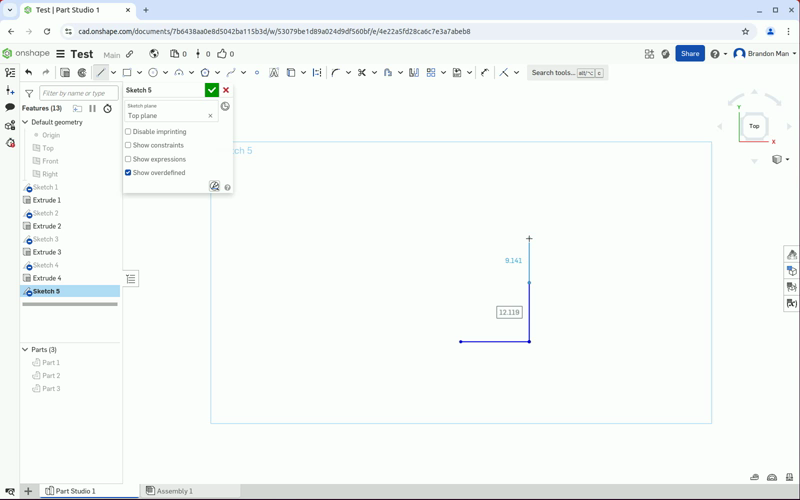
mouse_move(460, 238)
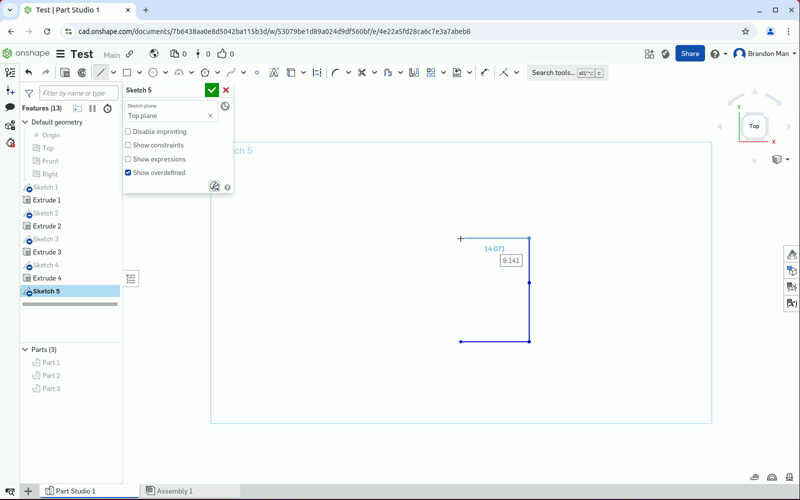
click(460, 238)
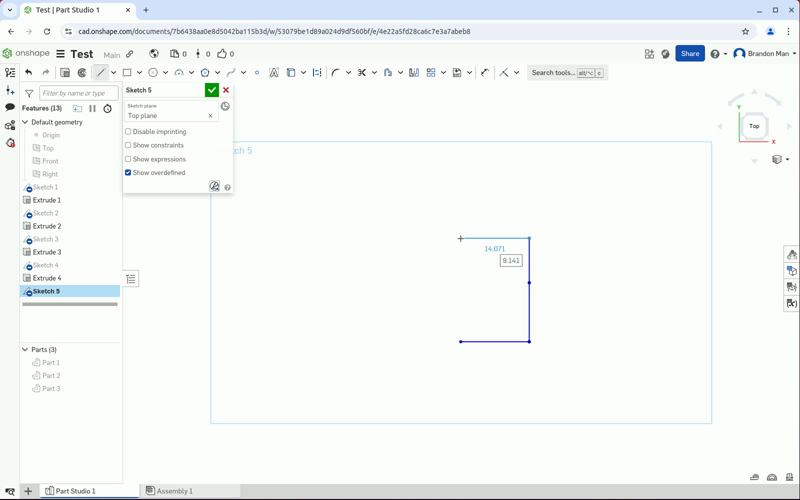
key_up(shift)
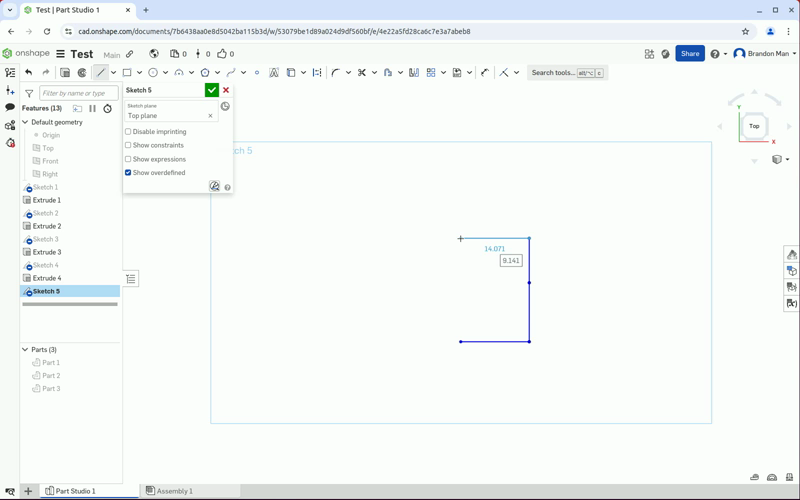
key_down(shift)
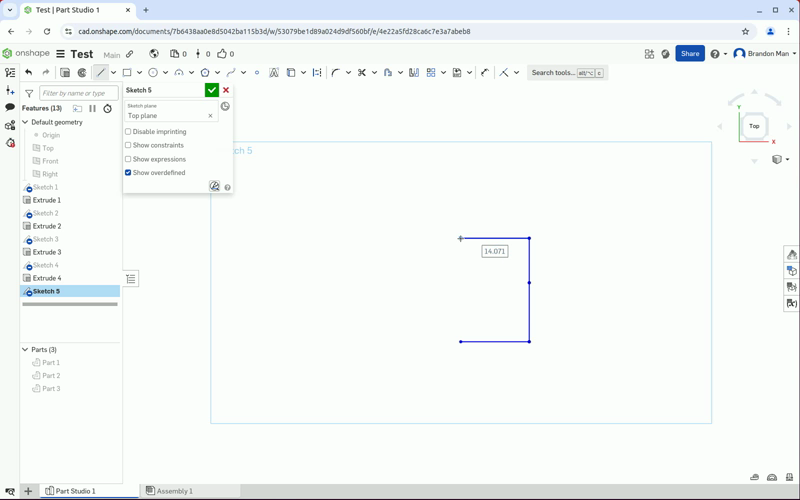
mouse_move(490, 238)
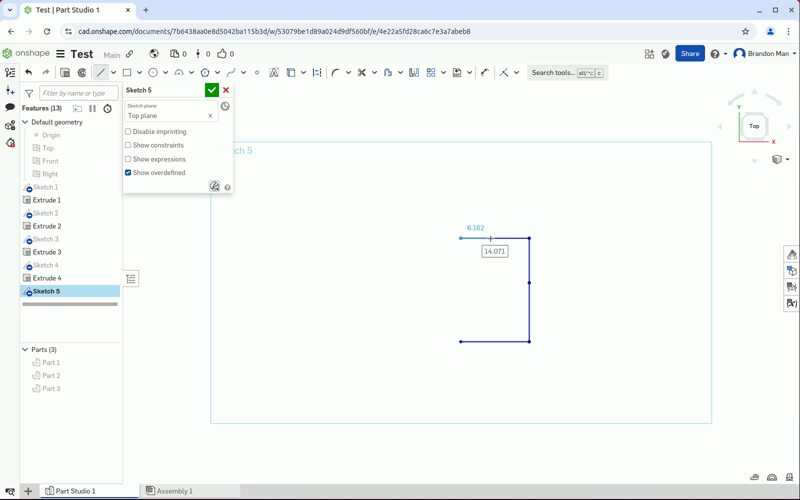
mouse_move(460, 282)
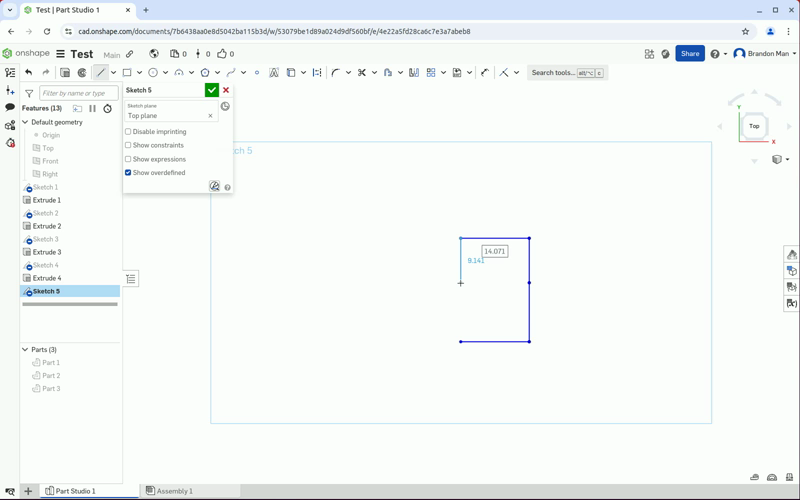
click(460, 282)
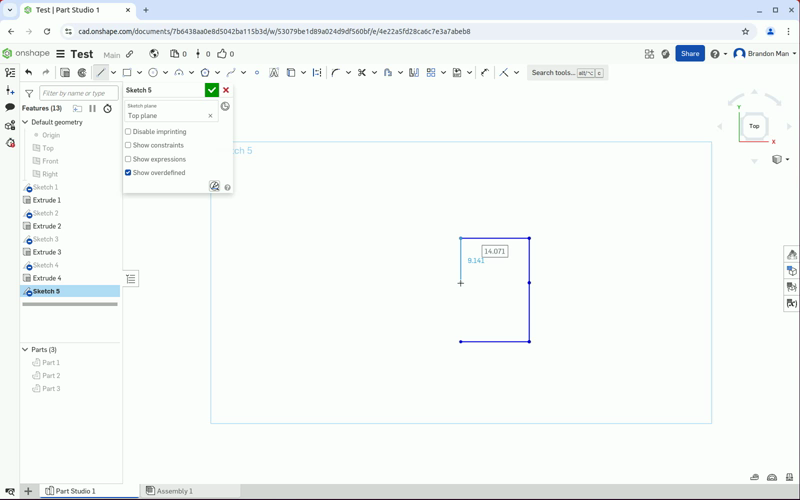
key_up(shift)
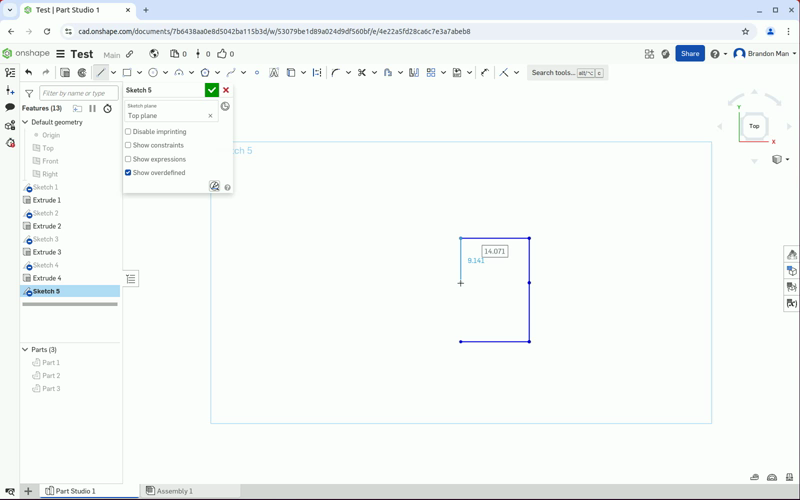
mouse_move(490, 282)
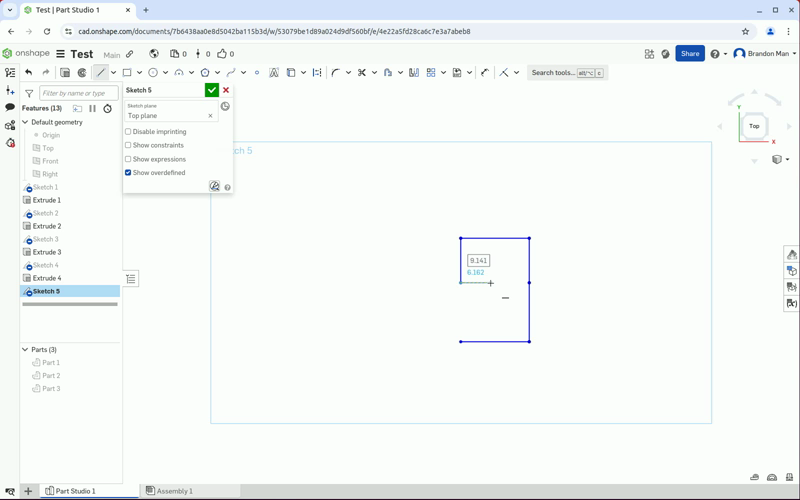
key_down(shift)
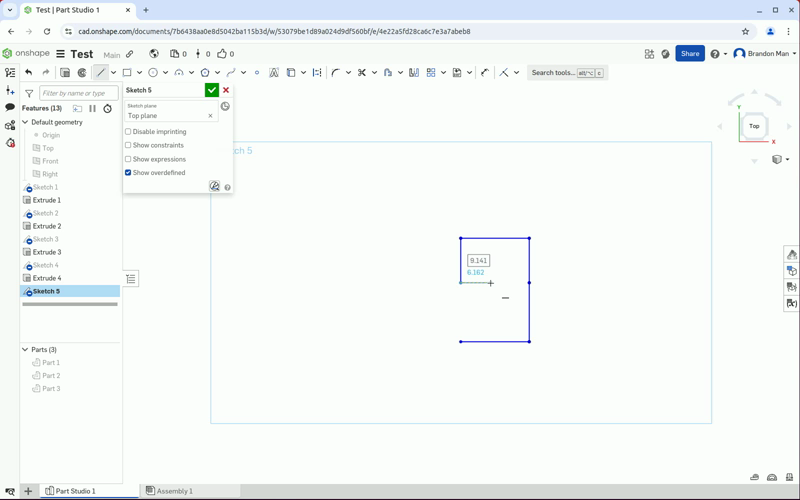
mouse_move(460, 341)
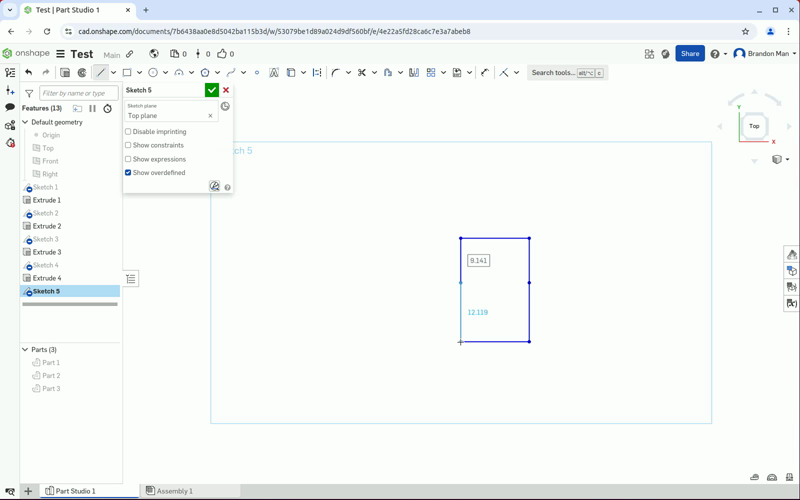
key_up(shift)
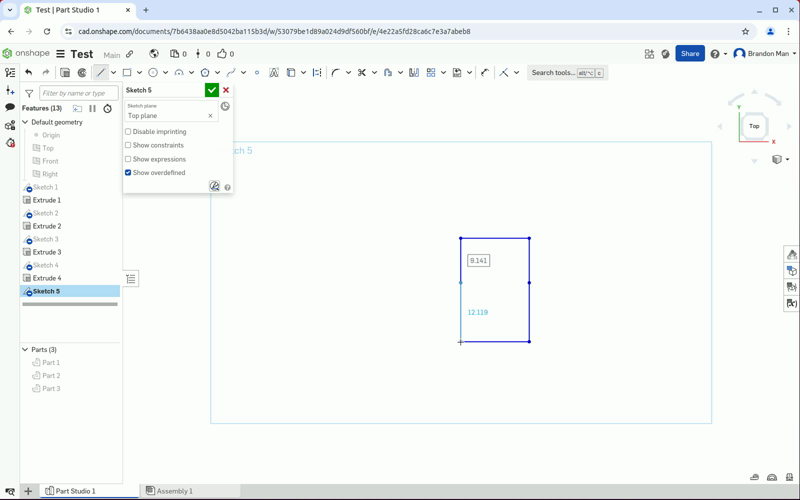
click(460, 341)
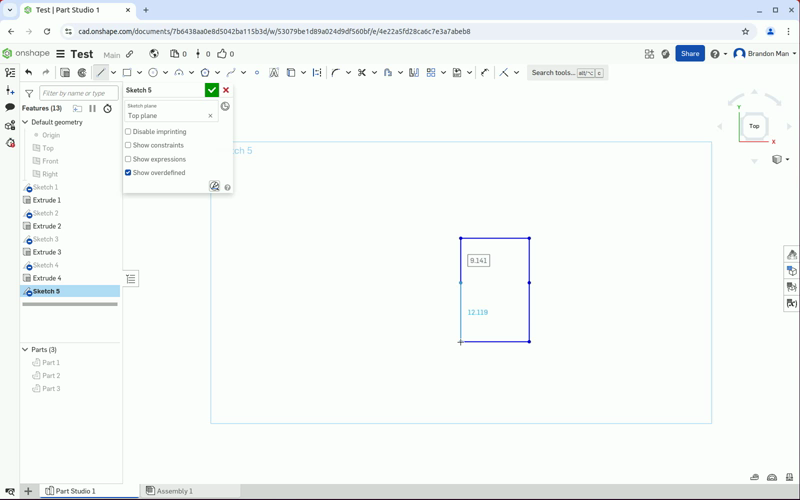
key(esc)
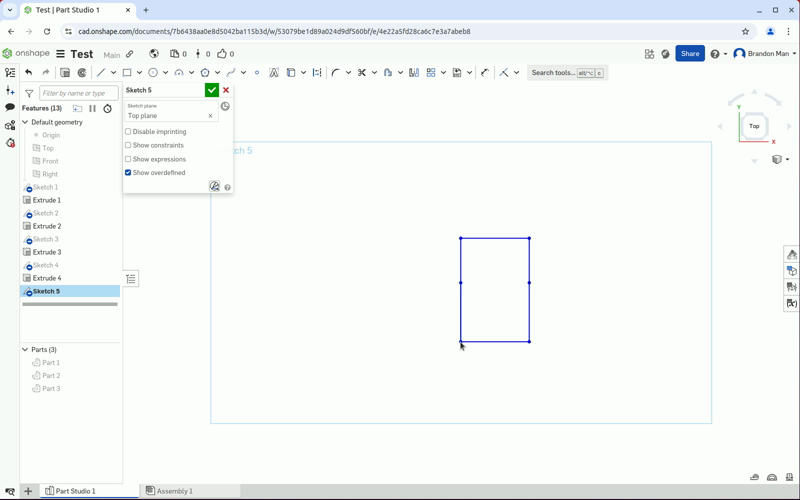
mouse_move(523, 283)
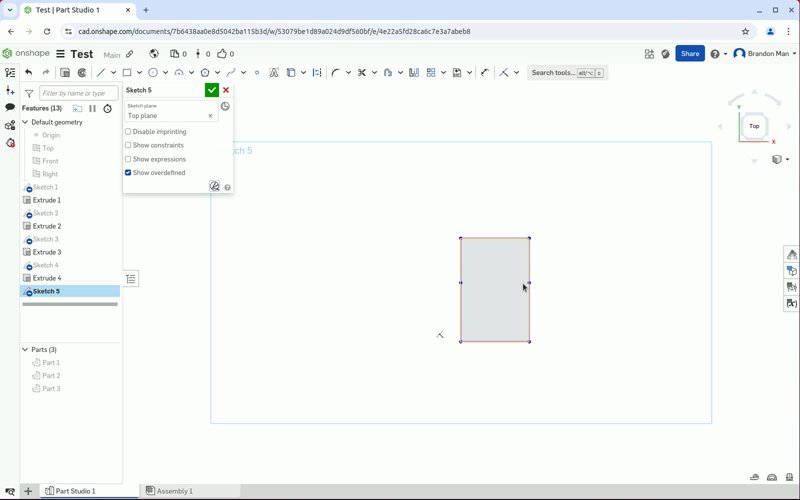
click(523, 283)
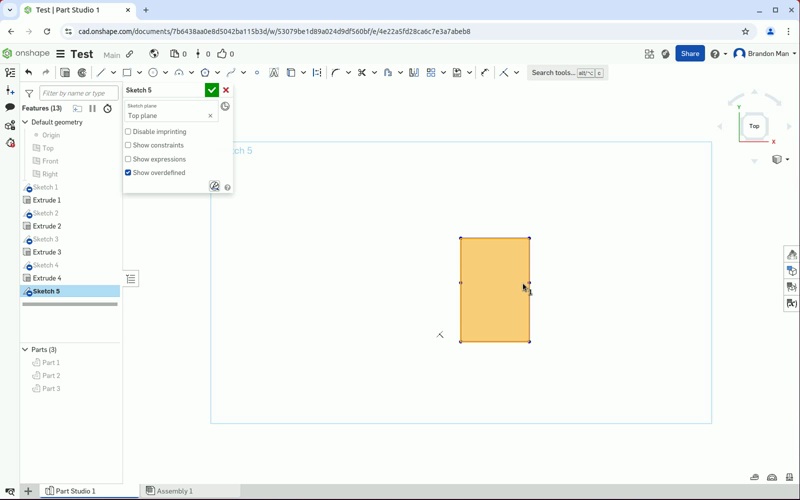
mouse_move(73, 352)
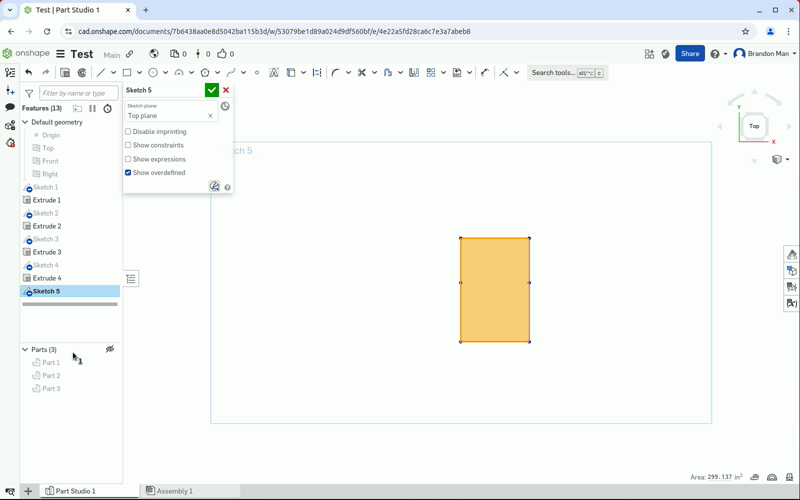
key(shift+y)
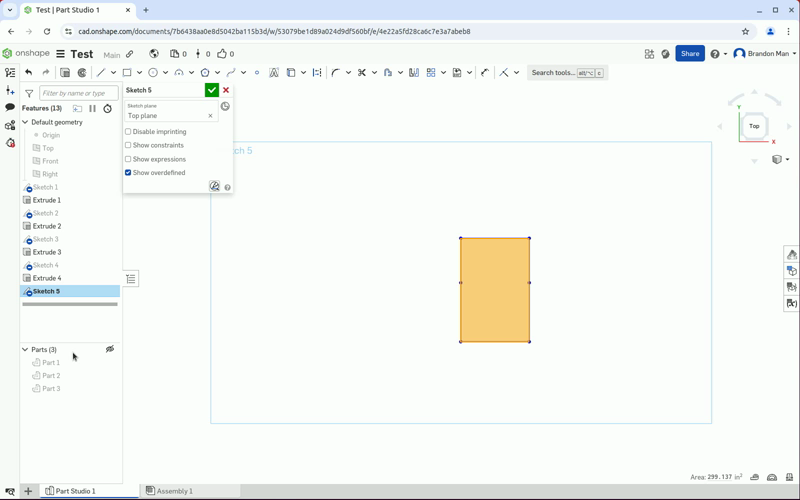
key(shift+e)
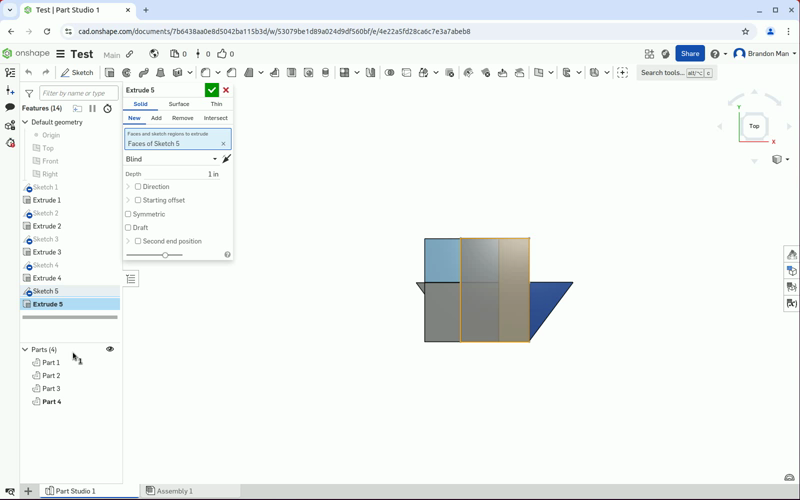
mouse_move(143, 106)
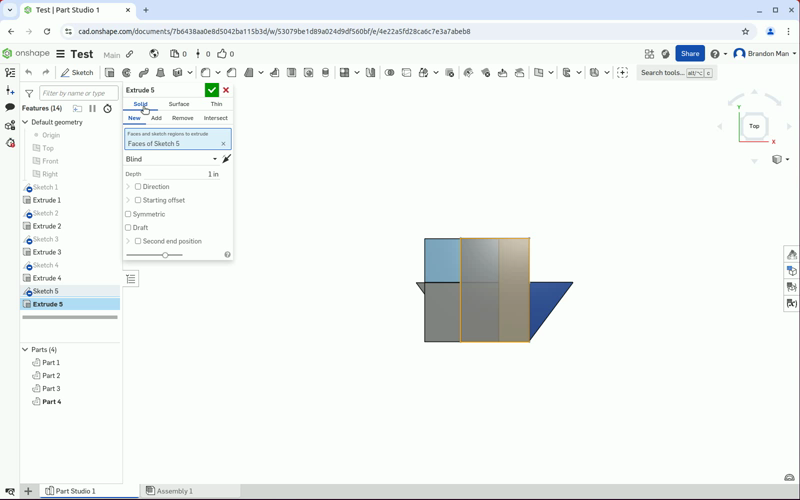
click(143, 106)
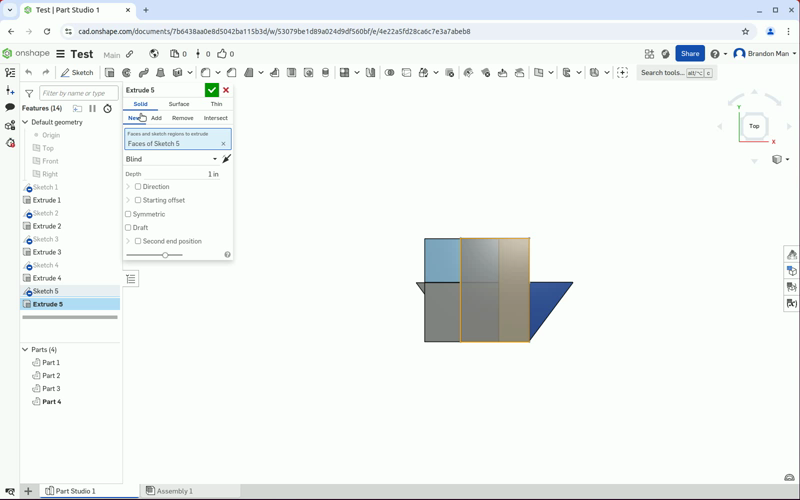
mouse_move(137, 120)
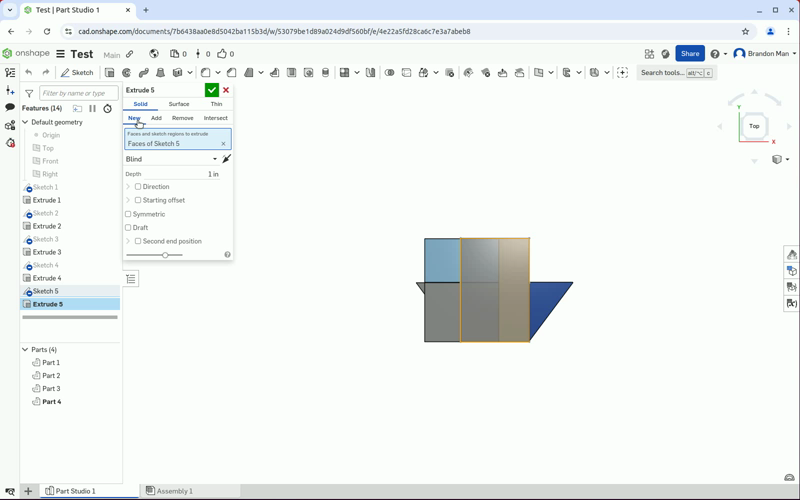
click(137, 120)
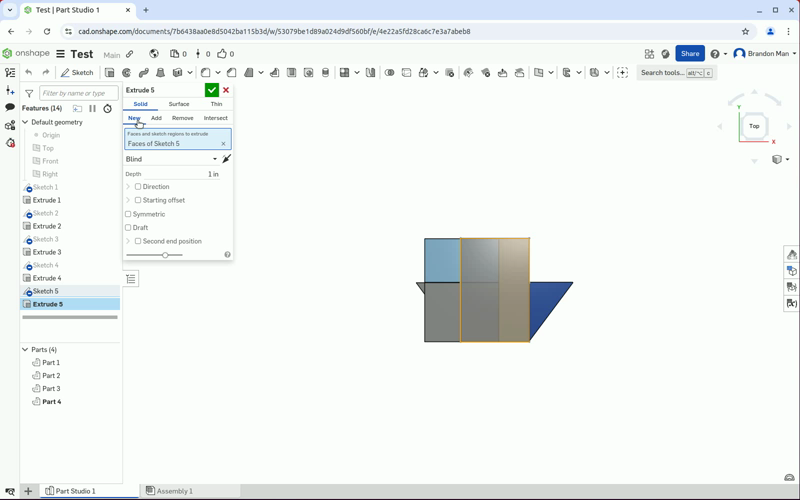
key(tab, 4)
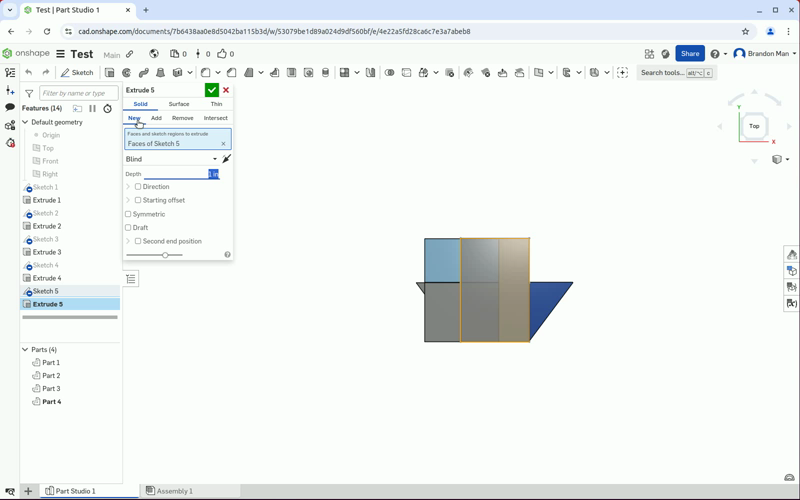
text(-0.241)
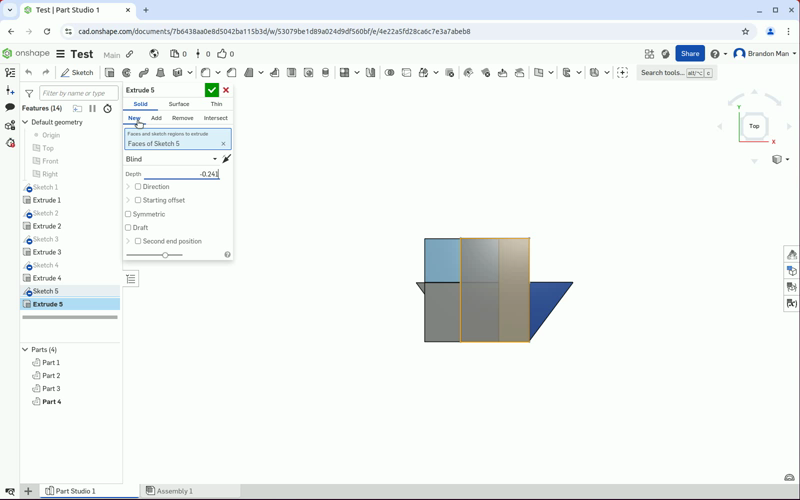
key(enter)
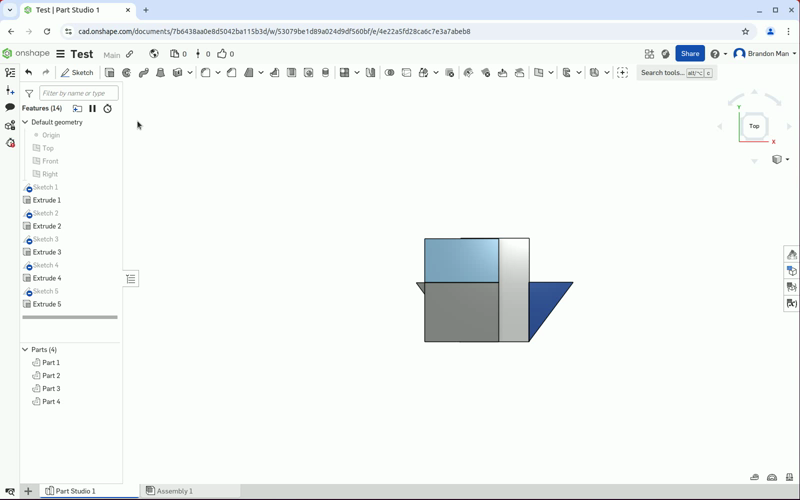
key(shift+h)
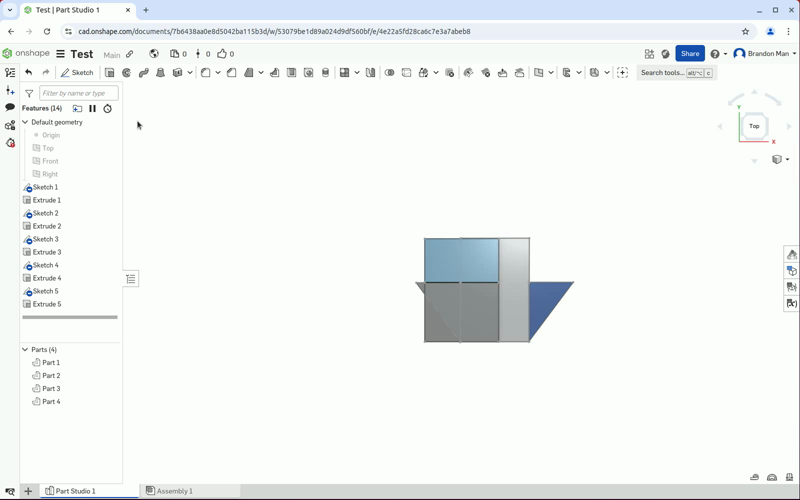
key(shift+h)
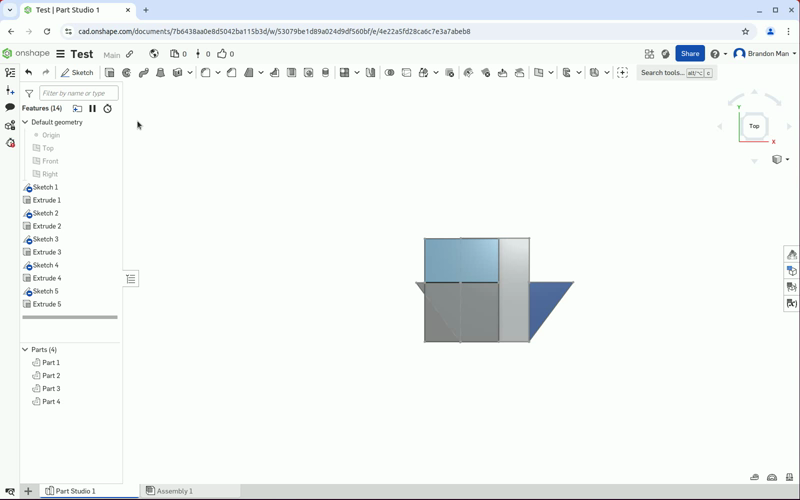
key(shift+7)
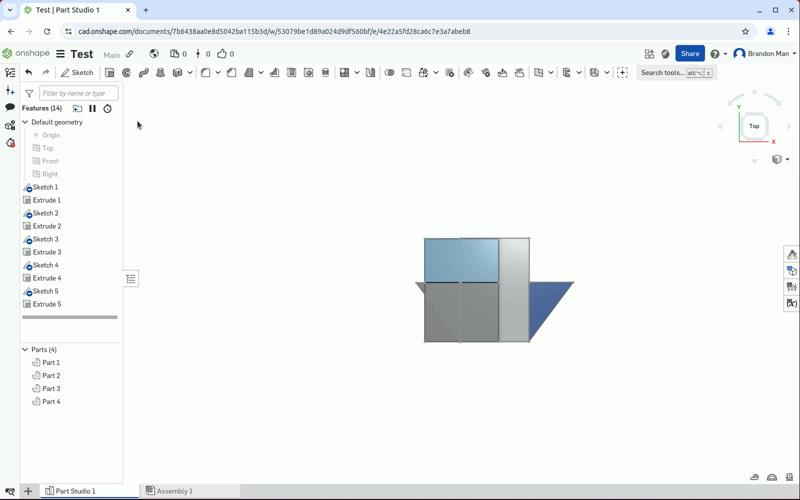
key(up, 3)
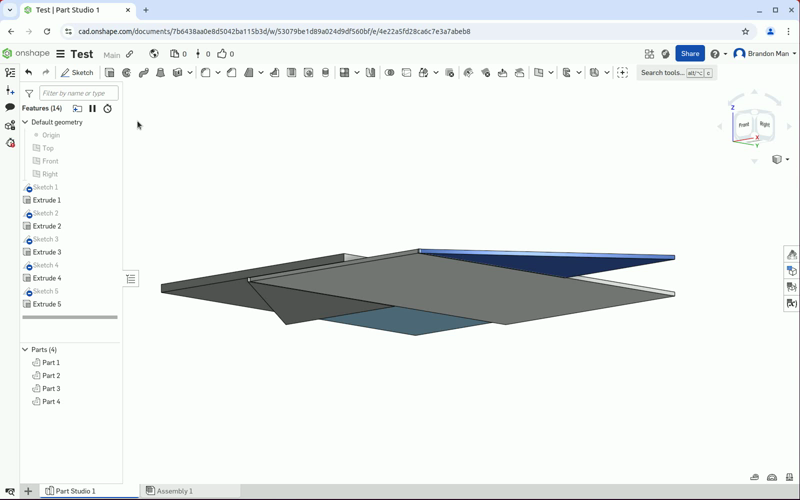
key(left, 3)
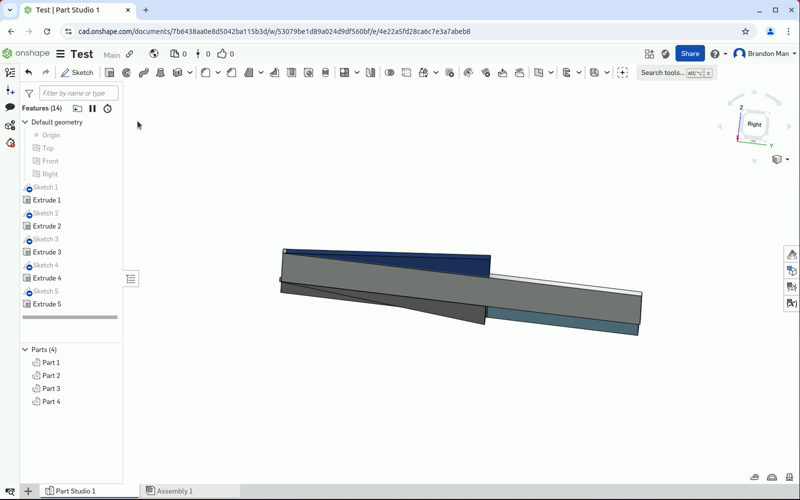
key(right, 3)
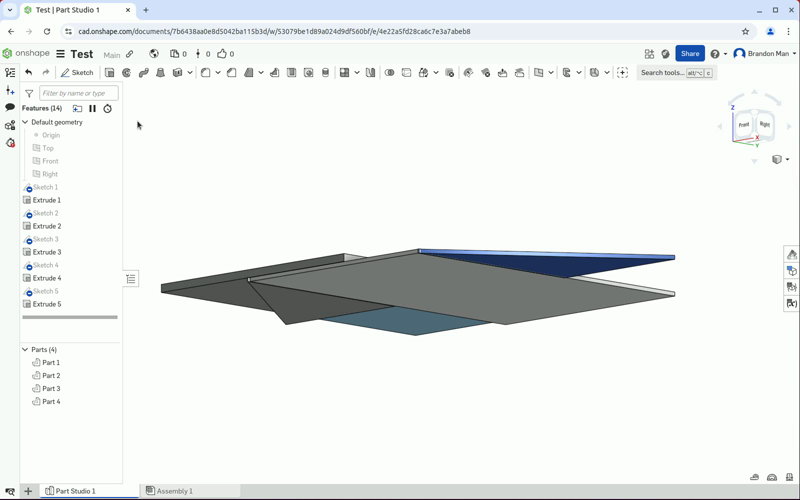
key(down, 3)
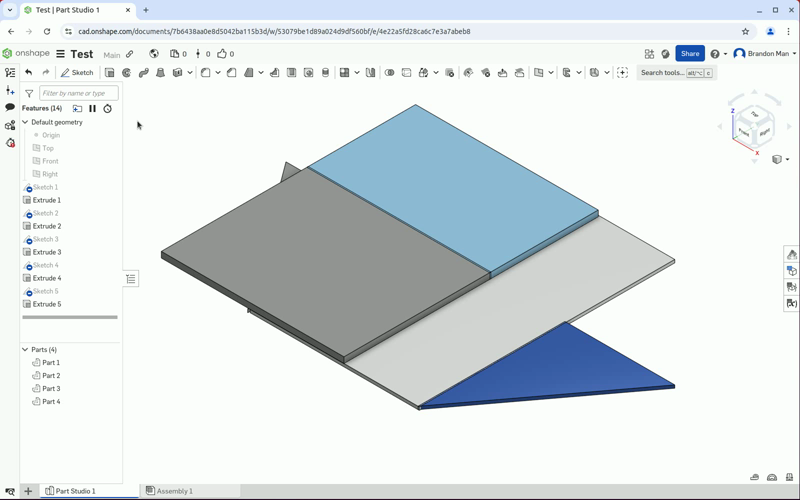
mouse_move(73, 189)
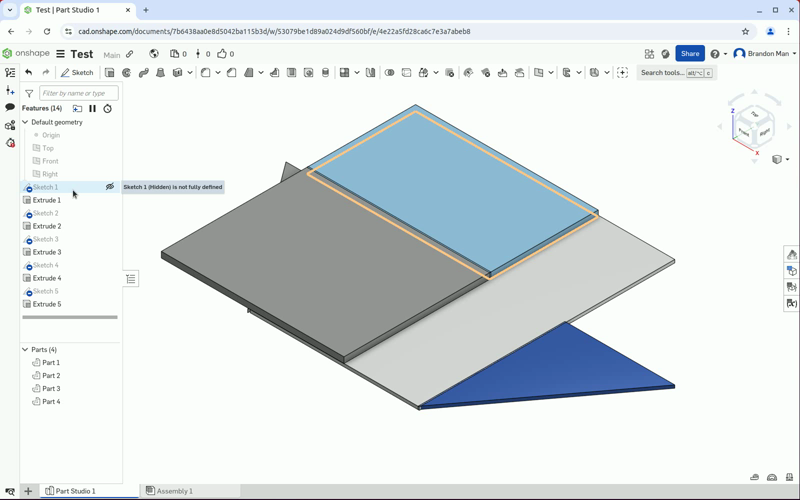
click(73, 189)